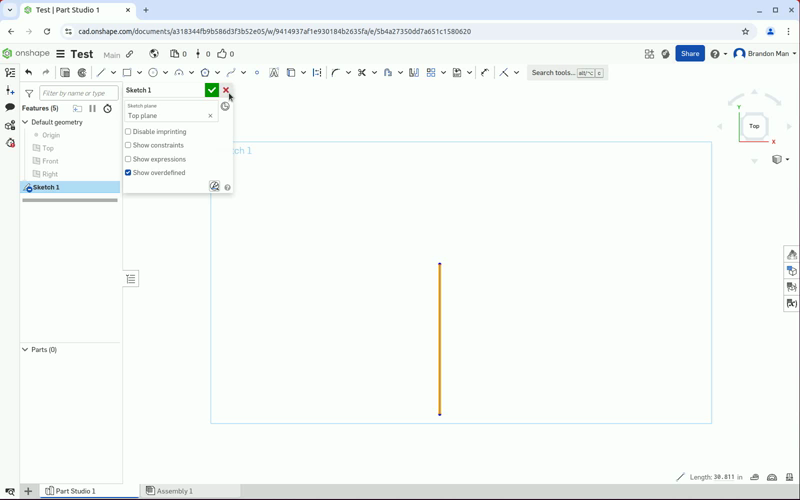
key(shift+h)
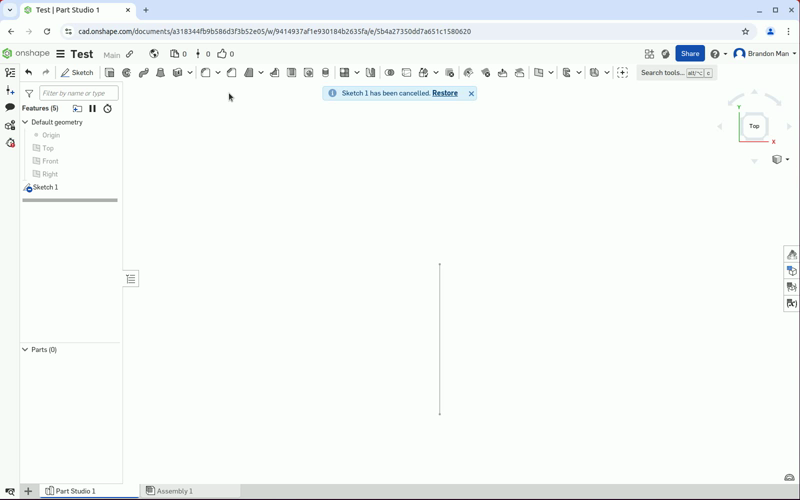
mouse_move(73, 352)
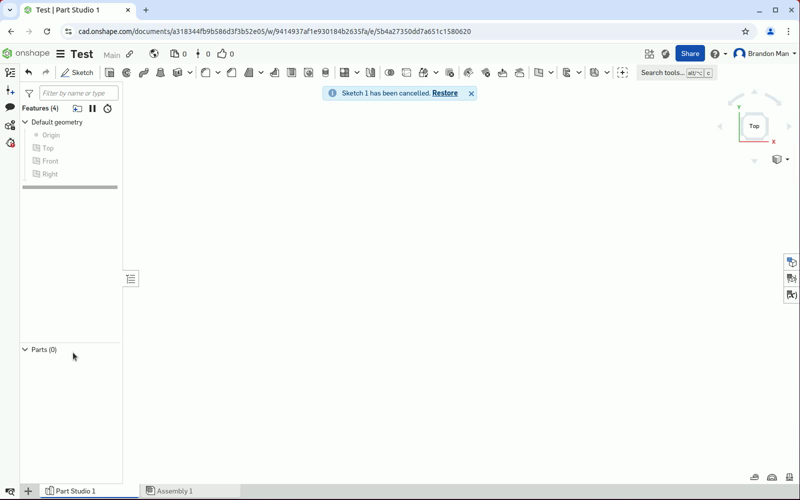
key(y)
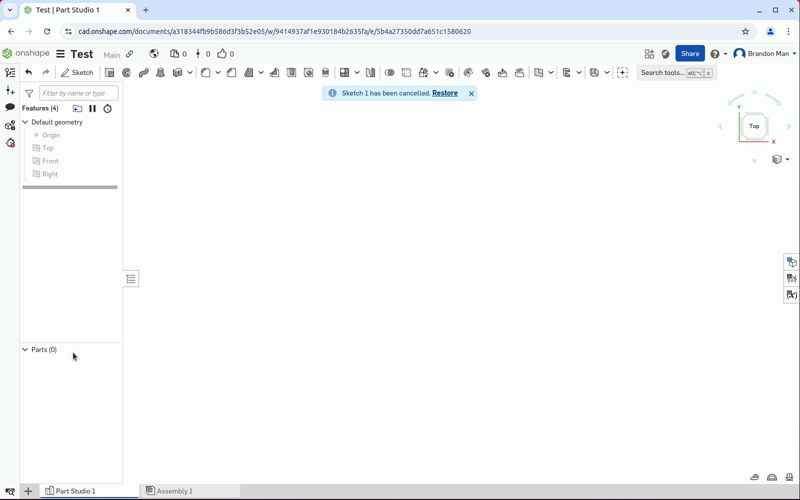
key(shift+p)
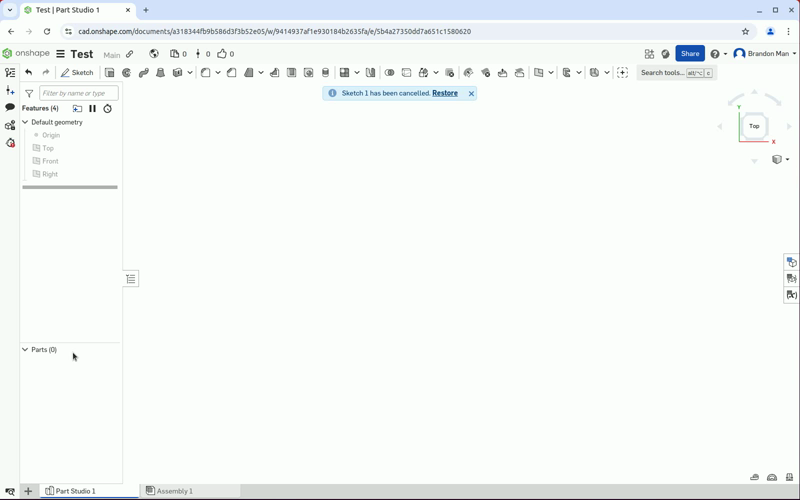
key(space)
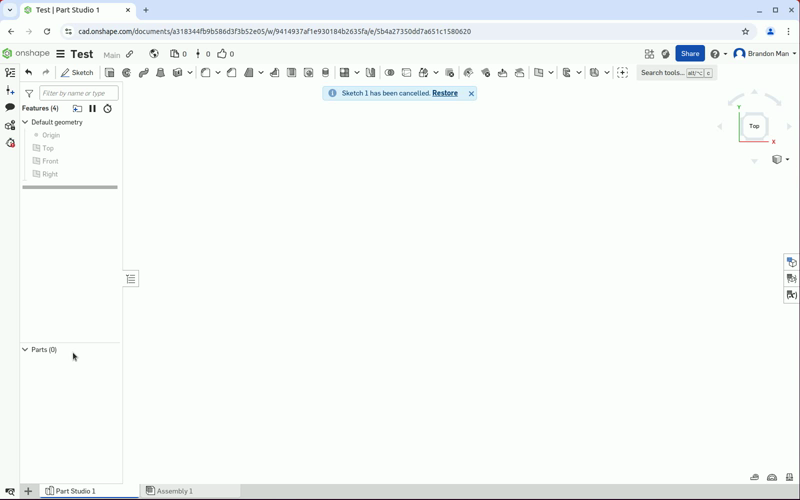
key_down(shift)
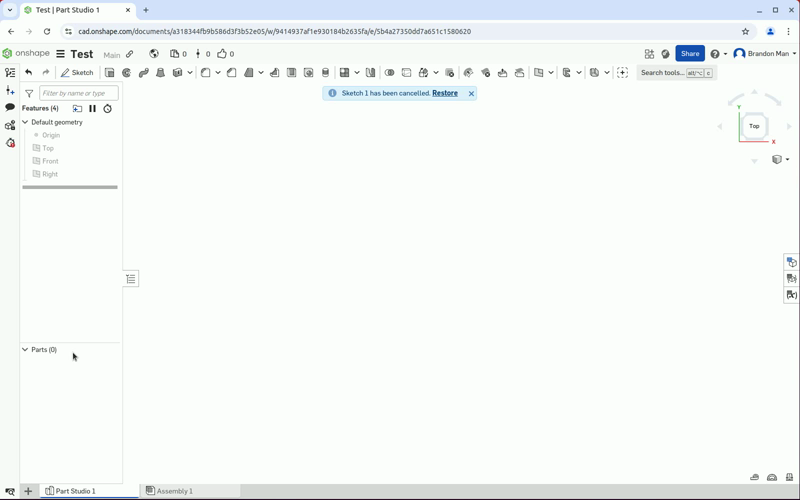
key(up)
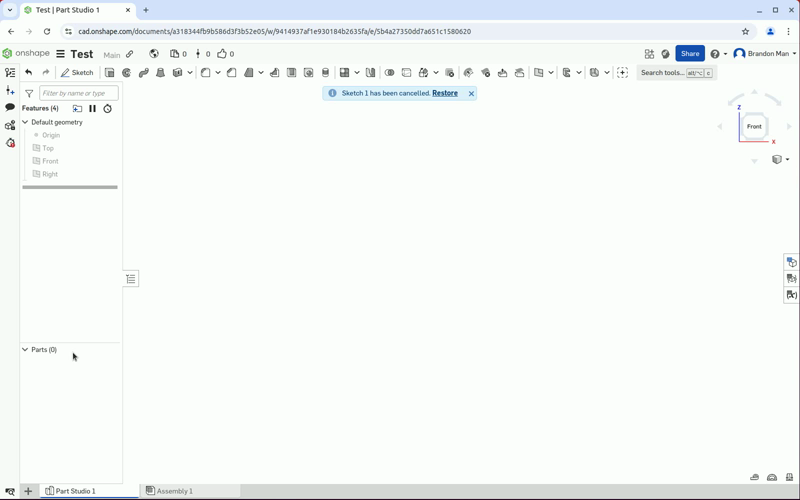
key_up(shift)
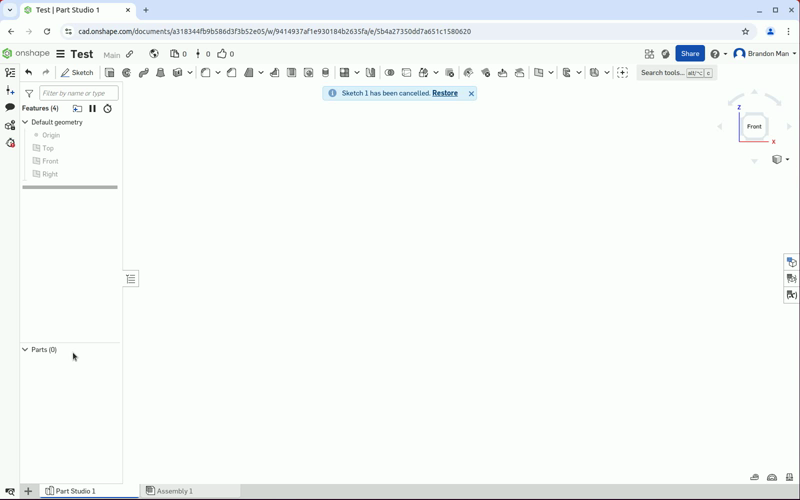
key(space)
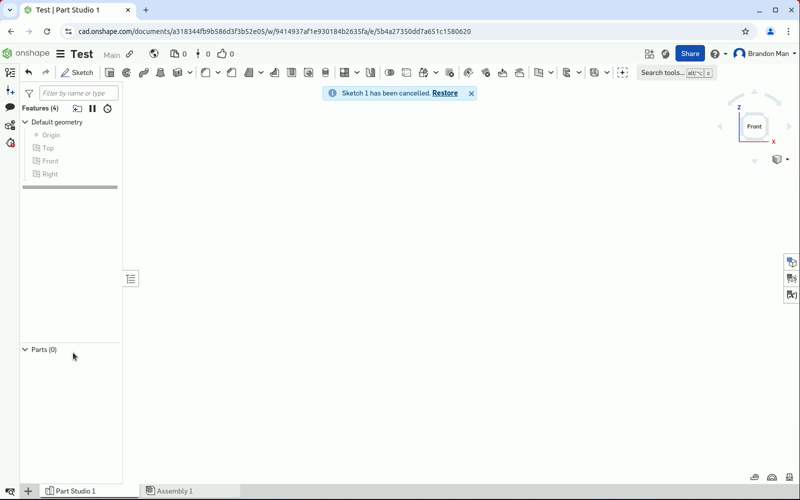
key_down(shift)
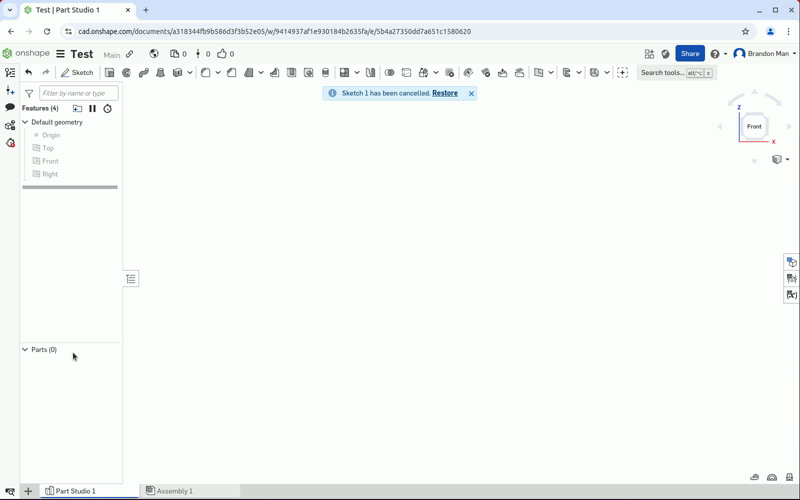
key(left)
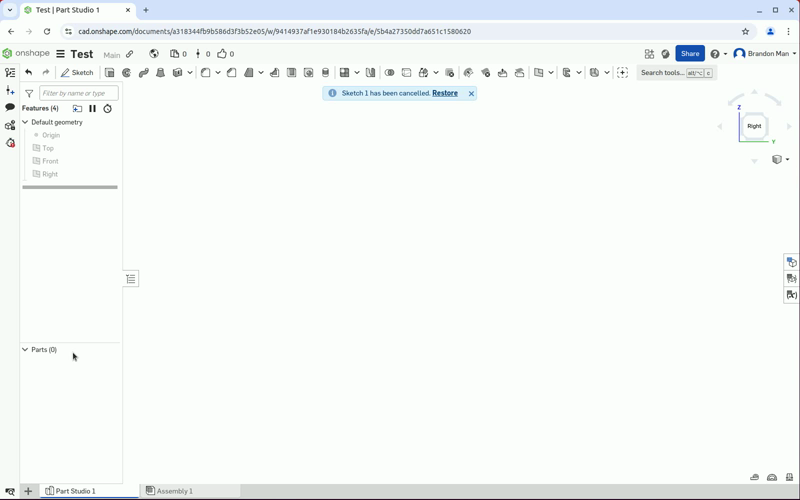
key_up(shift)
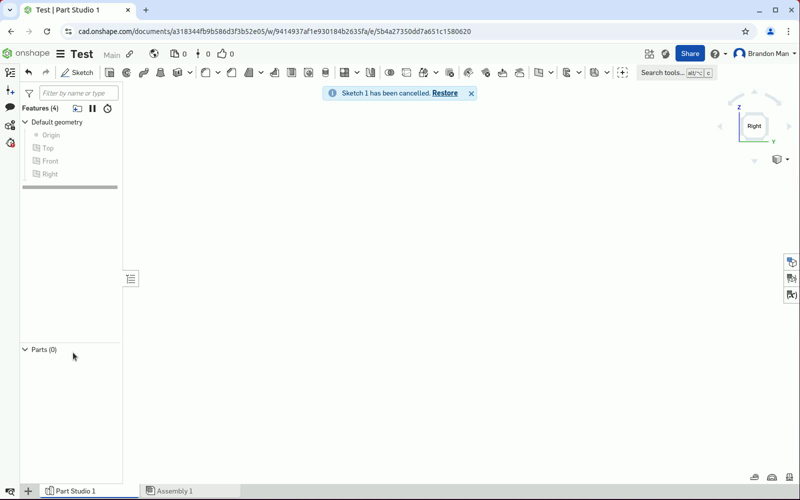
mouse_move(73, 352)
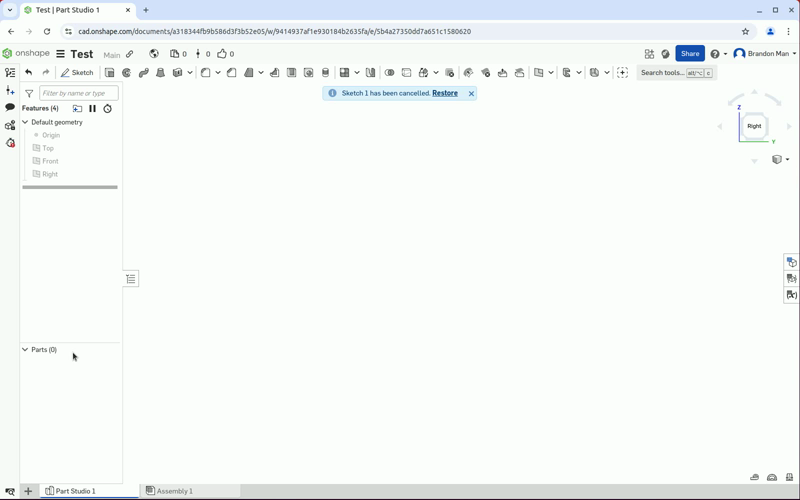
key(shift+y)
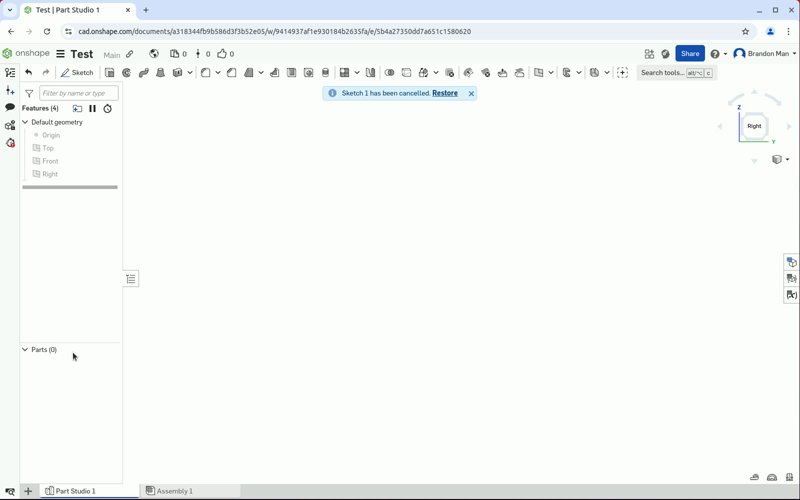
key(shift+s)
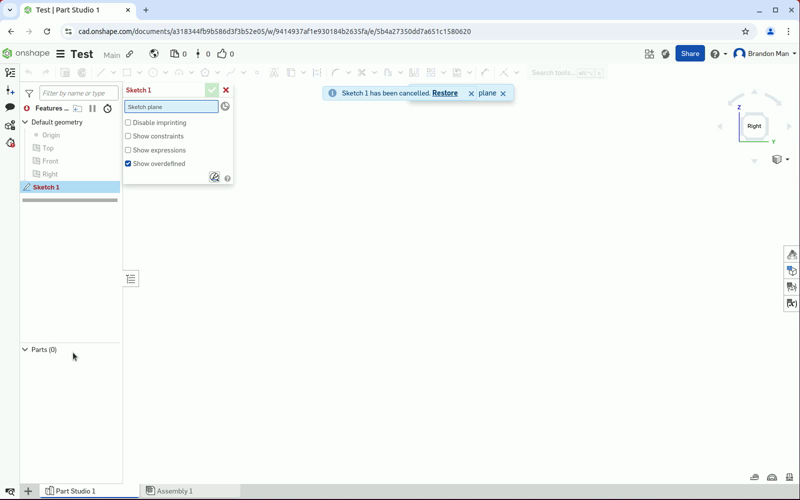
mouse_move(73, 176)
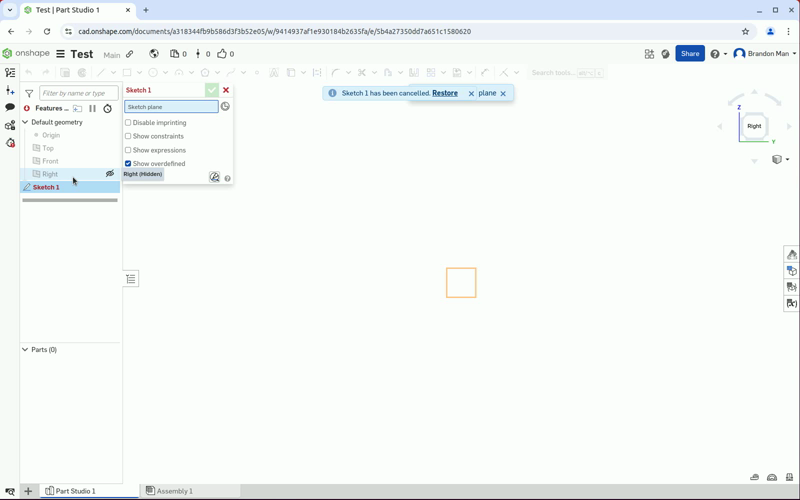
click(73, 176)
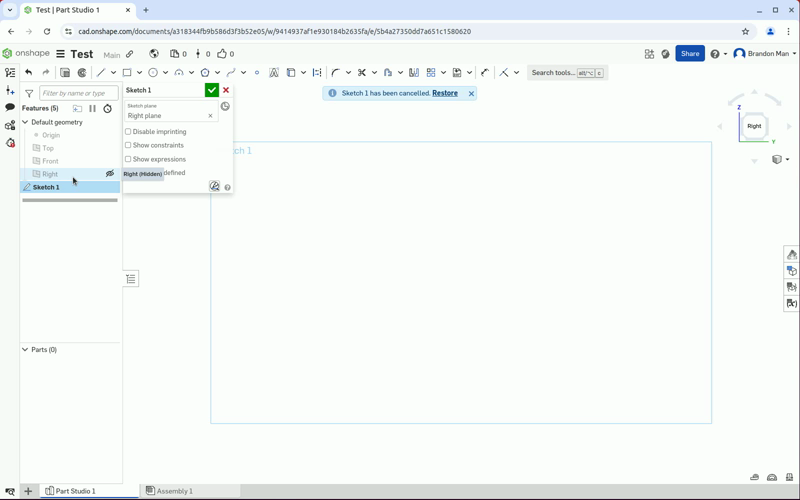
mouse_move(73, 352)
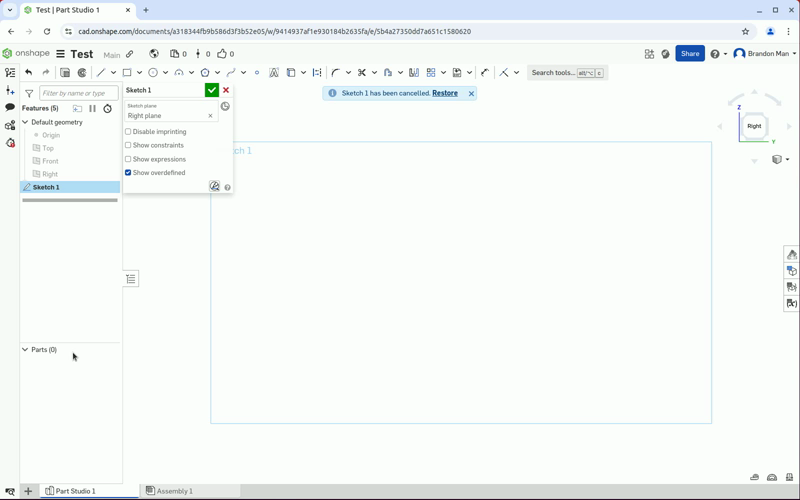
key(y)
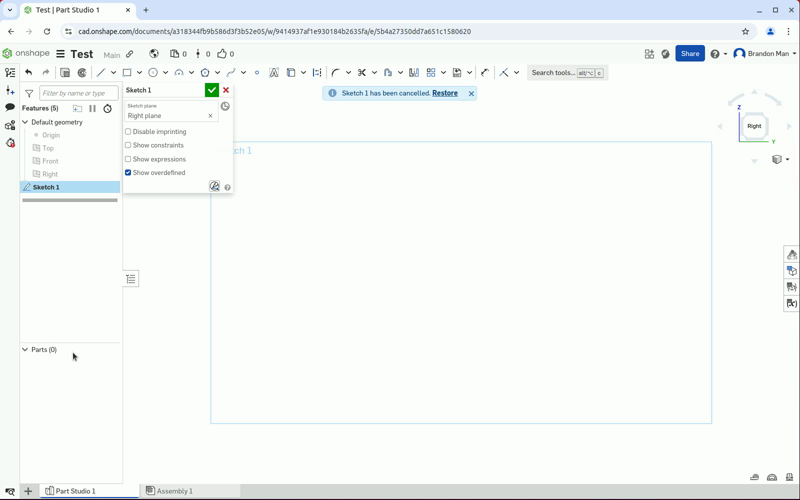
key(l)
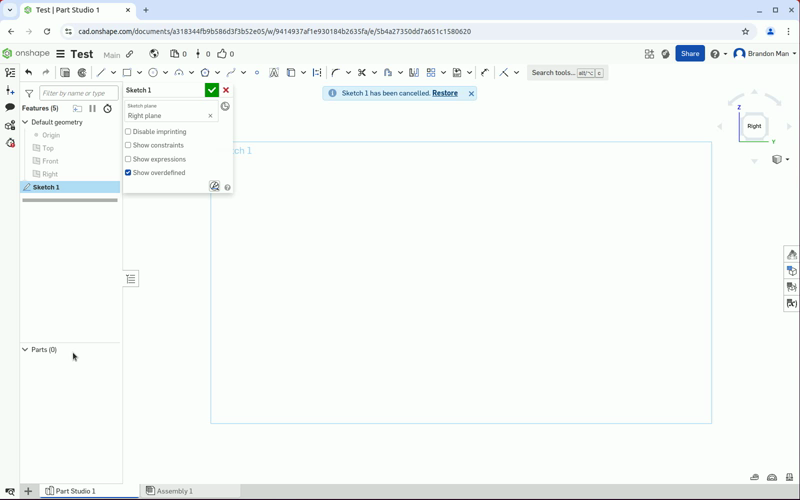
key_down(shift)
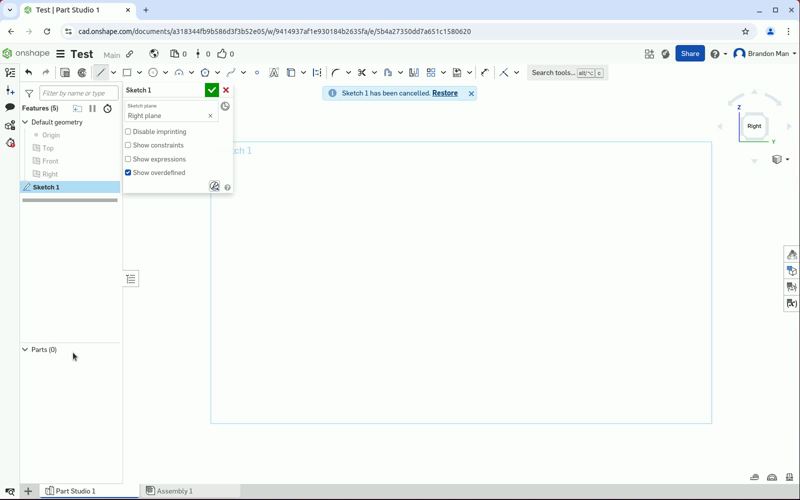
mouse_move(453, 282)
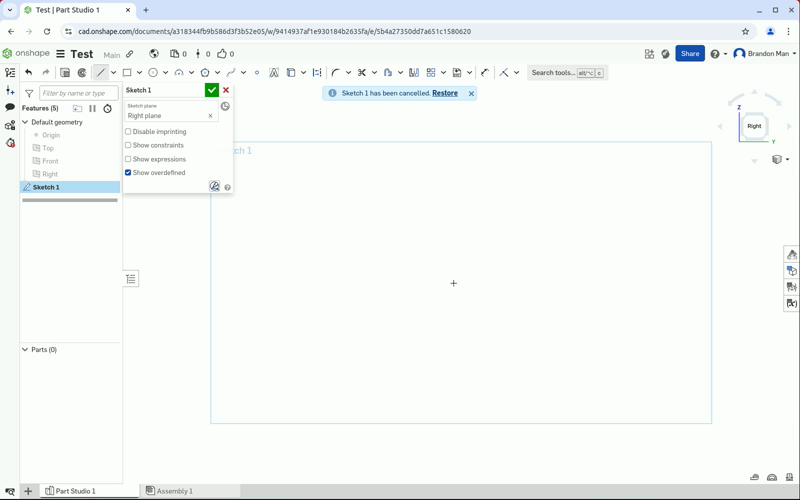
click(453, 282)
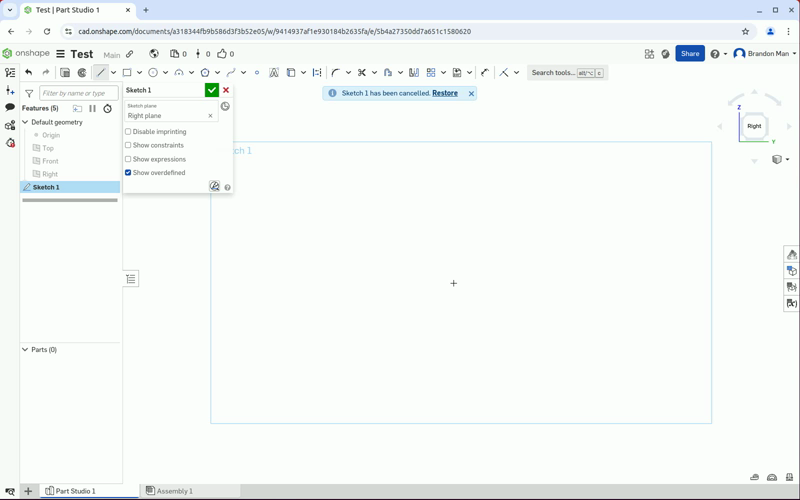
key_up(shift)
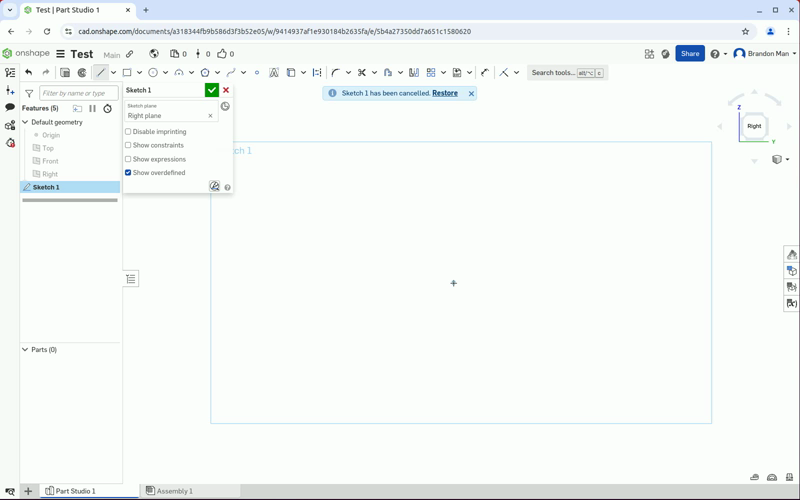
key_down(shift)
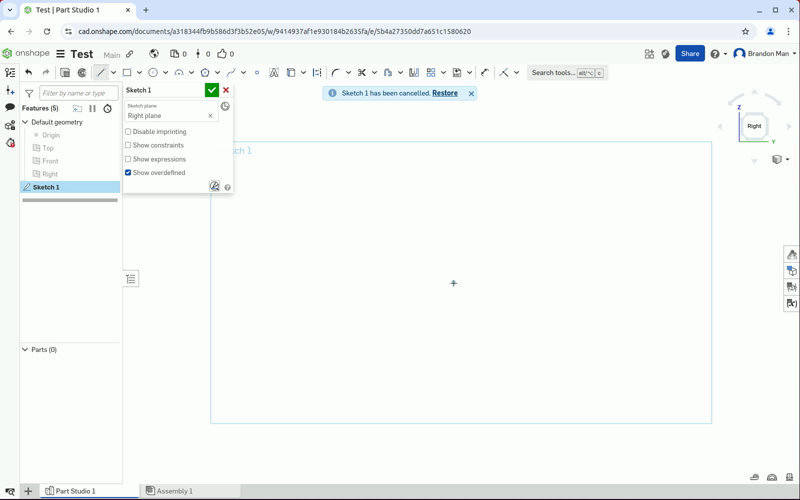
mouse_move(483, 282)
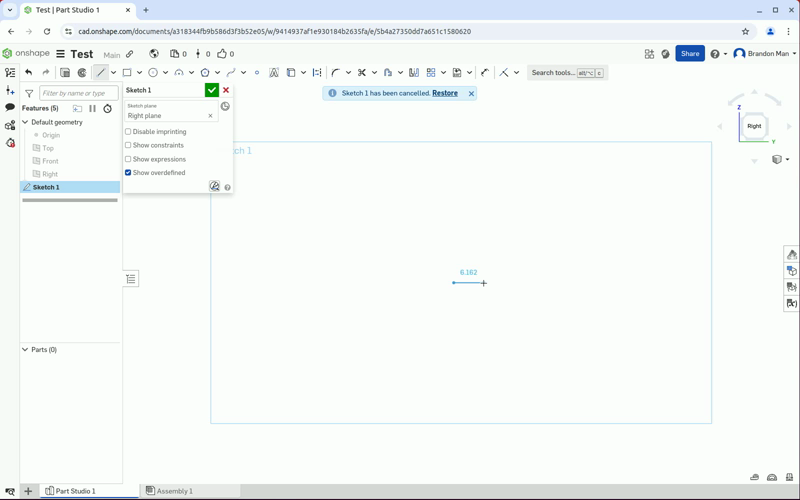
mouse_move(494, 282)
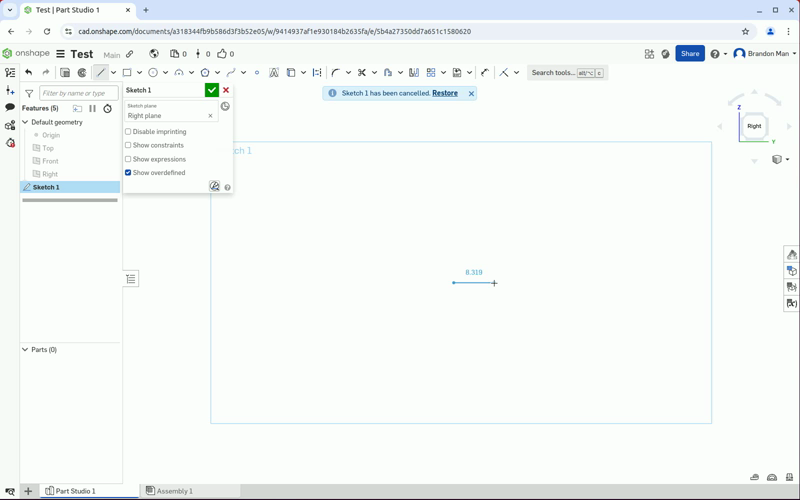
click(494, 282)
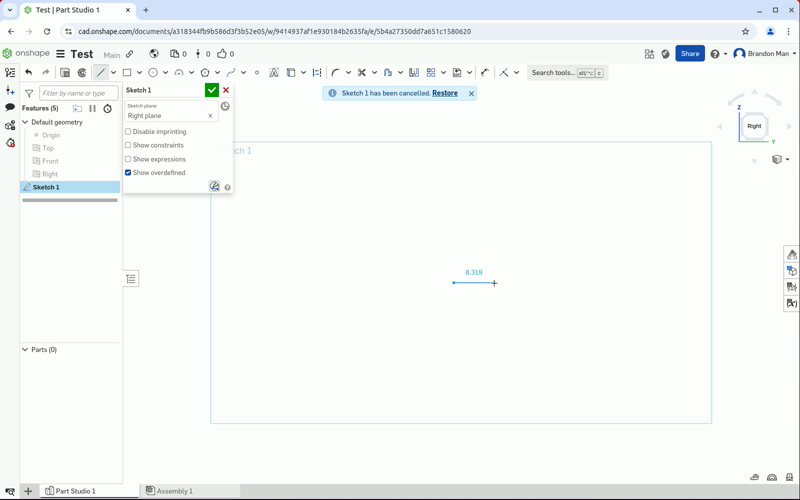
key_up(shift)
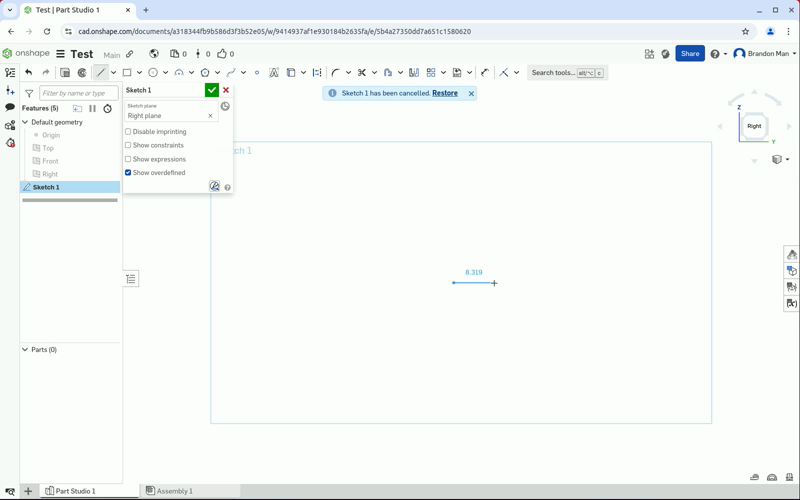
key_down(shift)
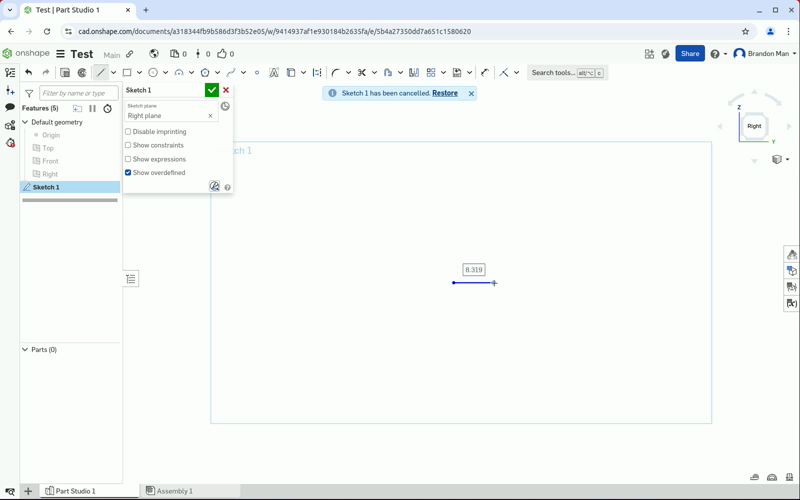
mouse_move(494, 170)
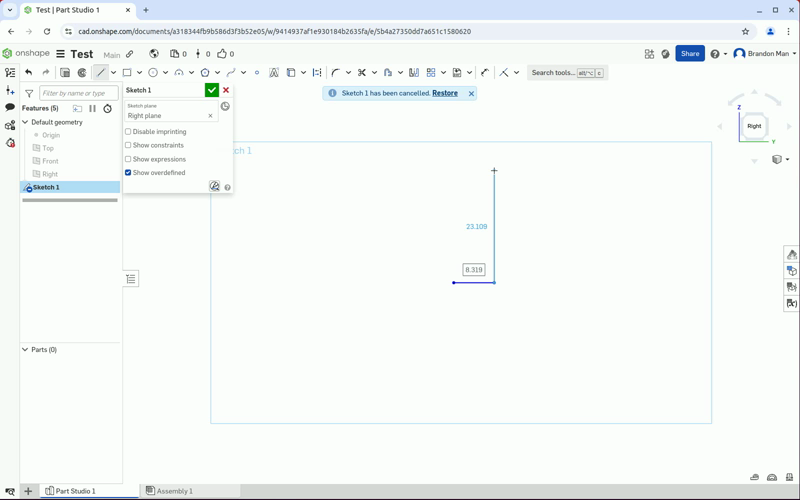
click(494, 170)
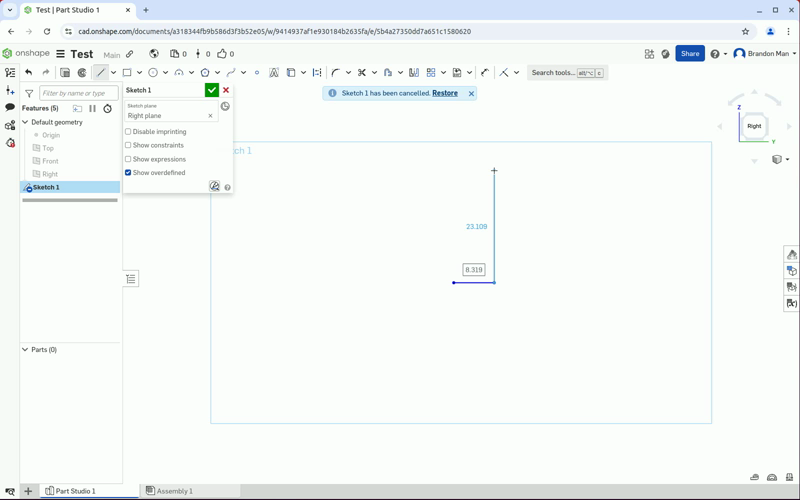
key_up(shift)
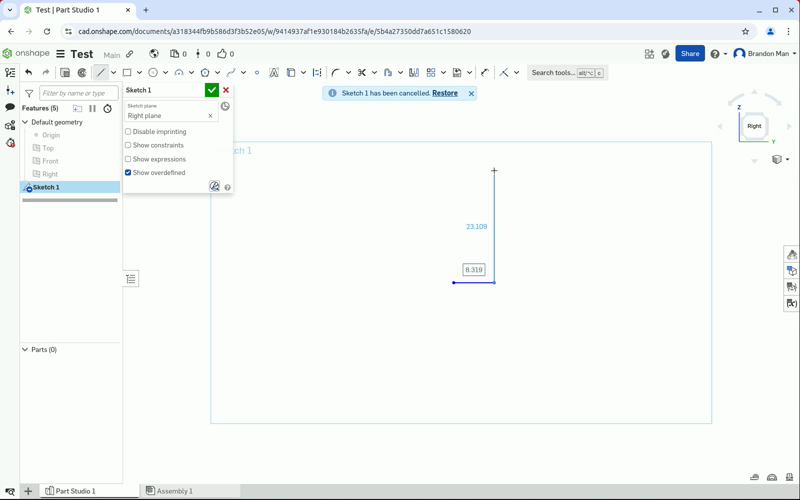
key_down(shift)
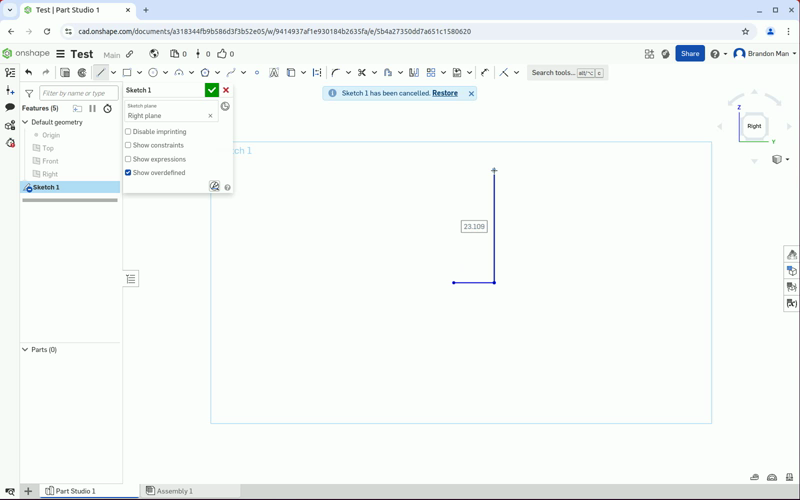
mouse_move(524, 170)
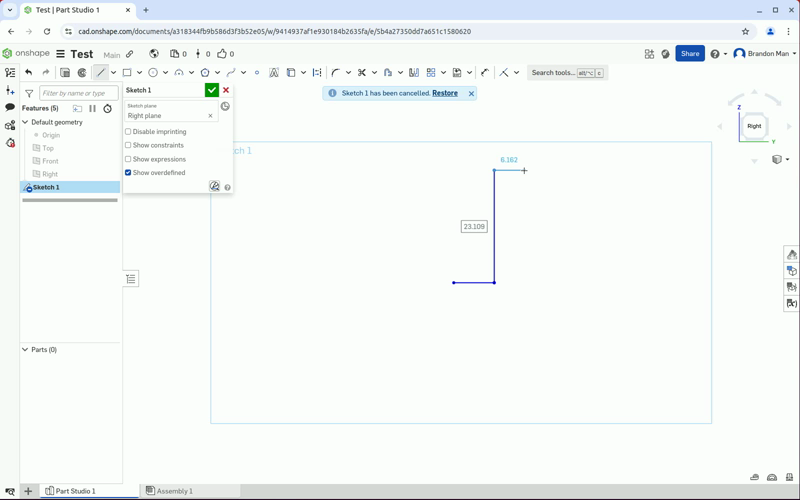
mouse_move(482, 170)
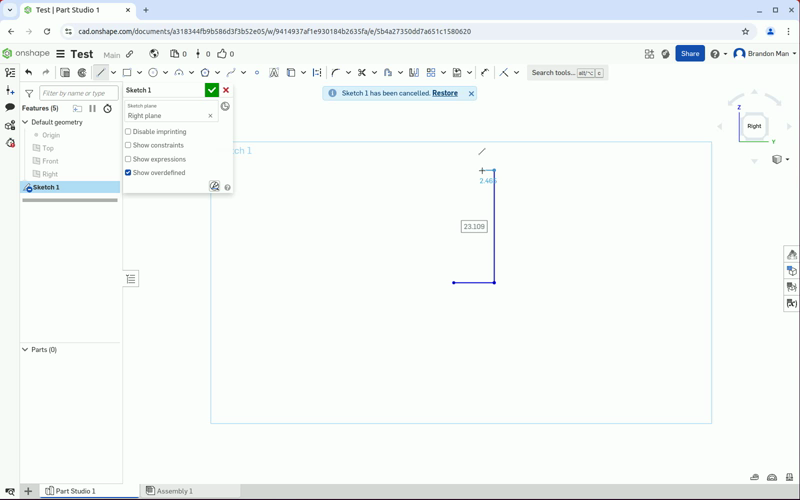
click(482, 170)
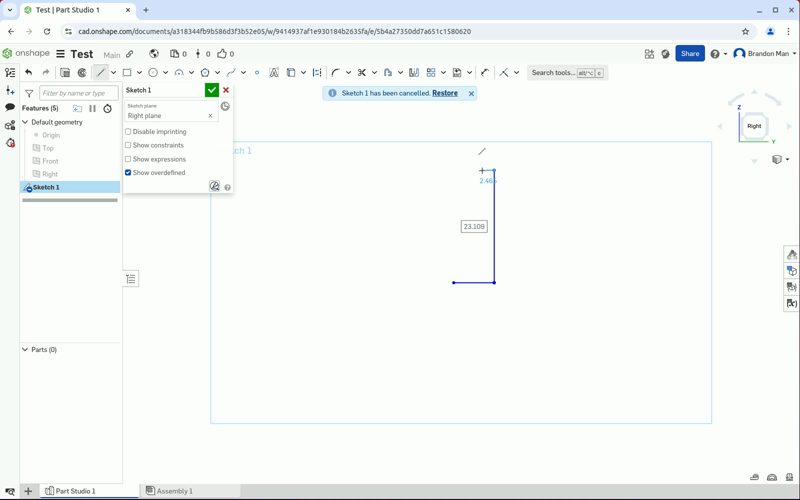
key_up(shift)
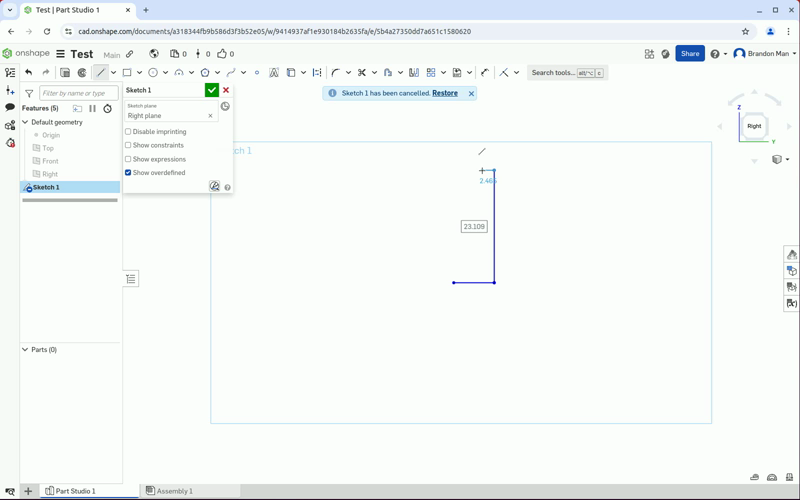
key_down(shift)
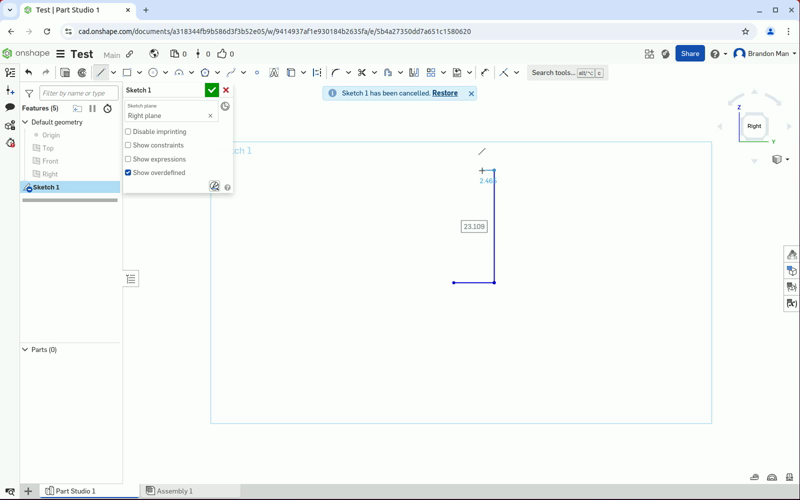
mouse_move(482, 271)
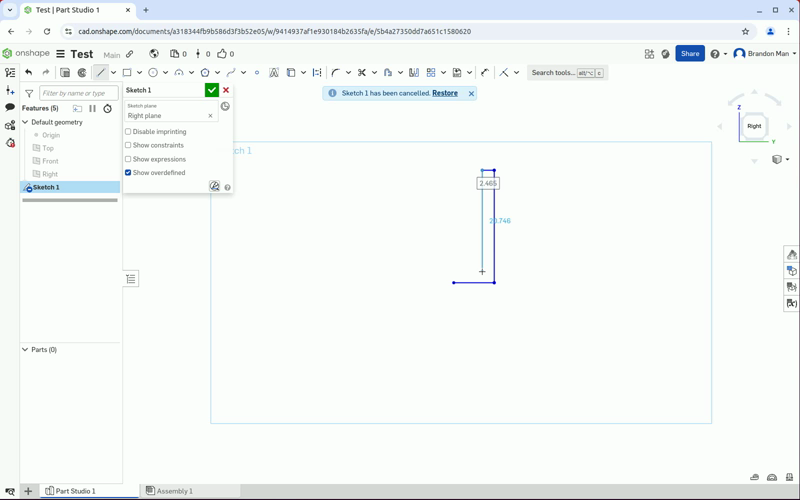
click(482, 271)
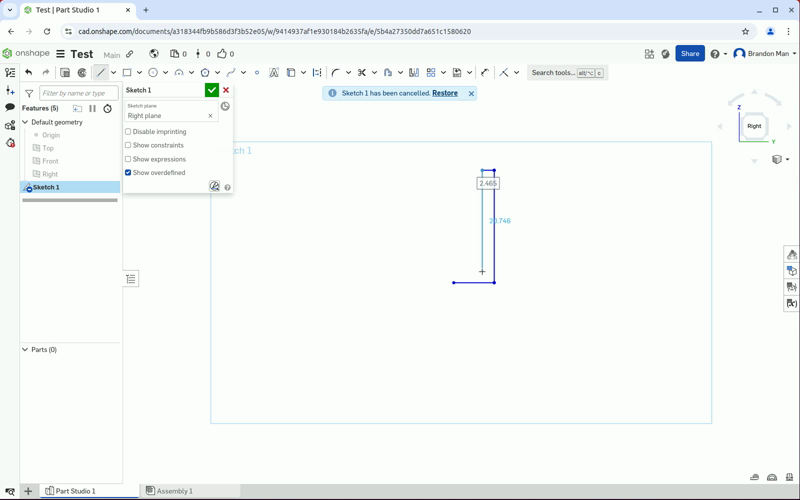
key_up(shift)
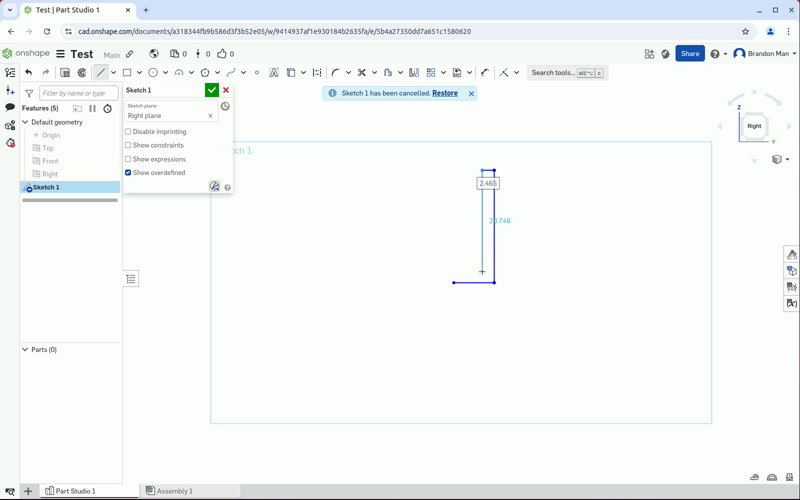
key_down(shift)
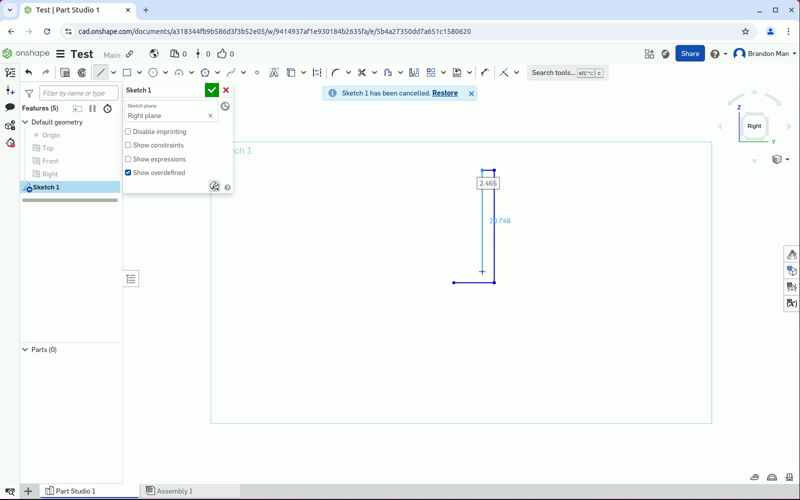
mouse_move(512, 271)
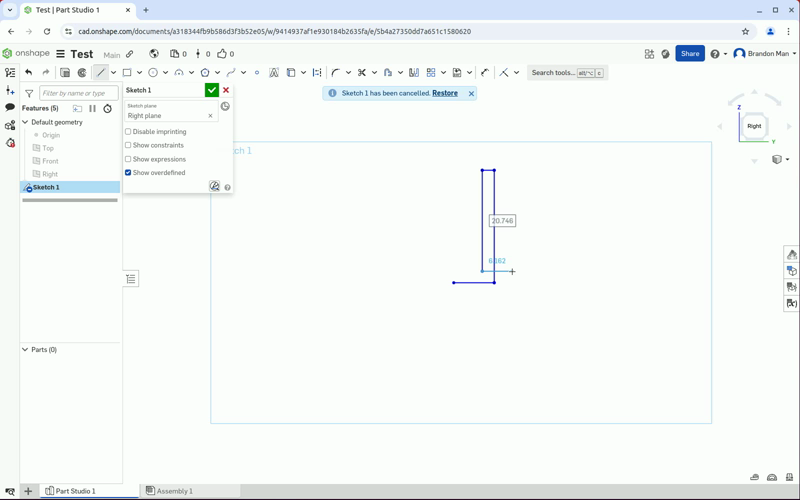
mouse_move(465, 271)
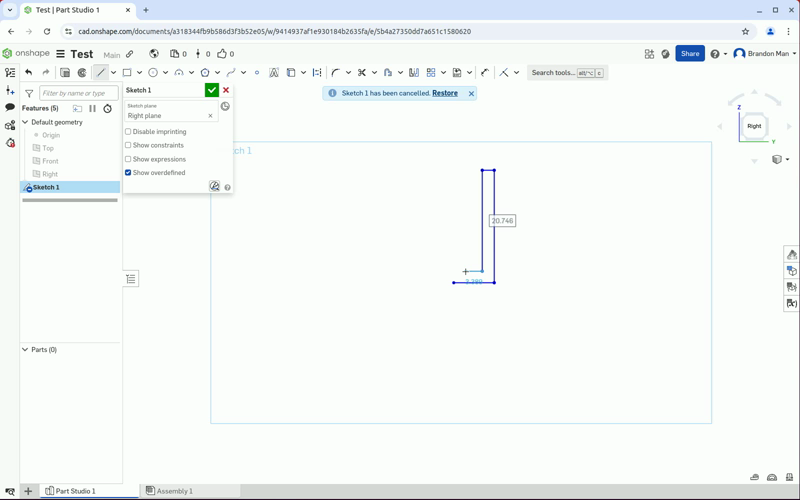
click(465, 271)
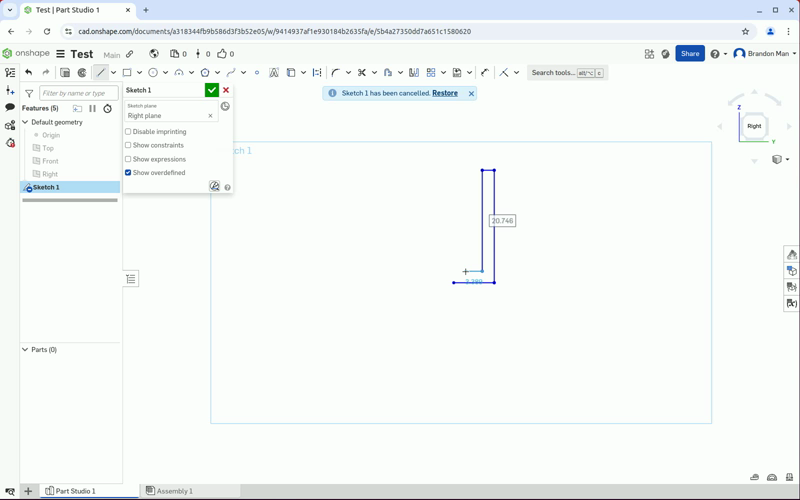
key_up(shift)
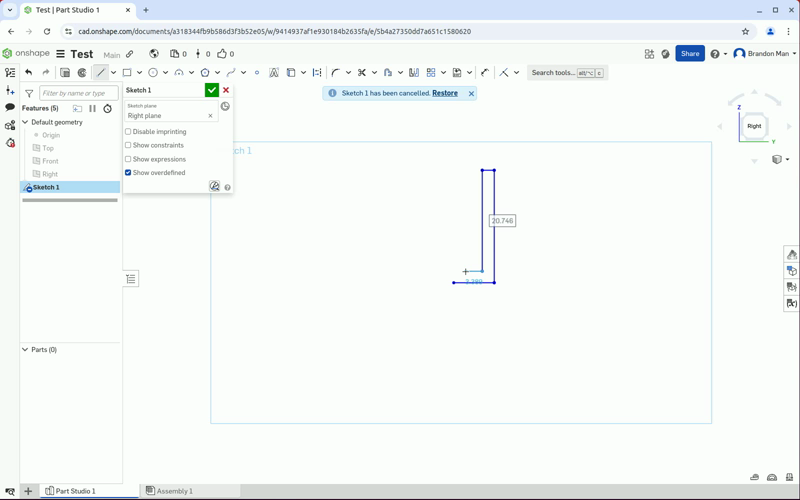
key_down(shift)
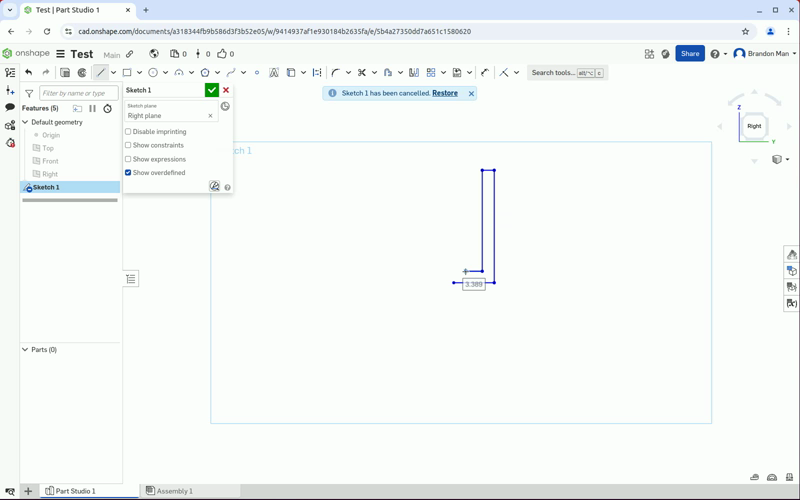
mouse_move(465, 170)
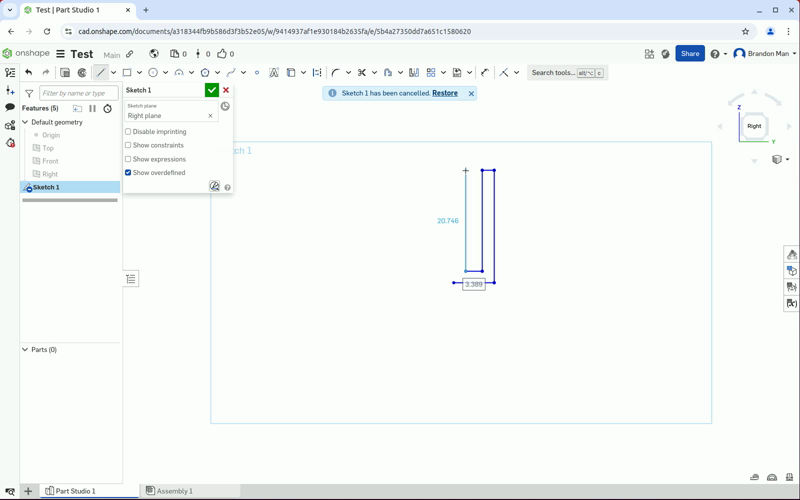
click(465, 170)
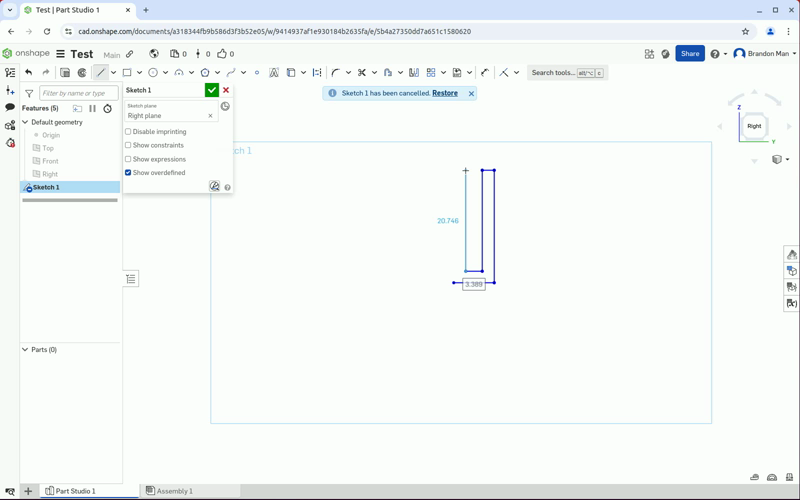
key_up(shift)
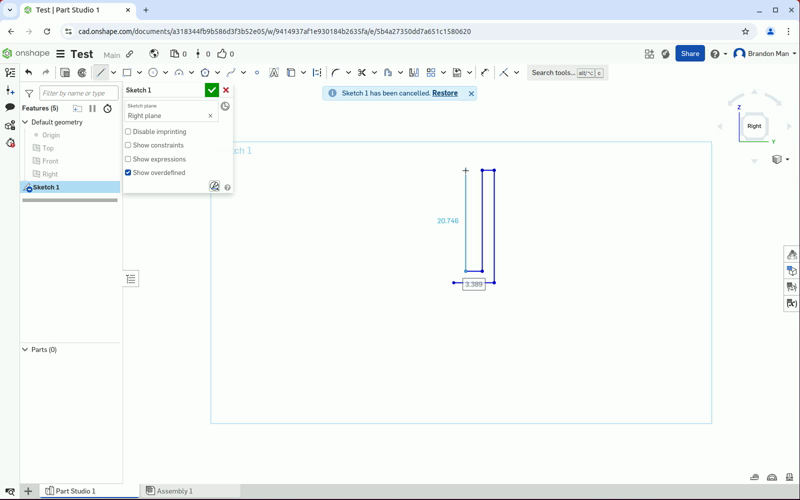
key_down(shift)
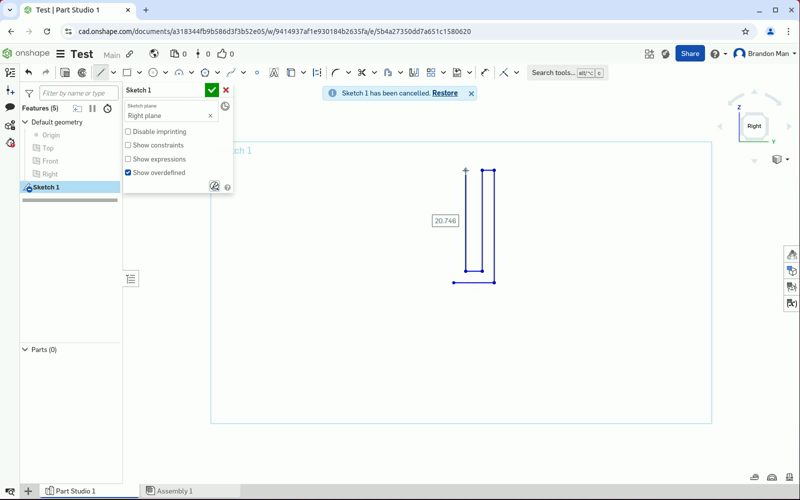
mouse_move(495, 170)
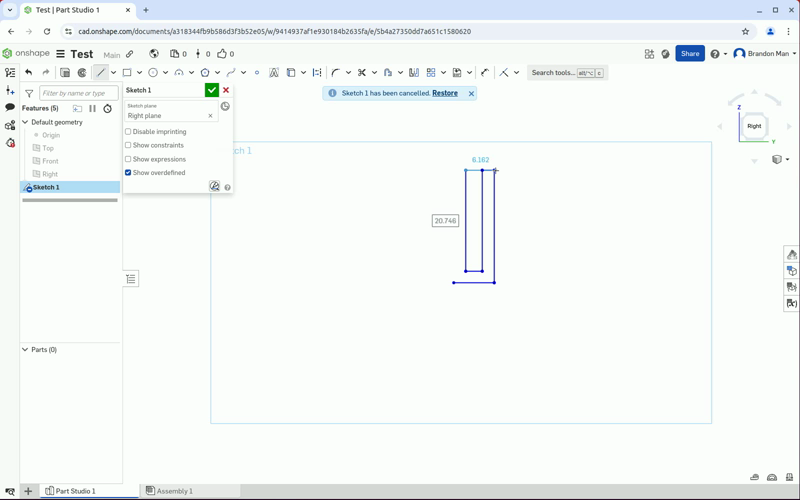
mouse_move(453, 170)
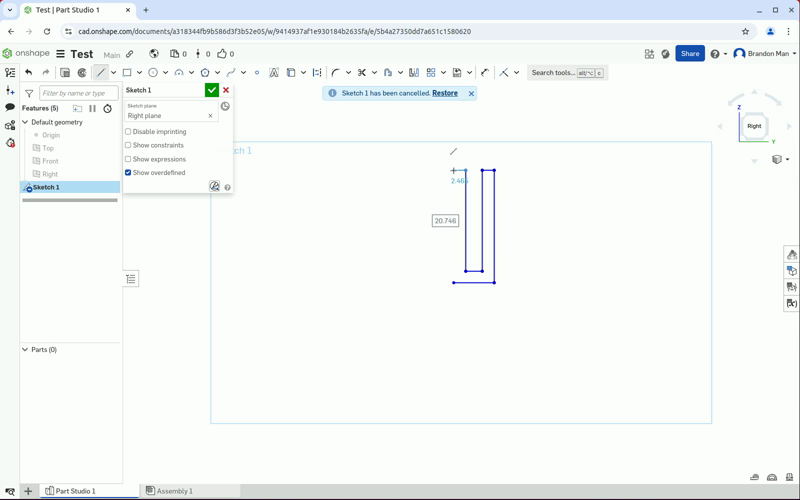
click(453, 170)
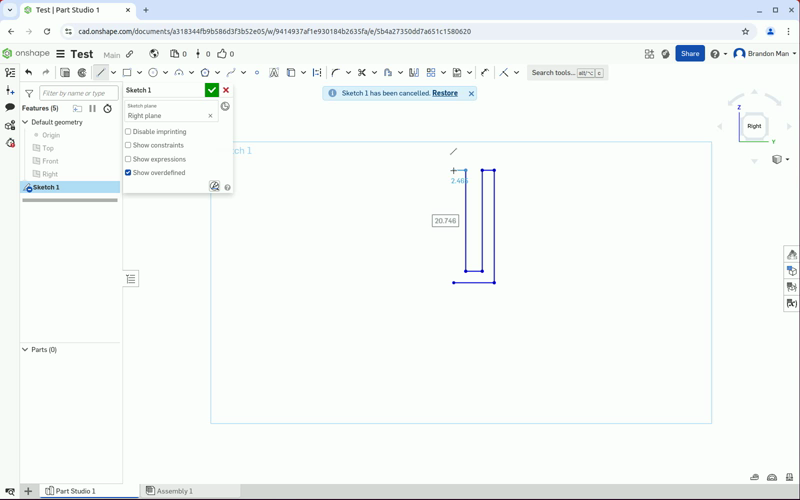
key_up(shift)
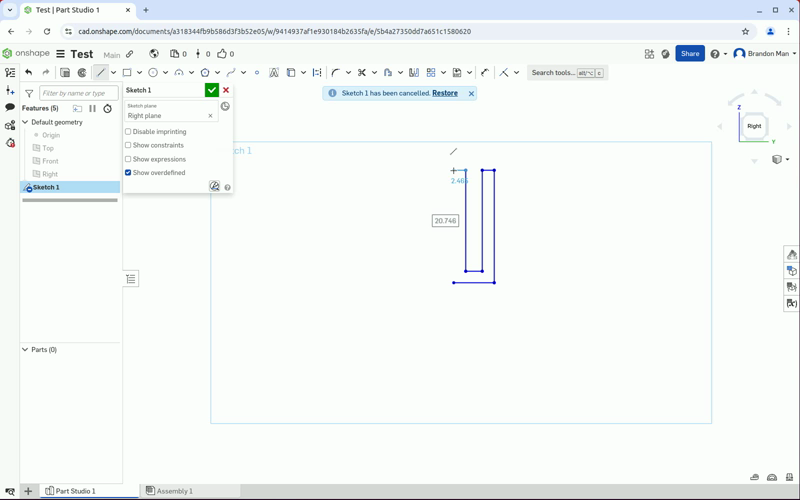
key_down(shift)
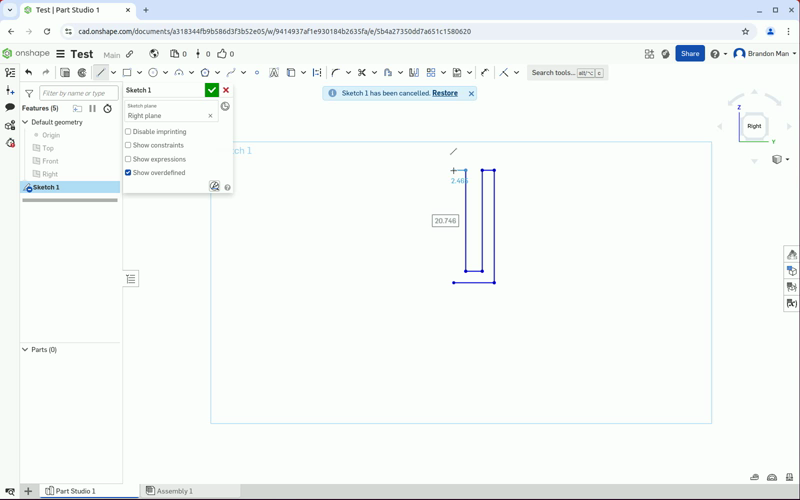
mouse_move(453, 266)
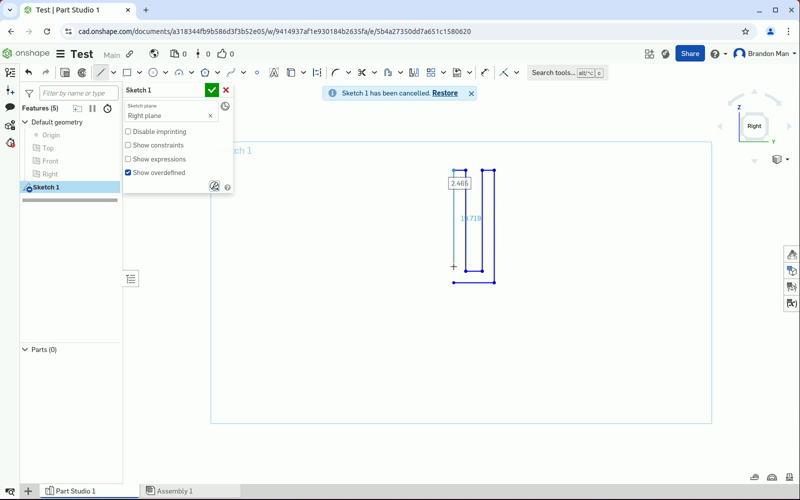
click(453, 266)
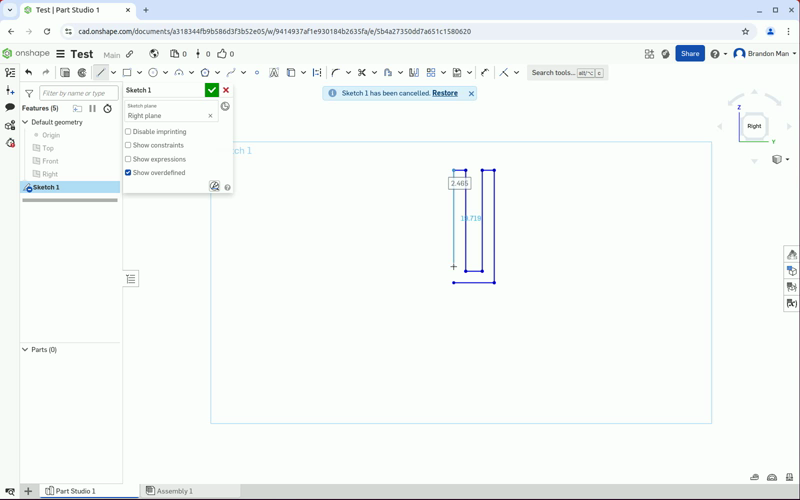
key_up(shift)
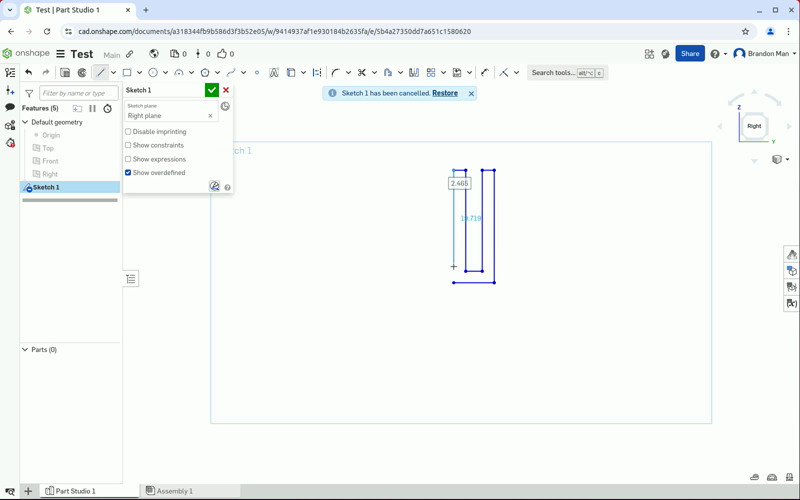
mouse_move(483, 266)
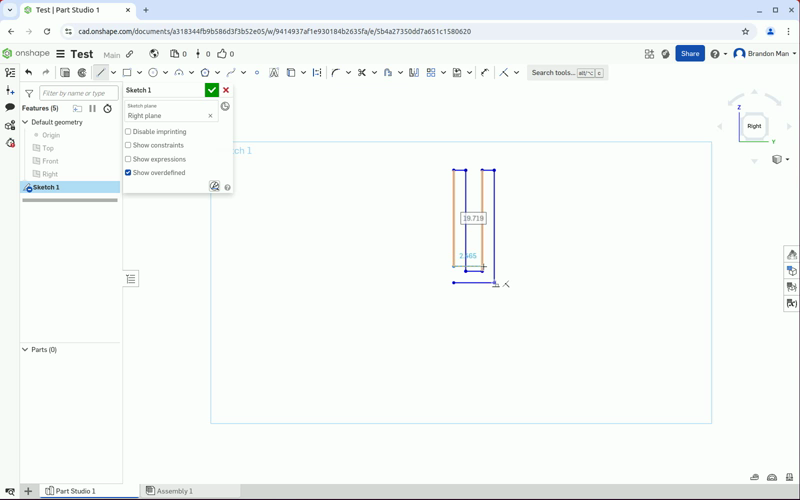
key_down(shift)
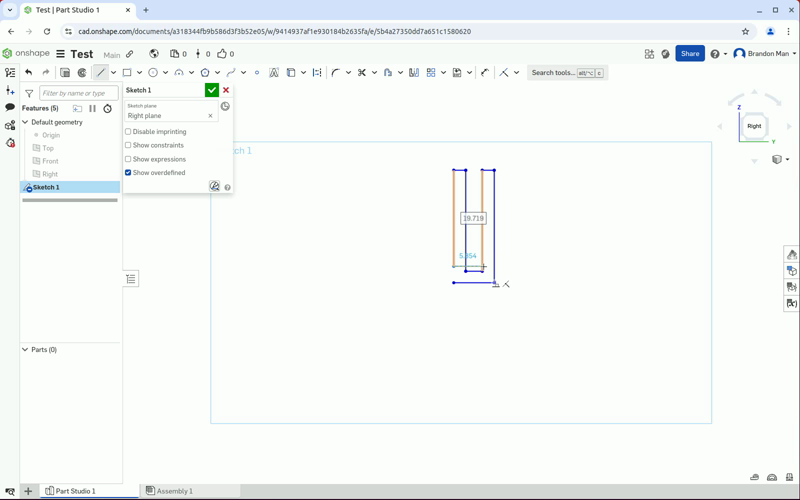
mouse_move(453, 282)
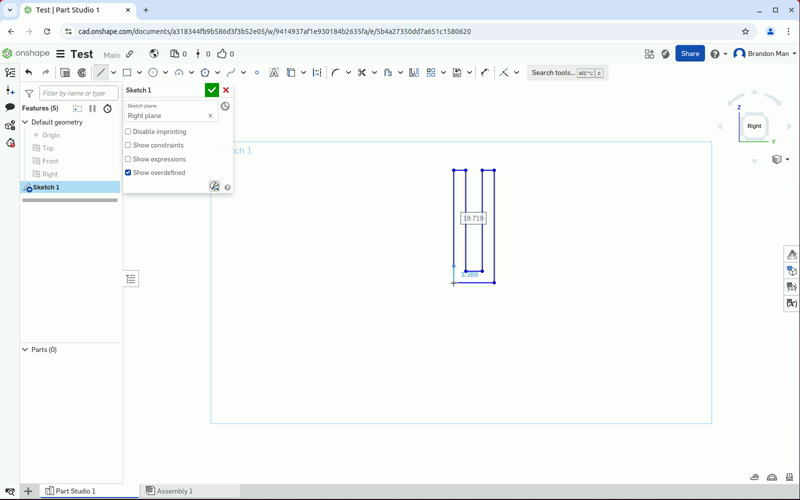
key_up(shift)
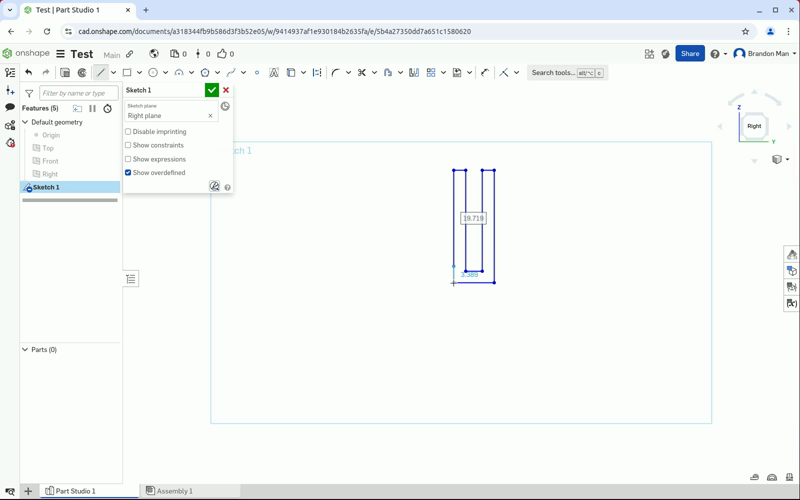
click(453, 282)
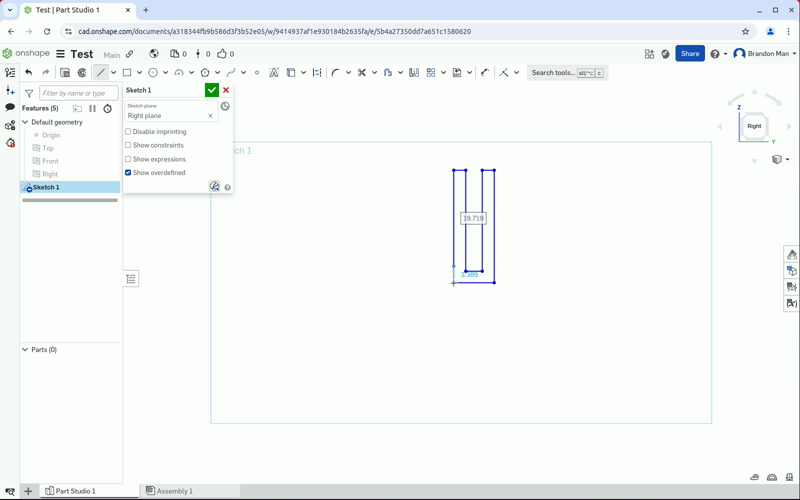
key(esc)
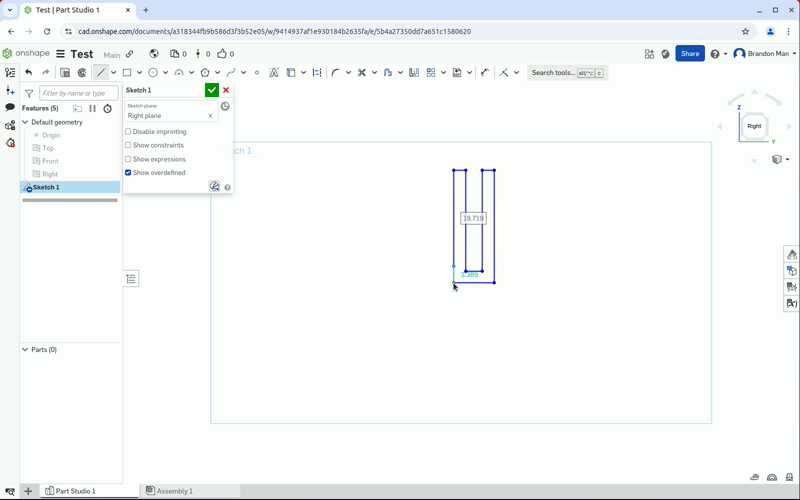
mouse_move(466, 274)
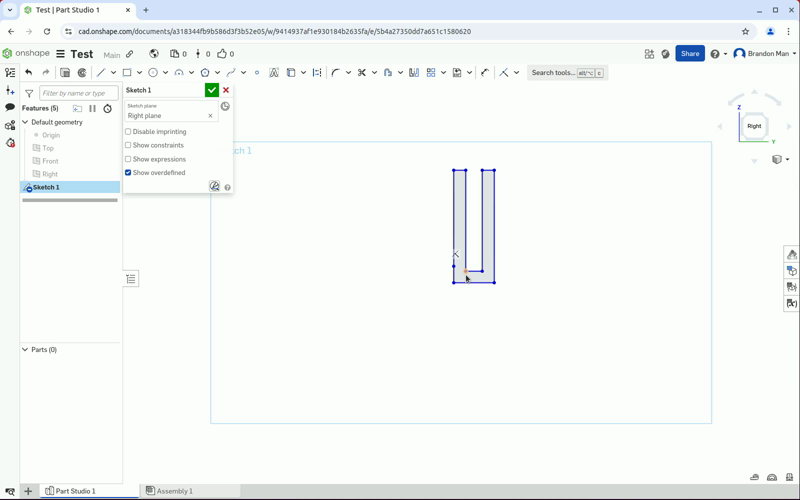
click(466, 274)
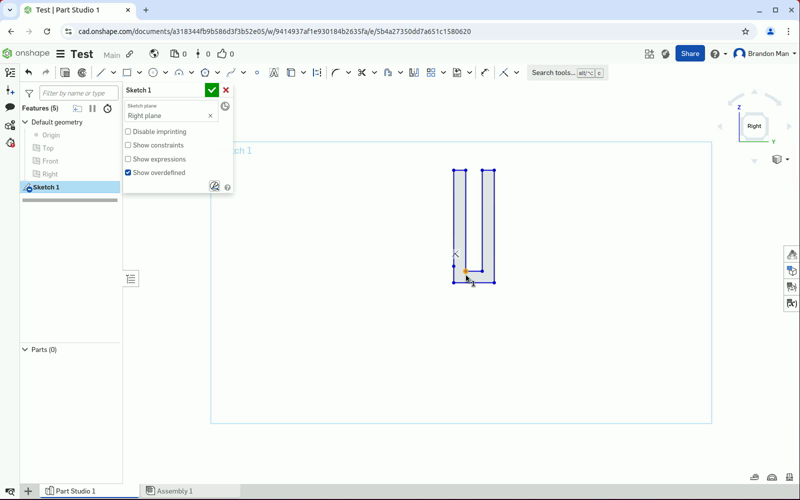
mouse_move(73, 352)
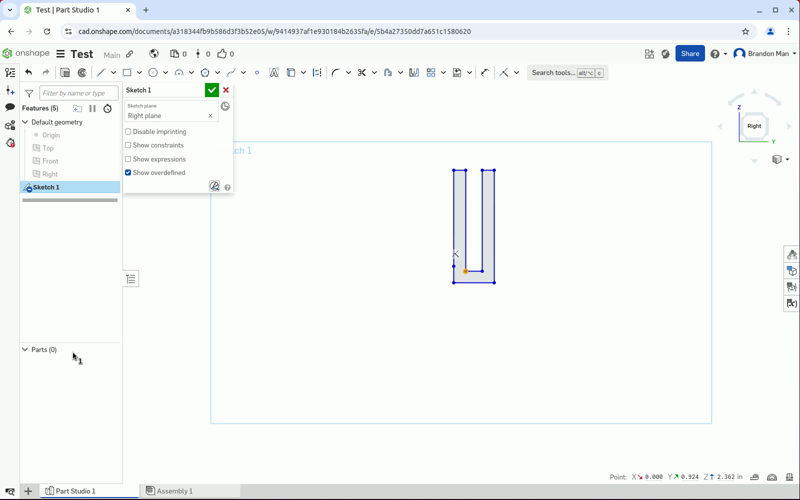
key(shift+y)
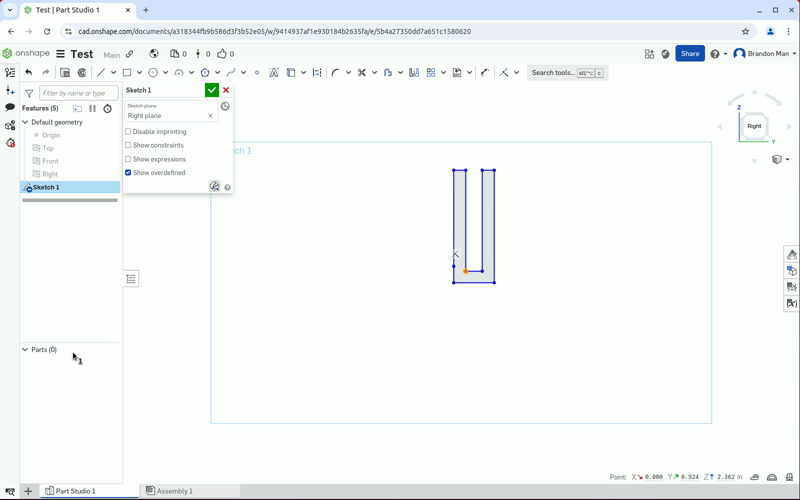
key(shift+e)
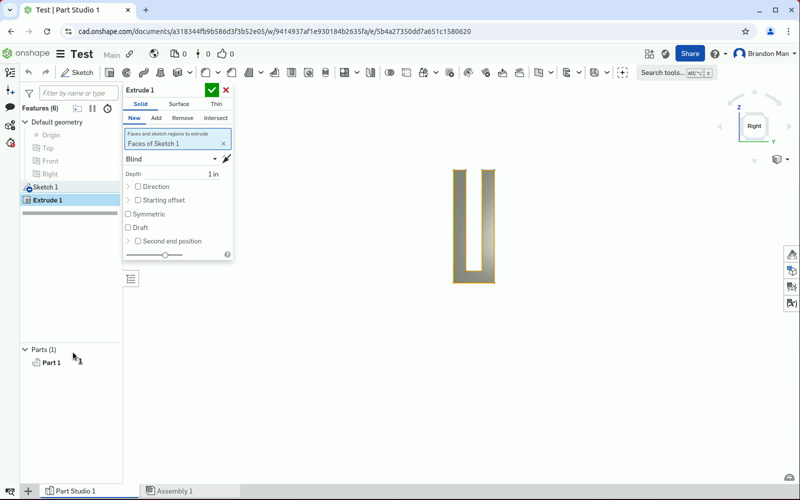
mouse_move(143, 106)
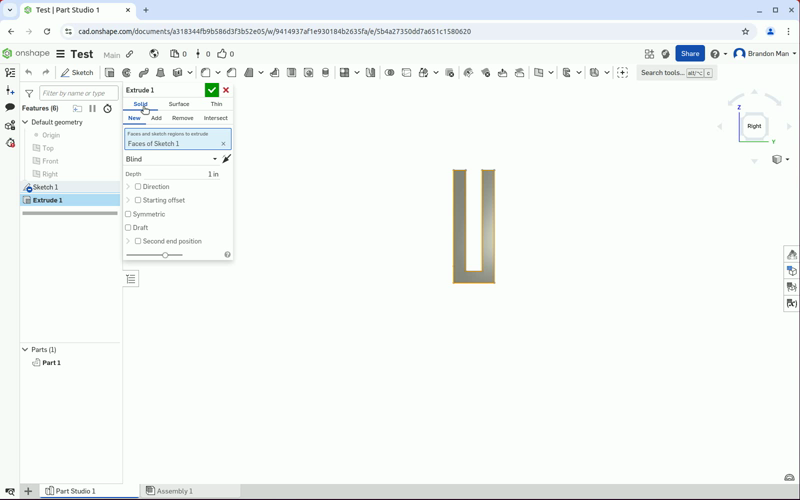
click(143, 106)
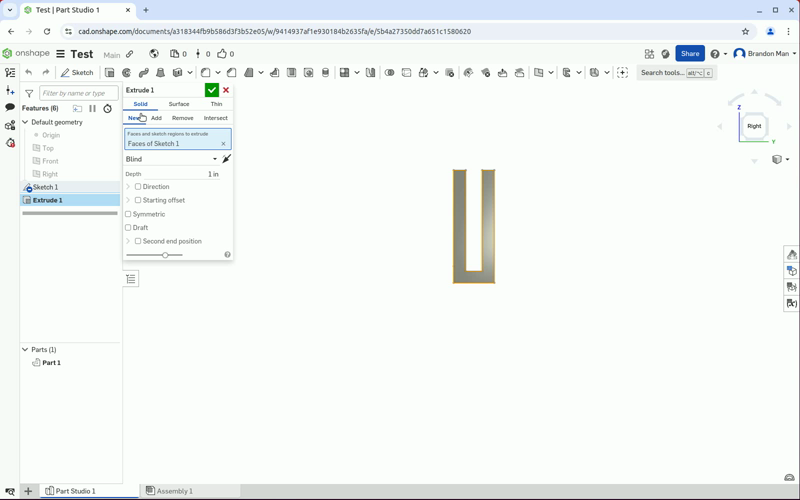
mouse_move(137, 120)
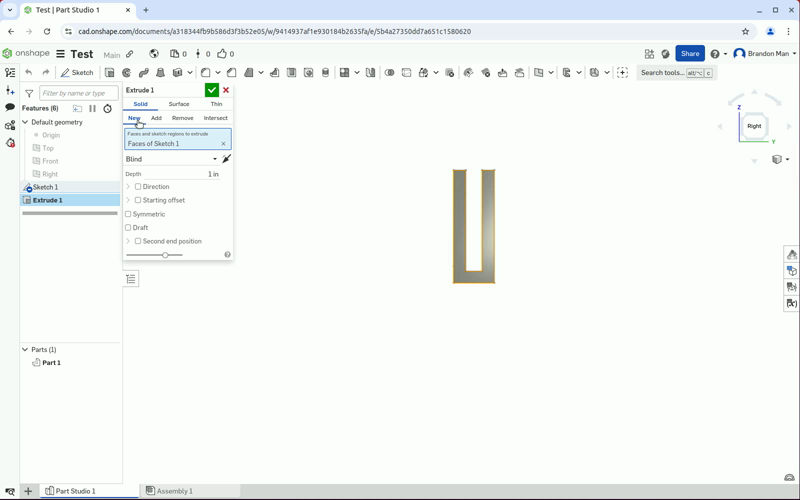
click(137, 120)
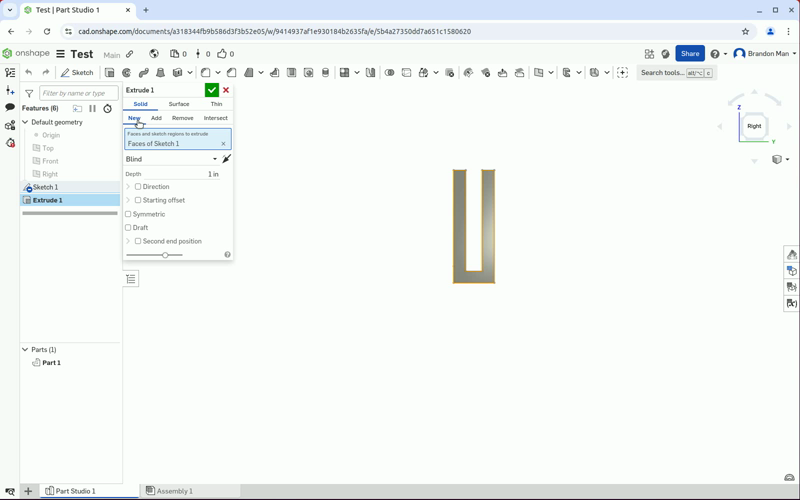
key(tab, 4)
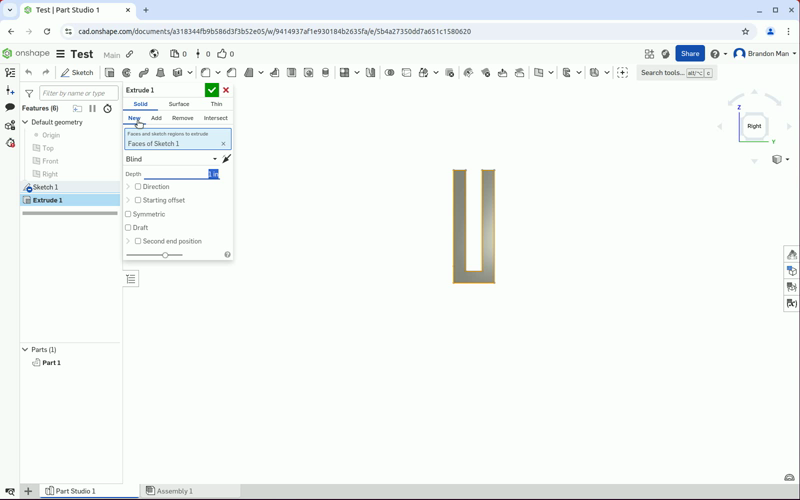
text(20.22)
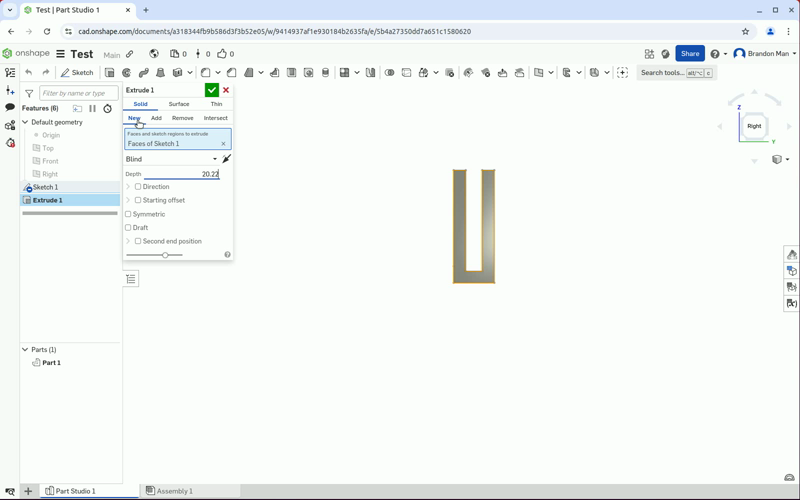
key(enter)
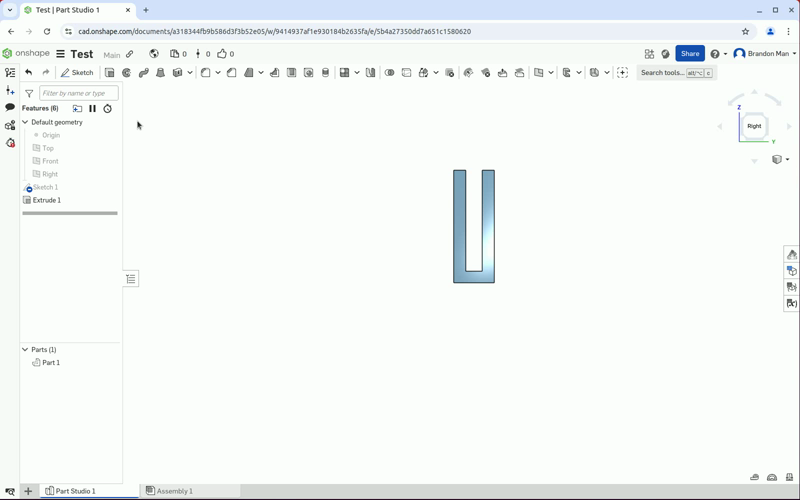
key(shift+h)
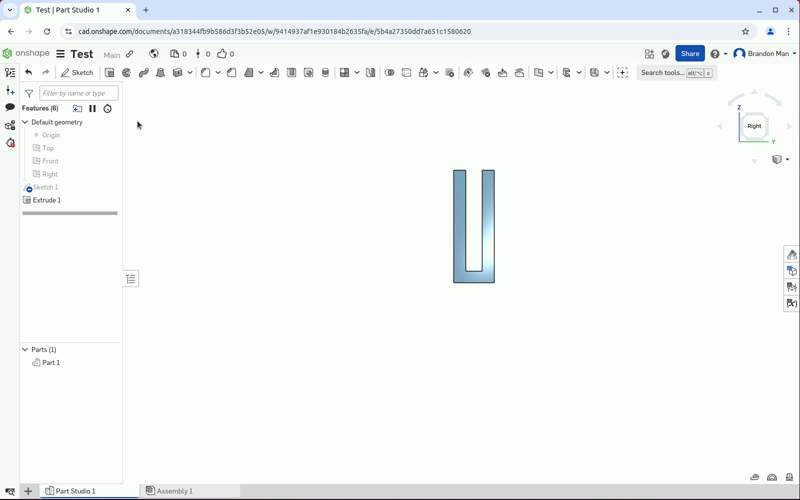
key(shift+h)
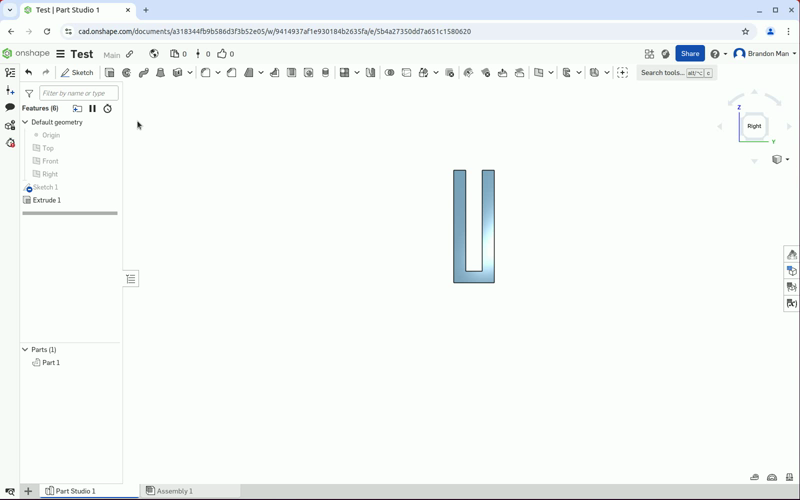
mouse_move(73, 189)
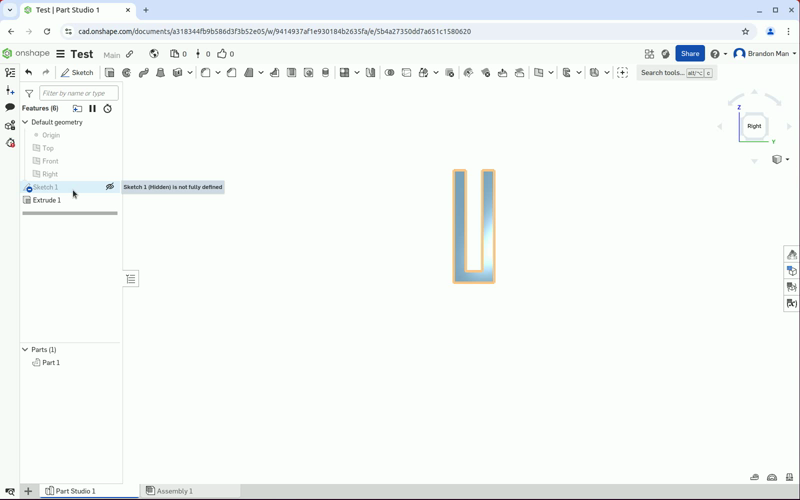
click(73, 189)
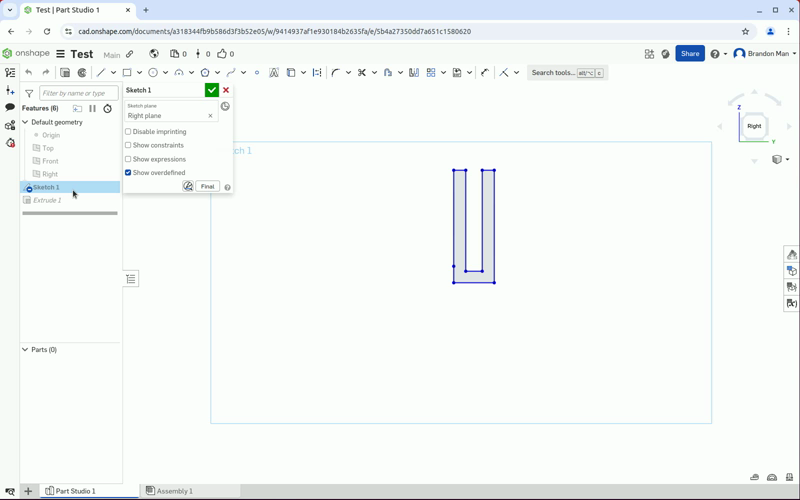
mouse_move(229, 92)
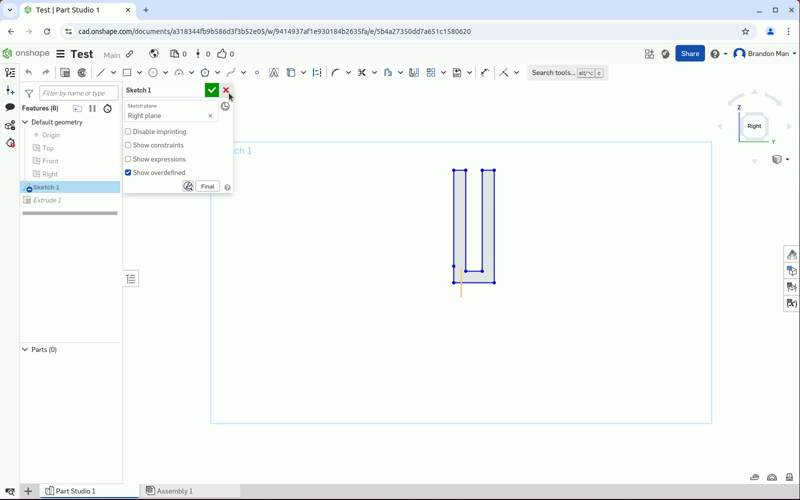
click(229, 92)
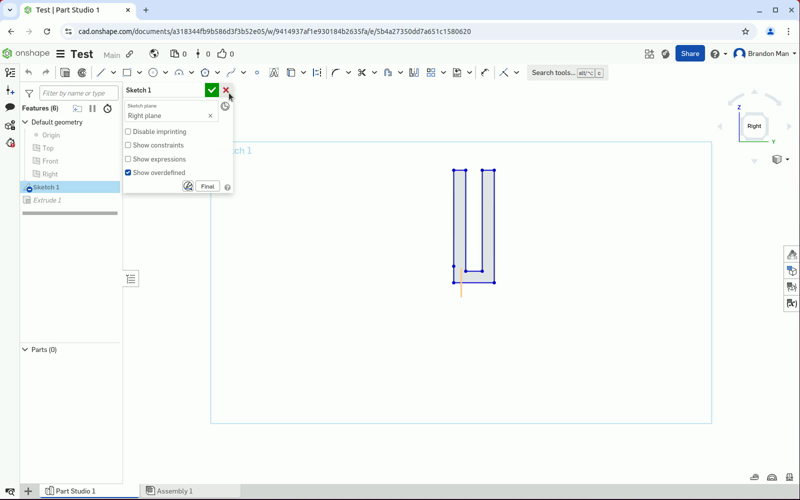
key(shift+s)
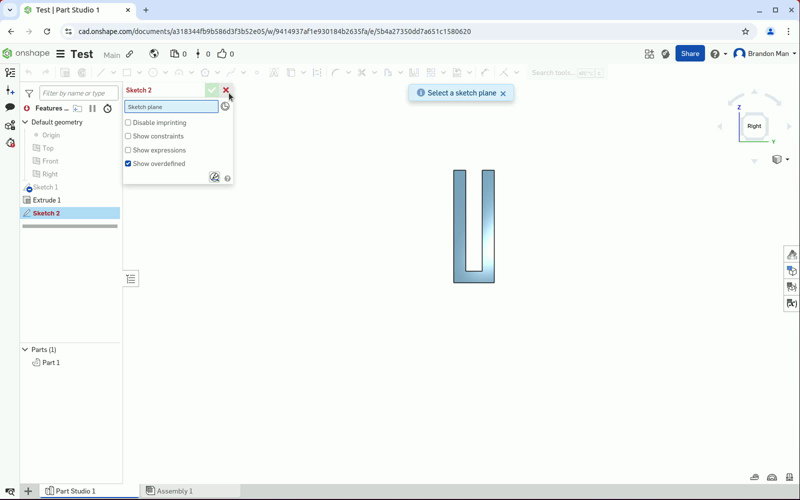
mouse_move(73, 176)
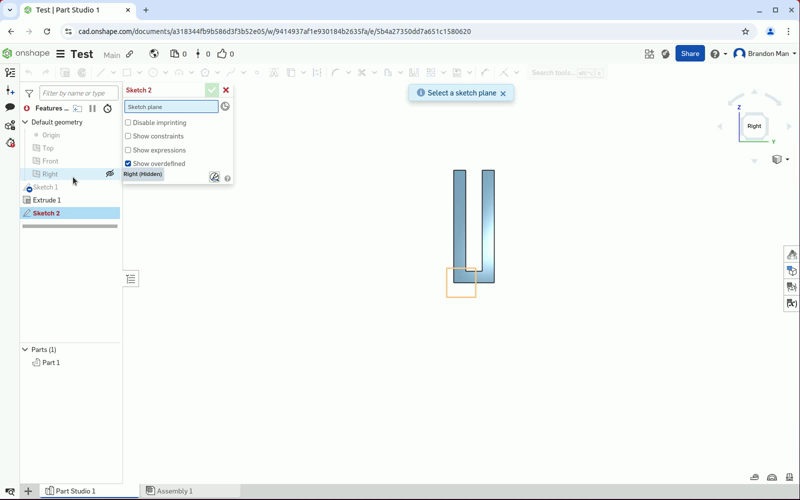
click(73, 176)
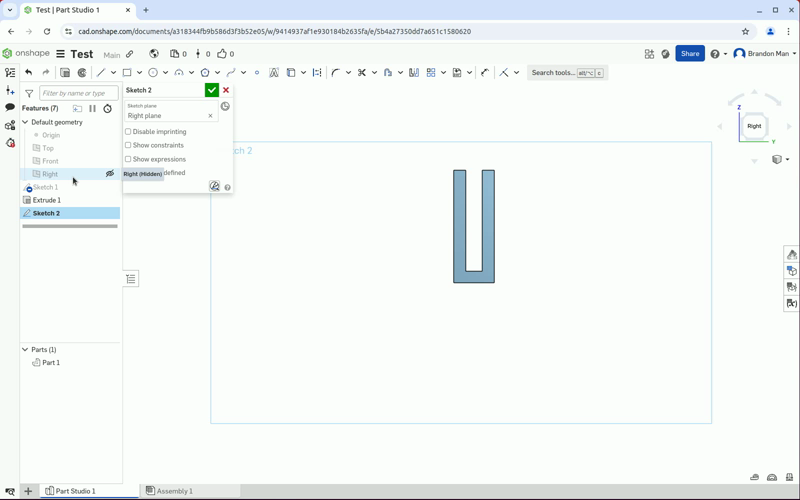
mouse_move(73, 352)
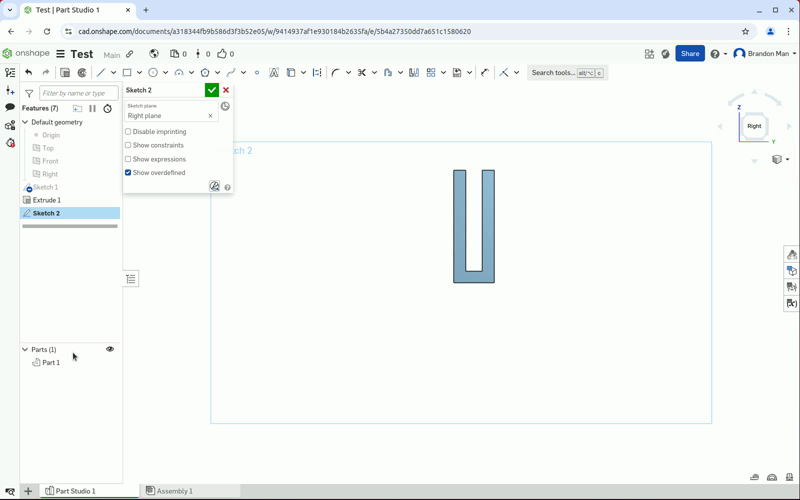
key(y)
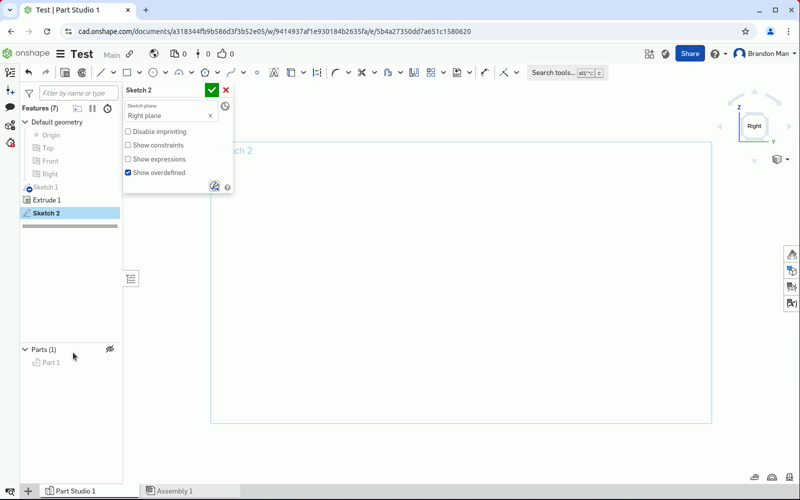
key(l)
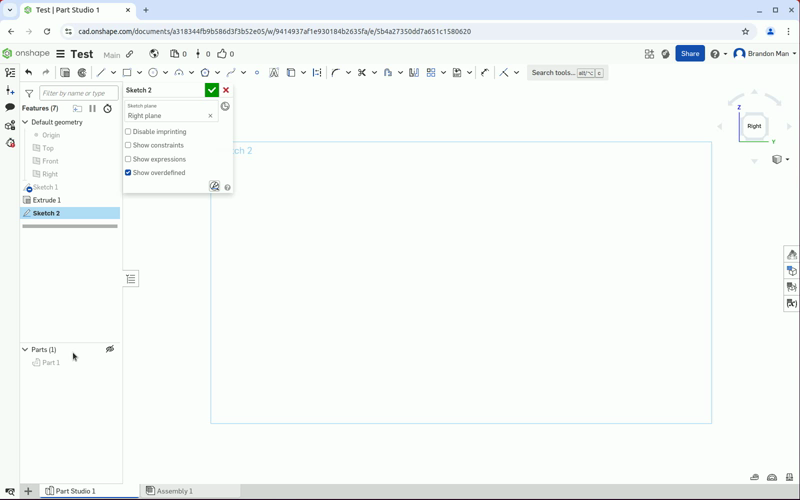
key_down(shift)
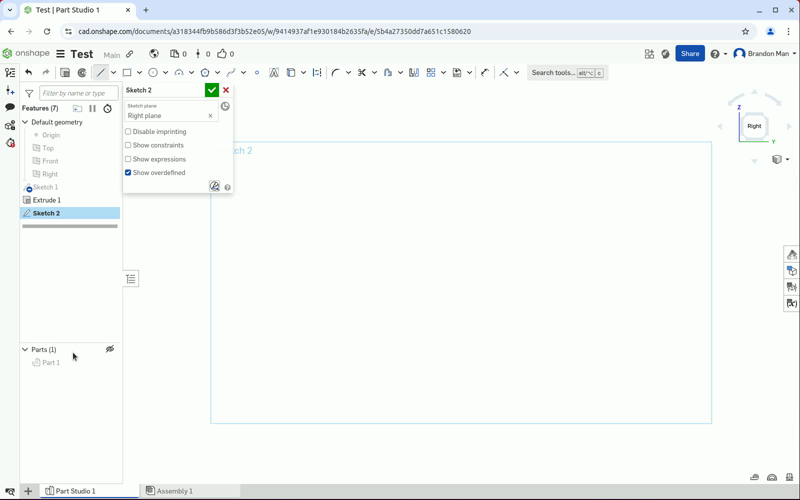
mouse_move(437, 282)
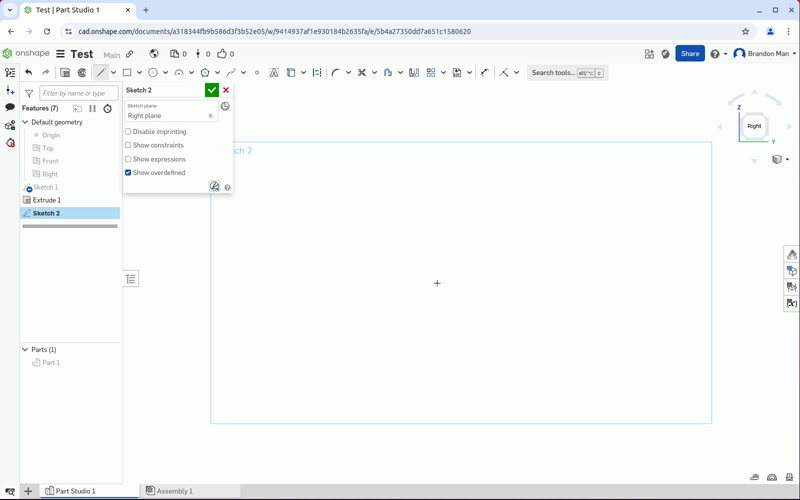
click(437, 282)
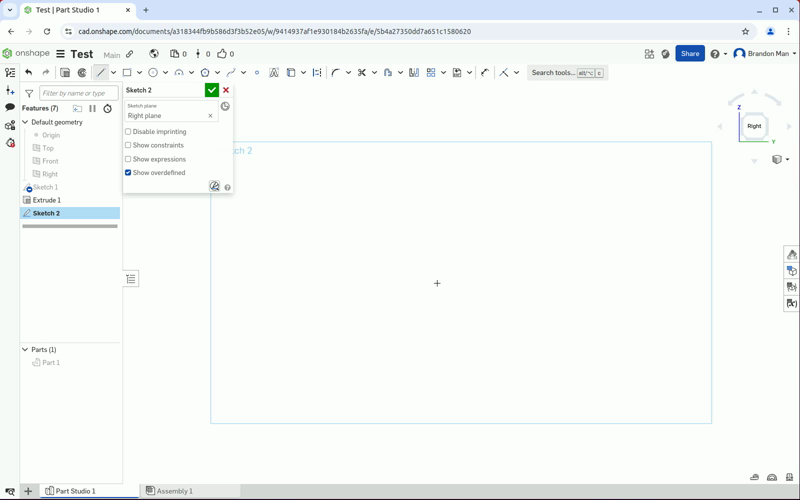
key_up(shift)
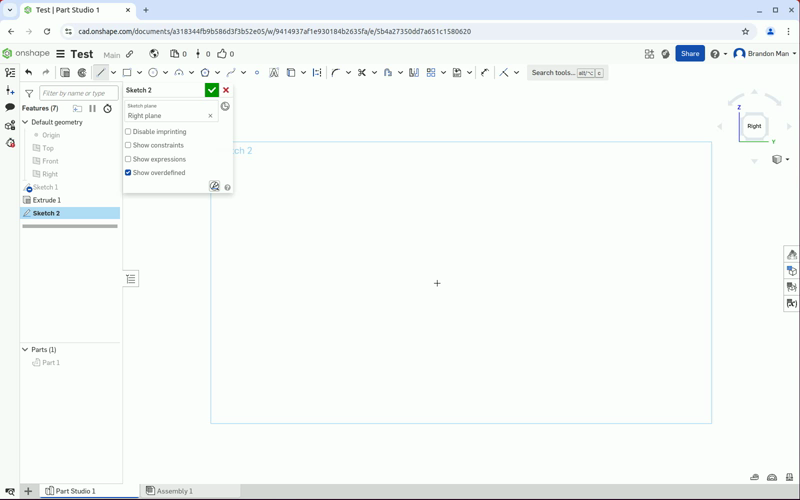
key_down(shift)
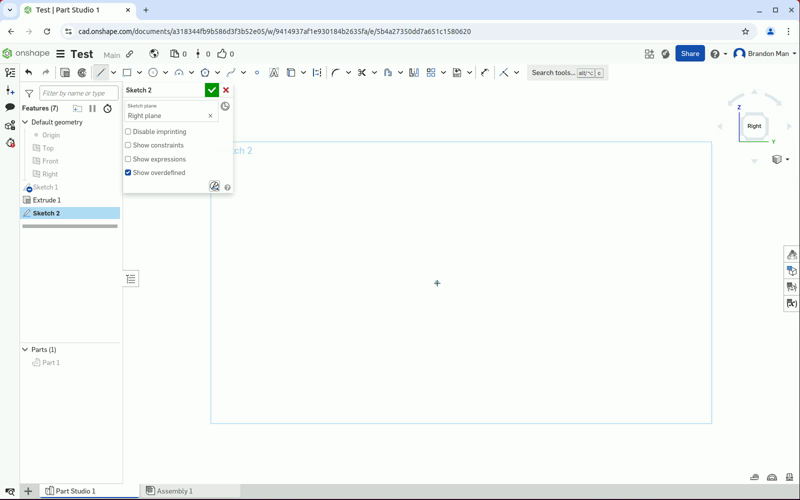
mouse_move(467, 282)
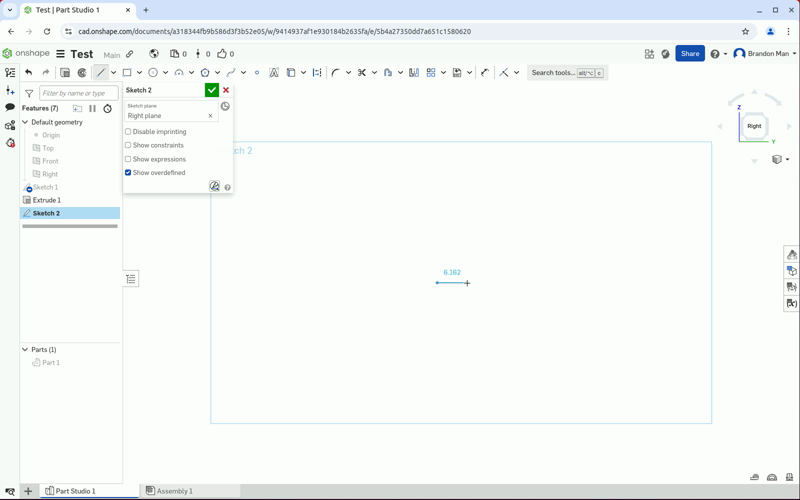
mouse_move(454, 282)
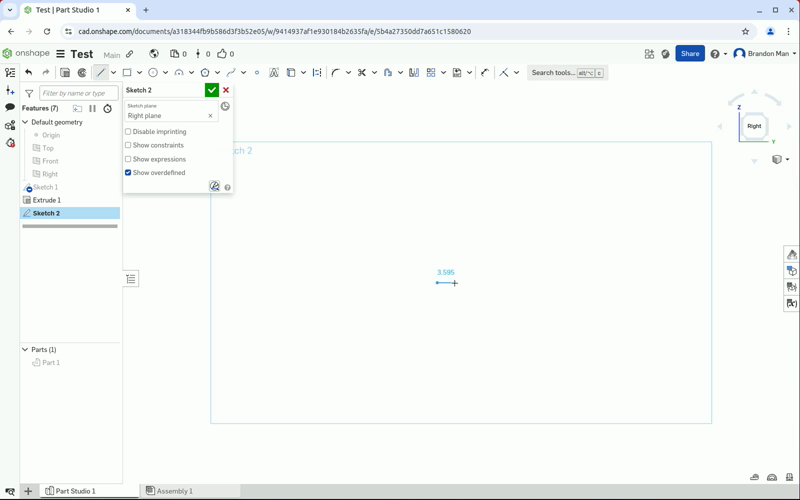
click(454, 282)
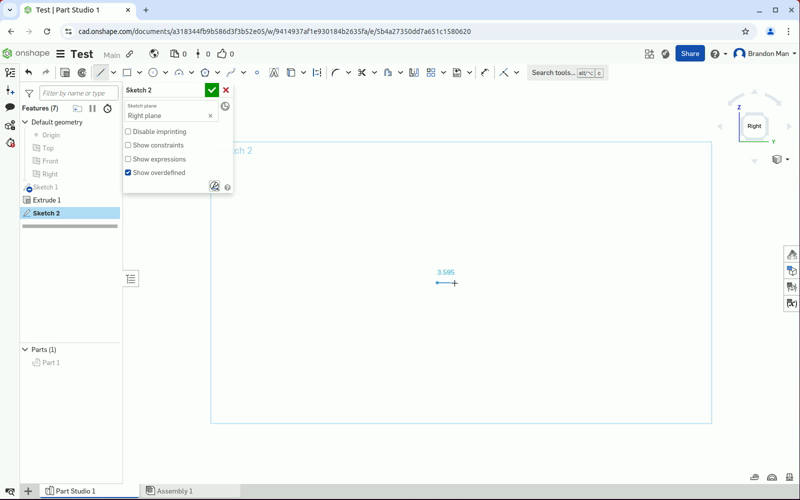
key_up(shift)
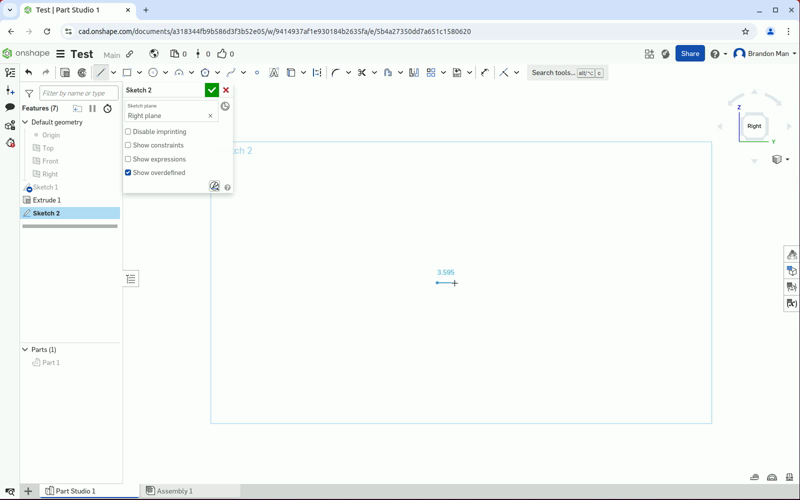
key_down(shift)
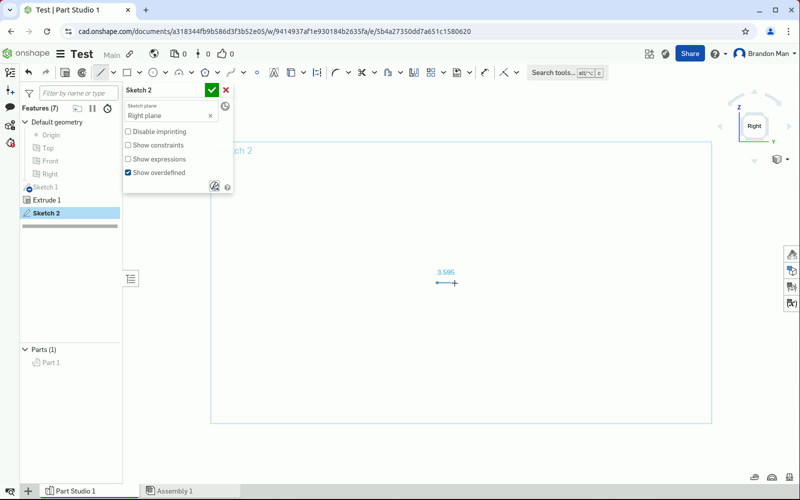
mouse_move(484, 282)
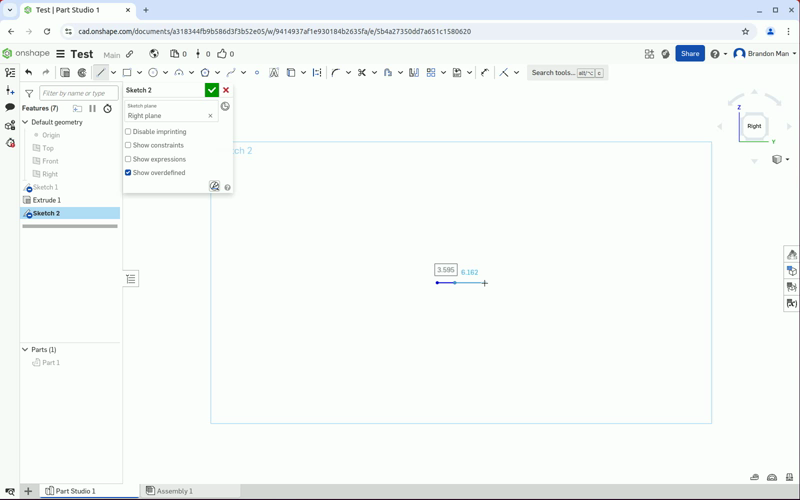
mouse_move(454, 265)
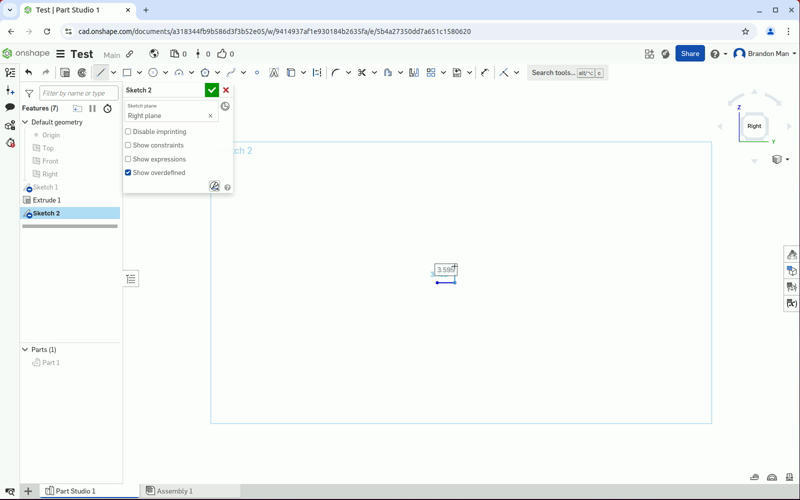
click(454, 265)
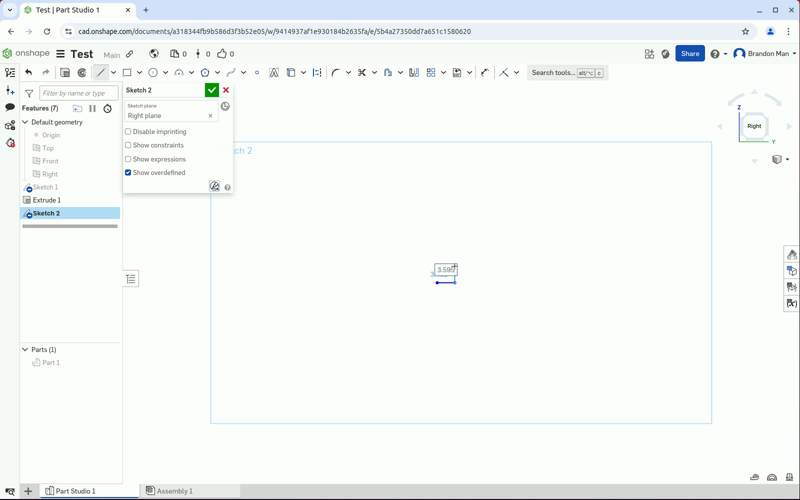
key_up(shift)
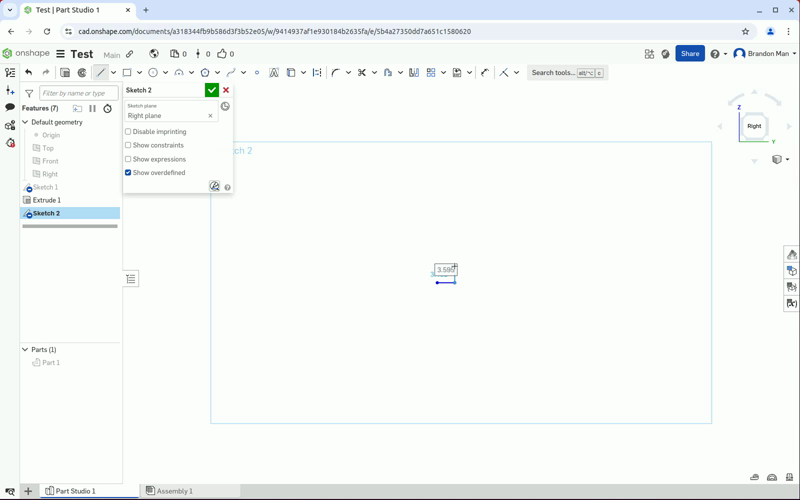
key_down(shift)
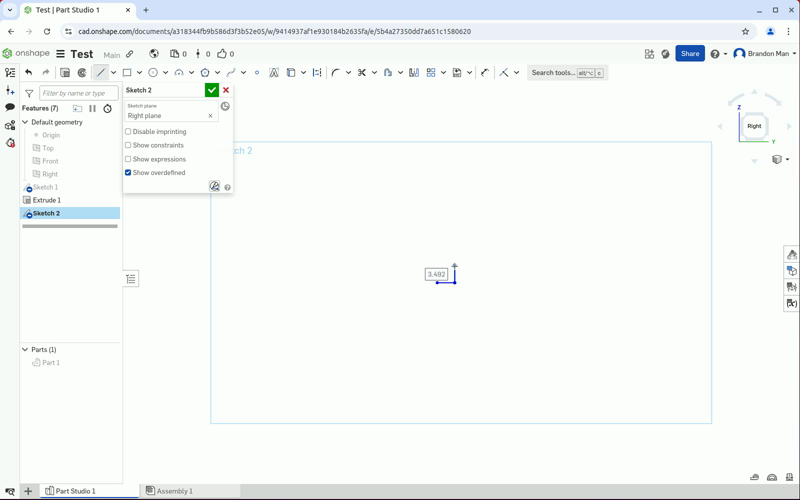
mouse_move(484, 265)
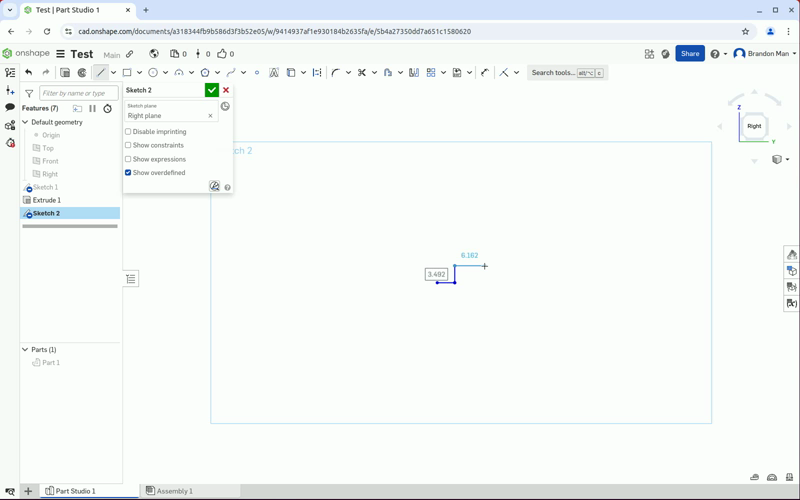
mouse_move(448, 265)
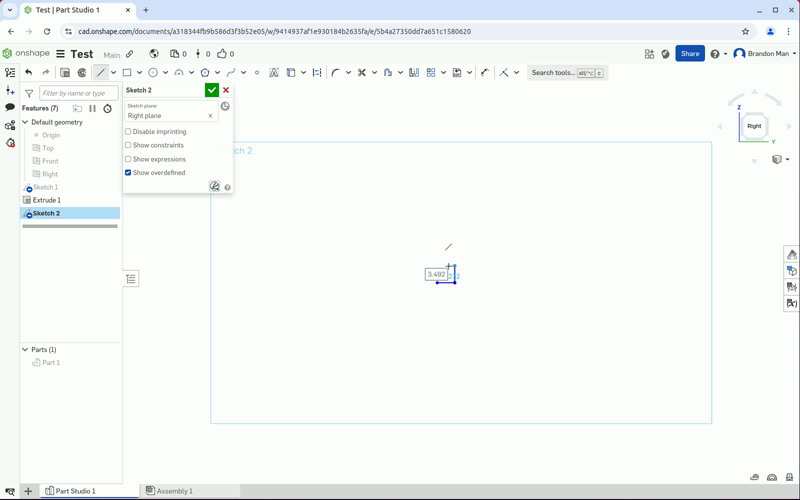
scroll(6)
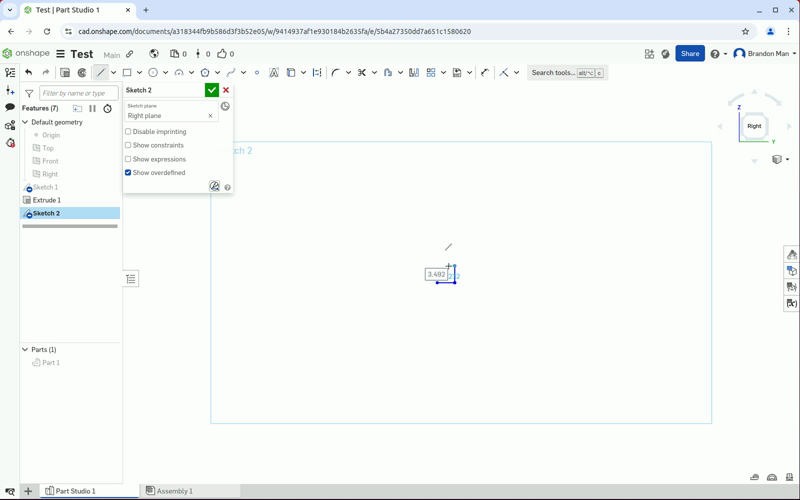
scroll(6)
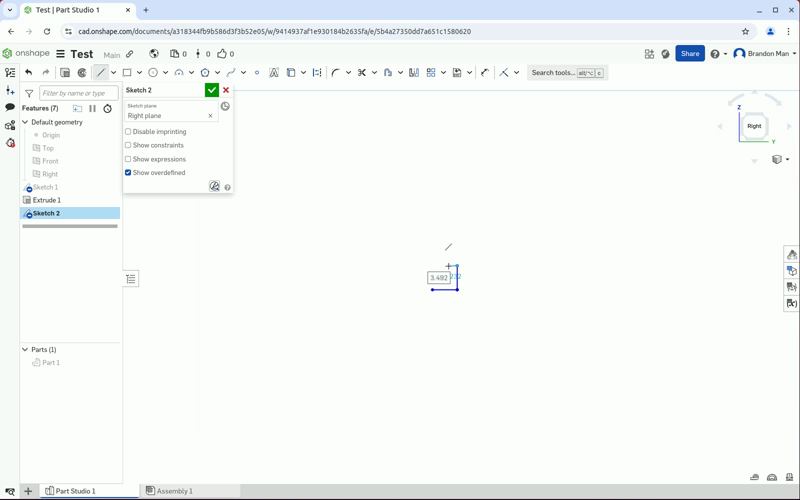
scroll(6)
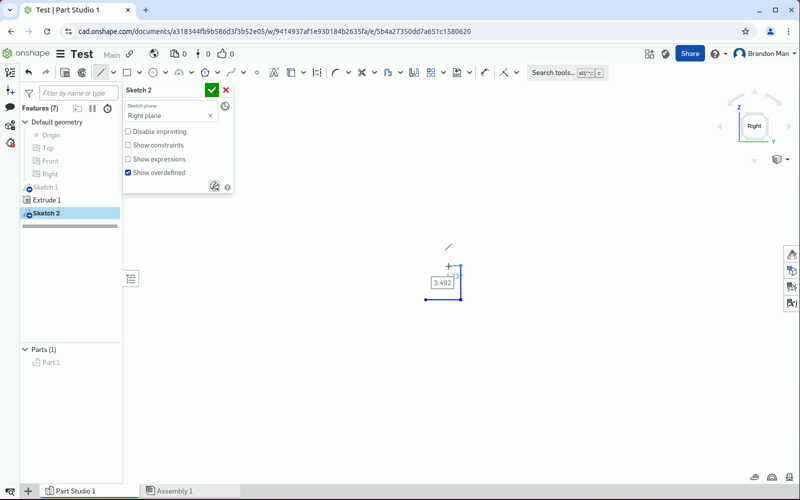
scroll(6)
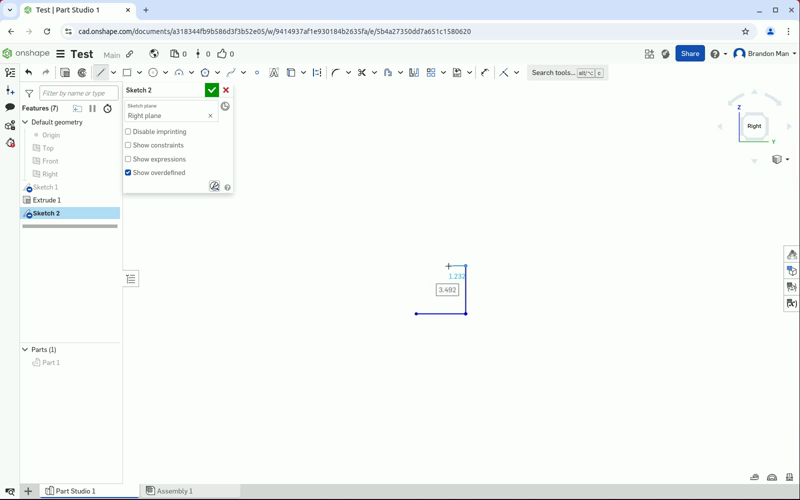
scroll(6)
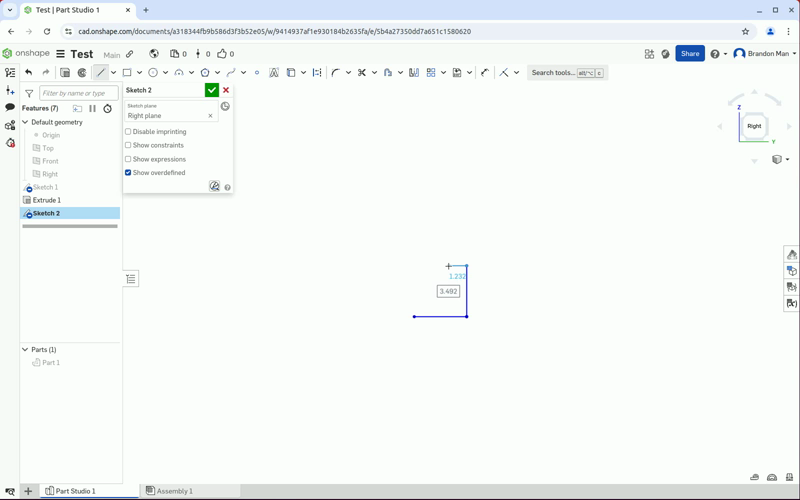
scroll(6)
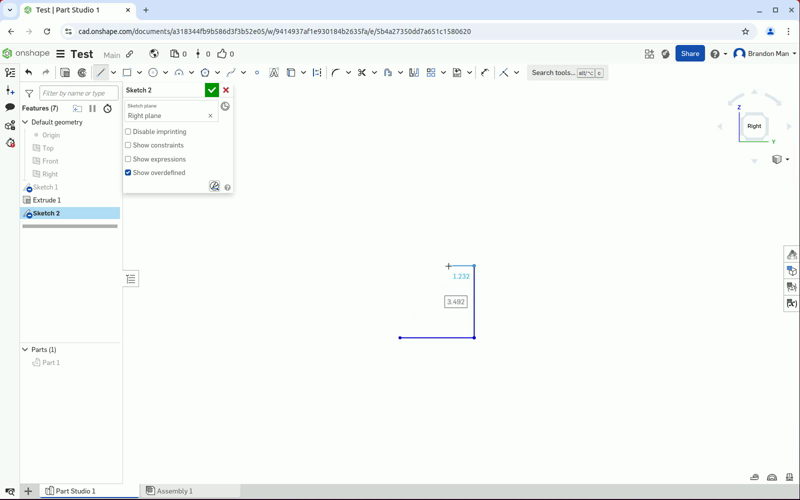
scroll(6)
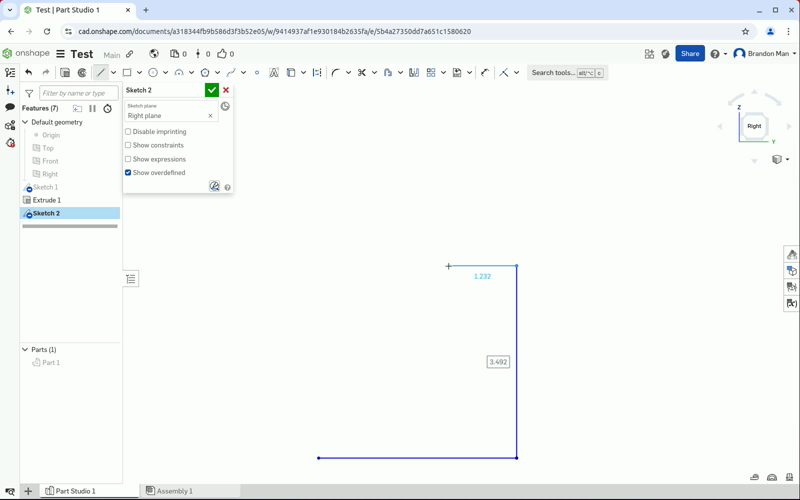
click(448, 265)
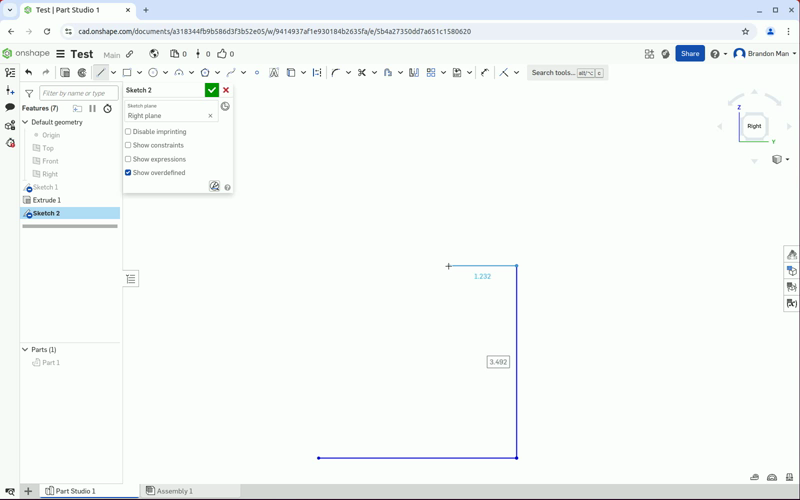
scroll(-6)
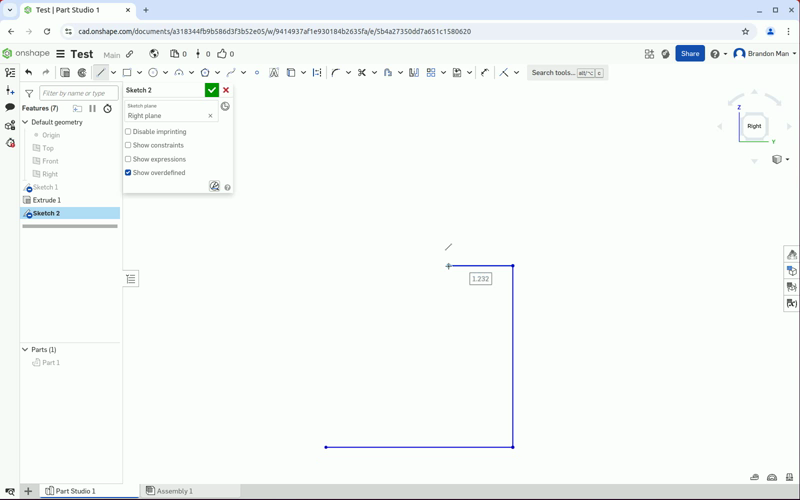
scroll(-6)
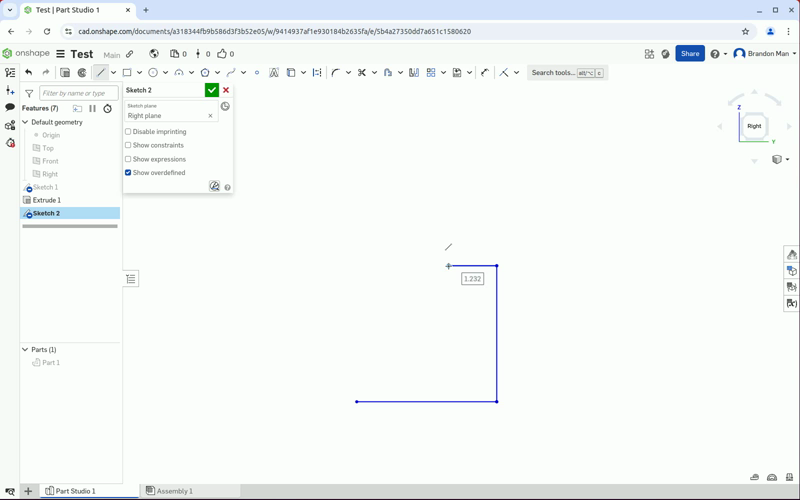
scroll(-6)
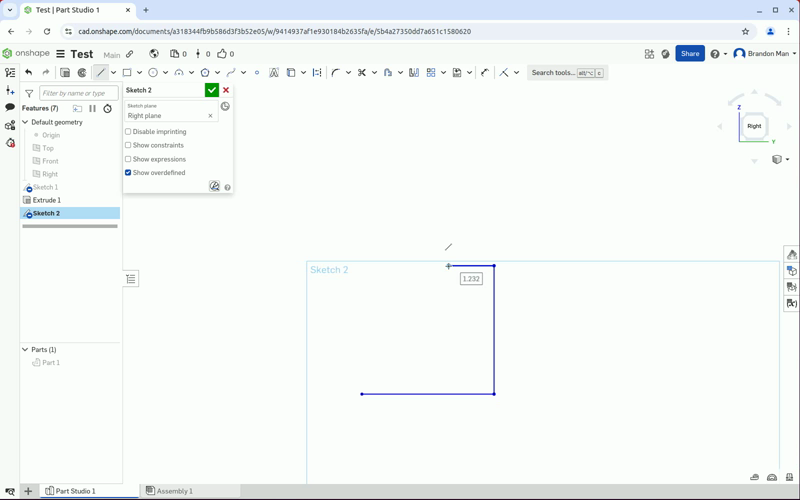
scroll(-6)
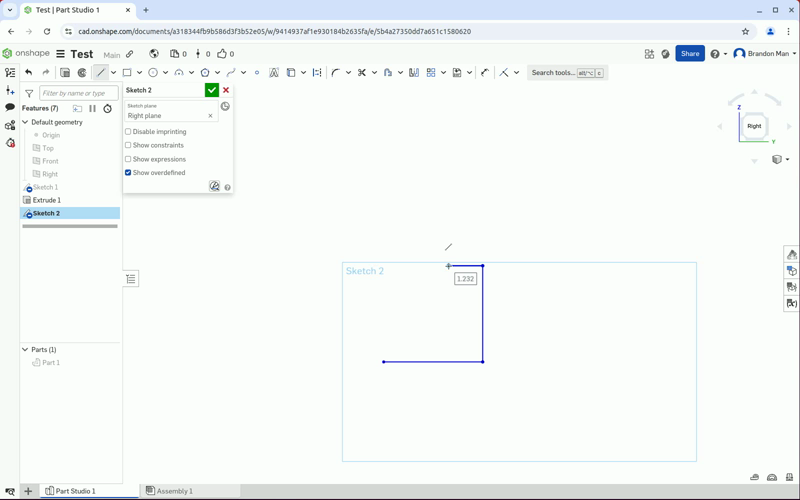
scroll(-6)
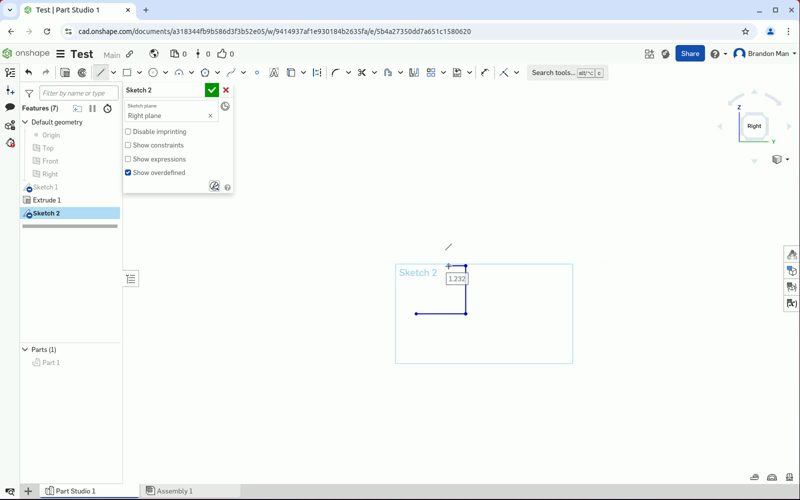
scroll(-6)
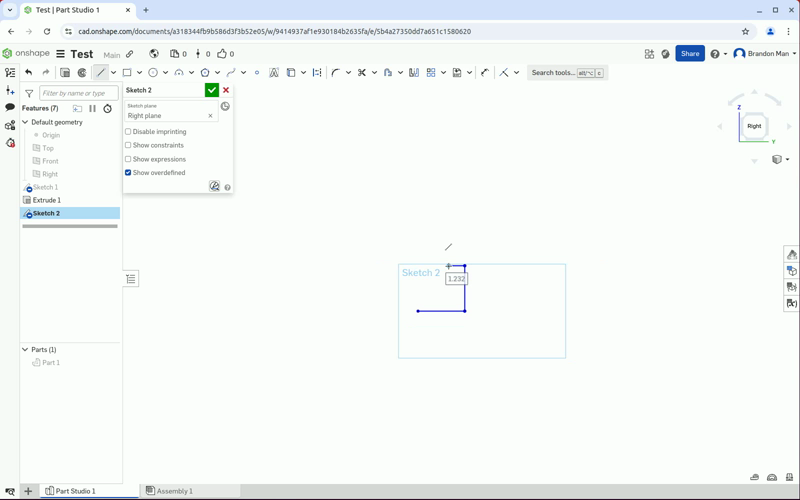
scroll(-6)
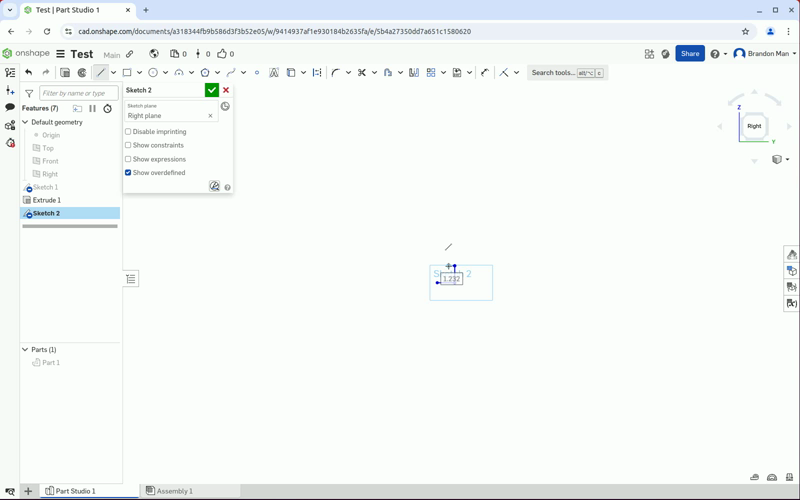
key_up(shift)
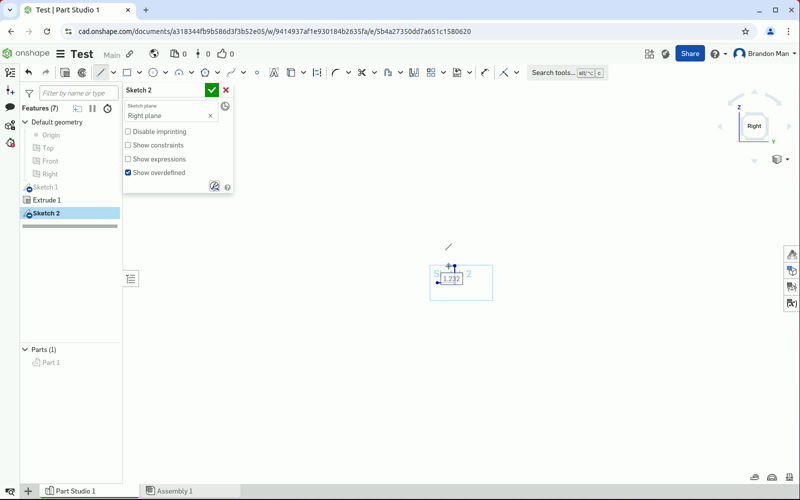
key_down(shift)
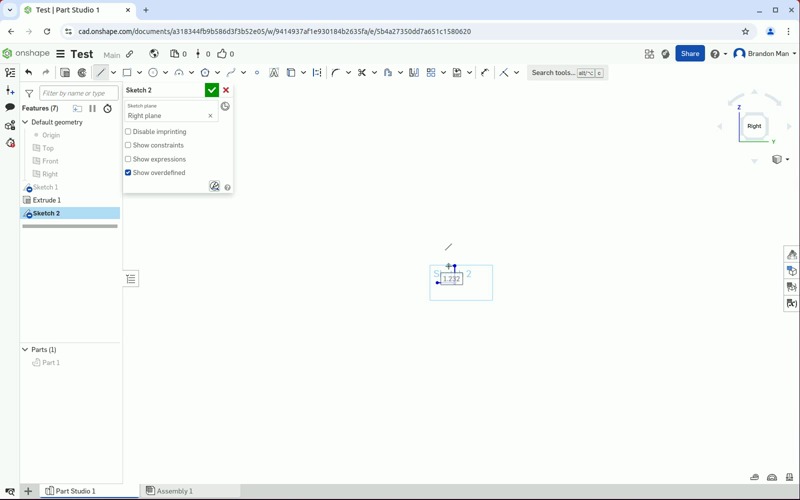
mouse_move(478, 265)
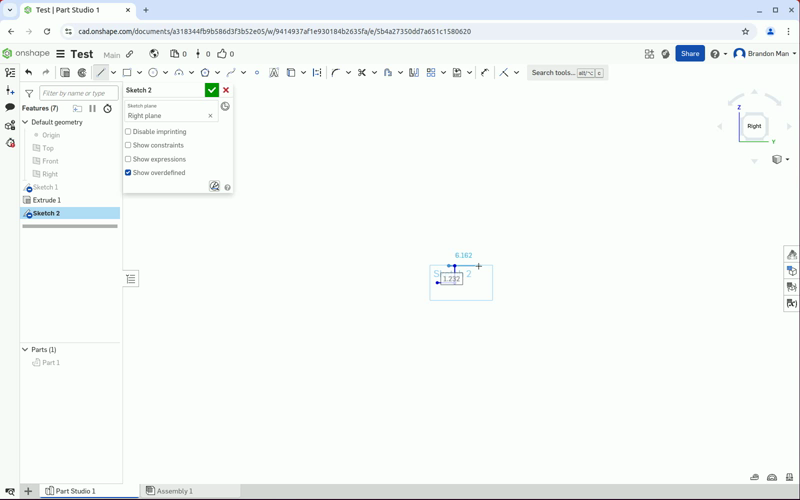
mouse_move(448, 258)
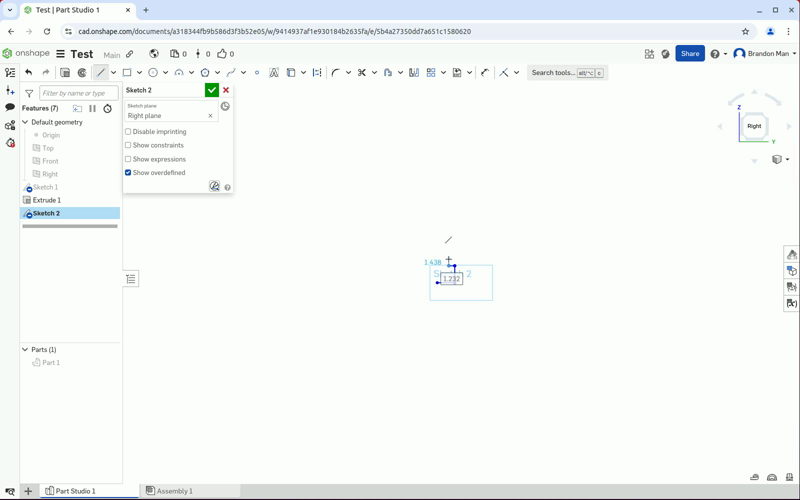
scroll(6)
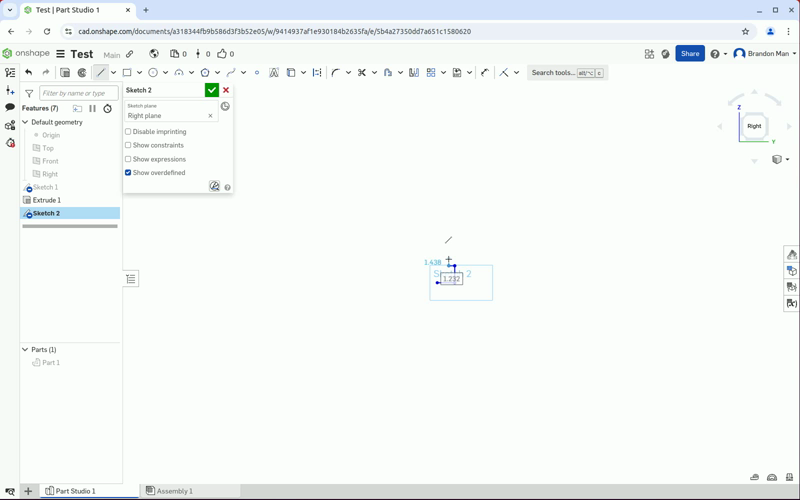
scroll(6)
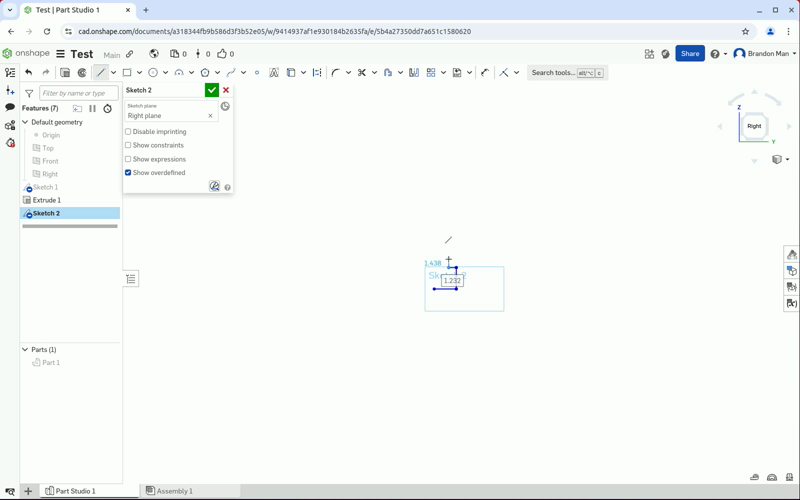
scroll(6)
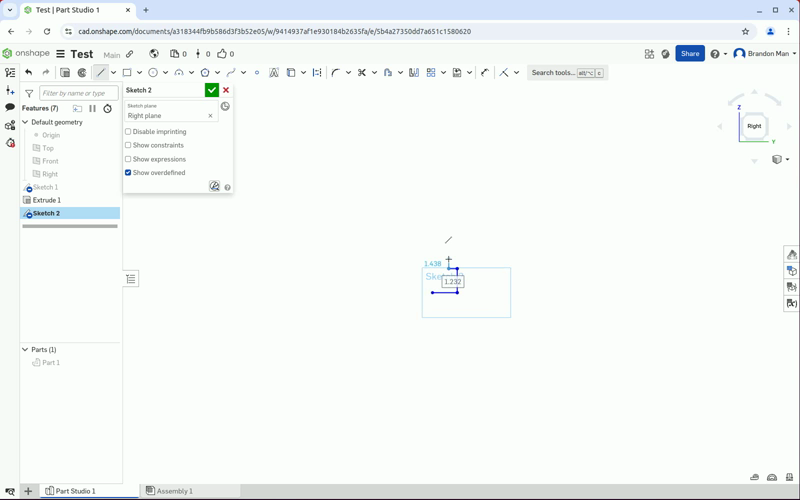
scroll(6)
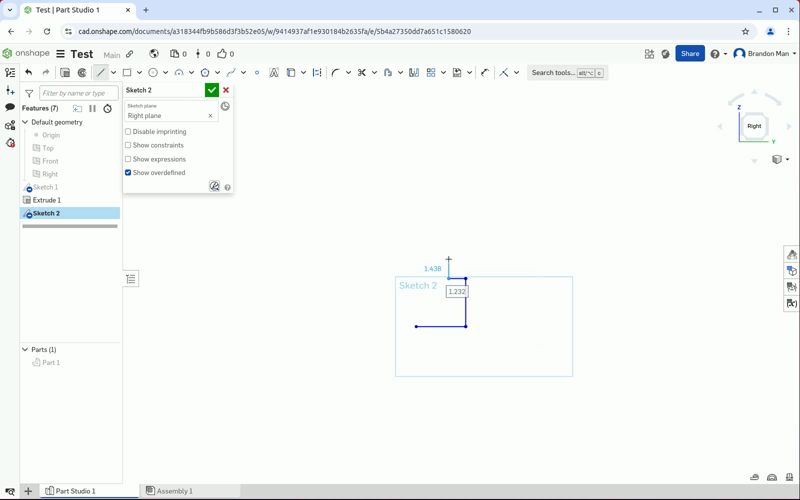
scroll(6)
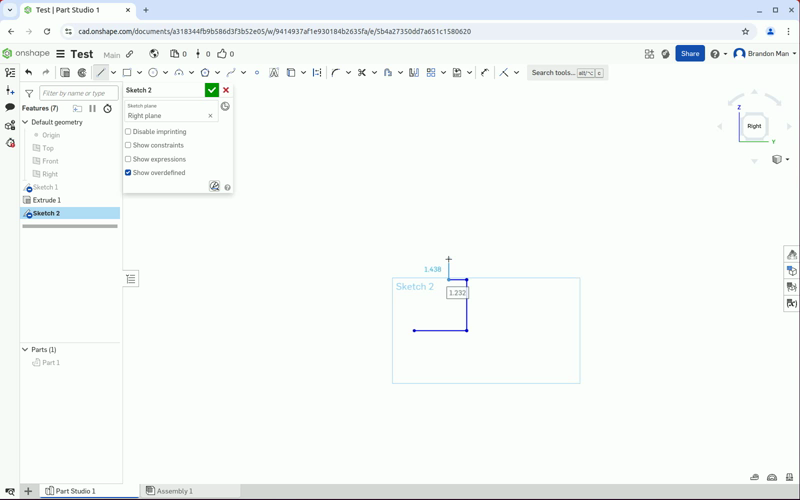
scroll(6)
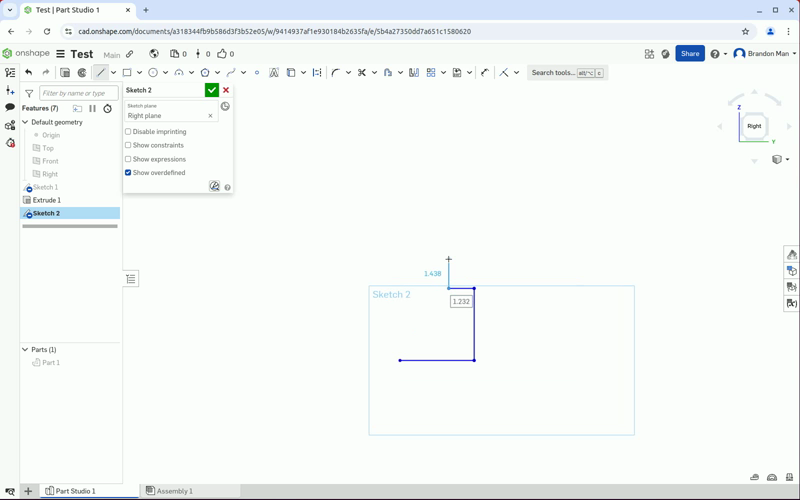
scroll(6)
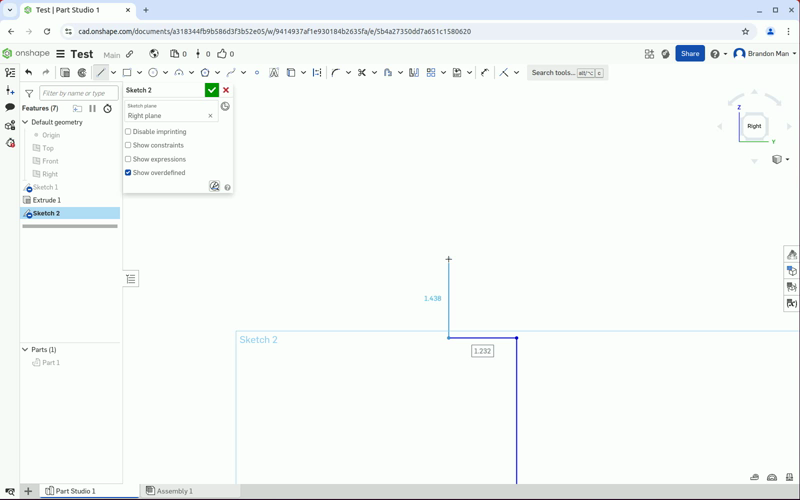
click(448, 258)
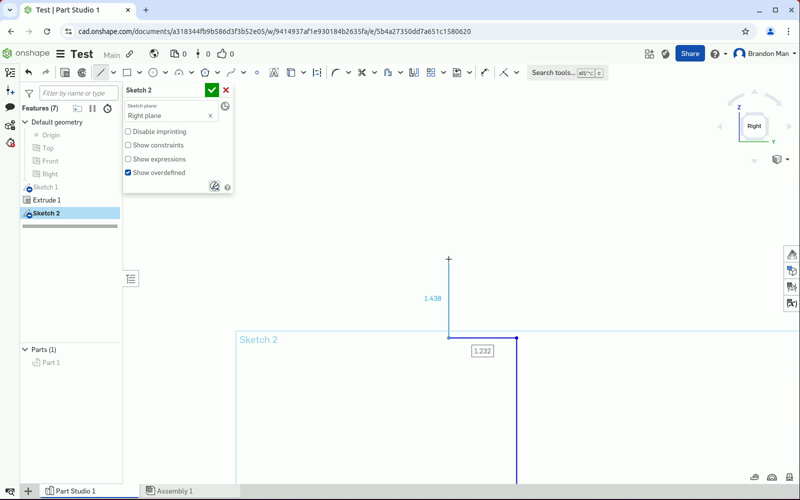
scroll(-6)
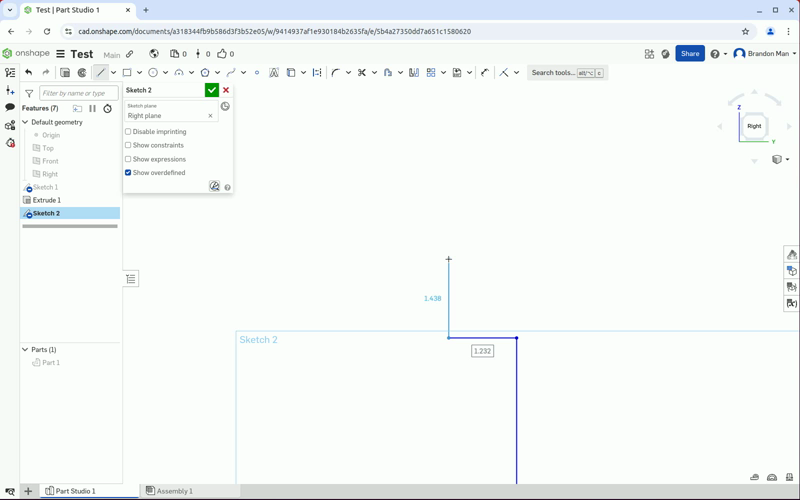
scroll(-6)
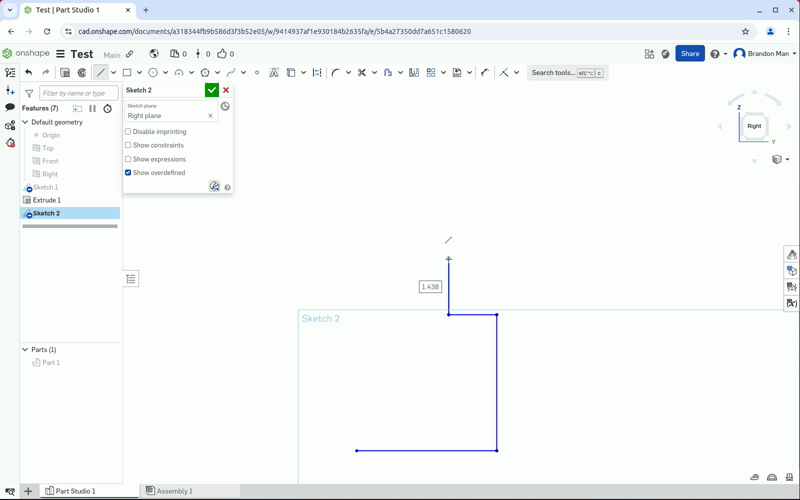
scroll(-6)
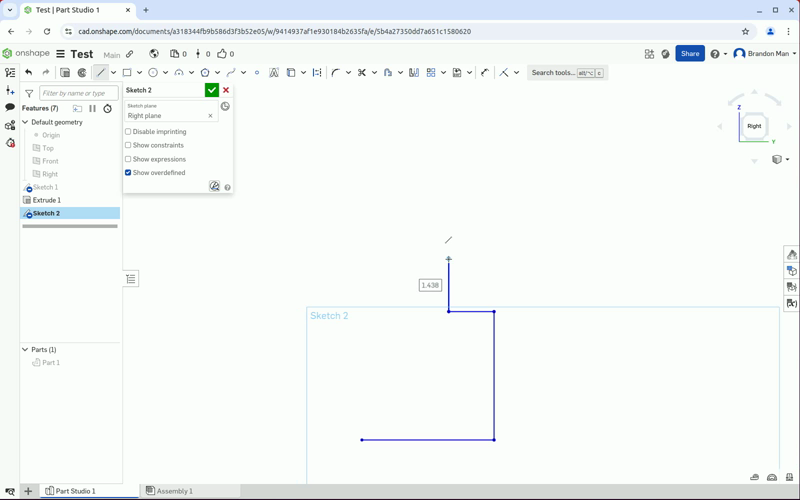
scroll(-6)
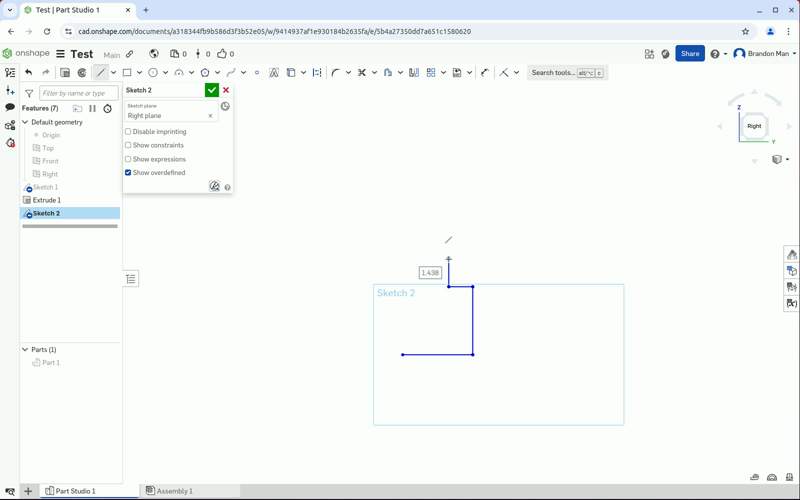
scroll(-6)
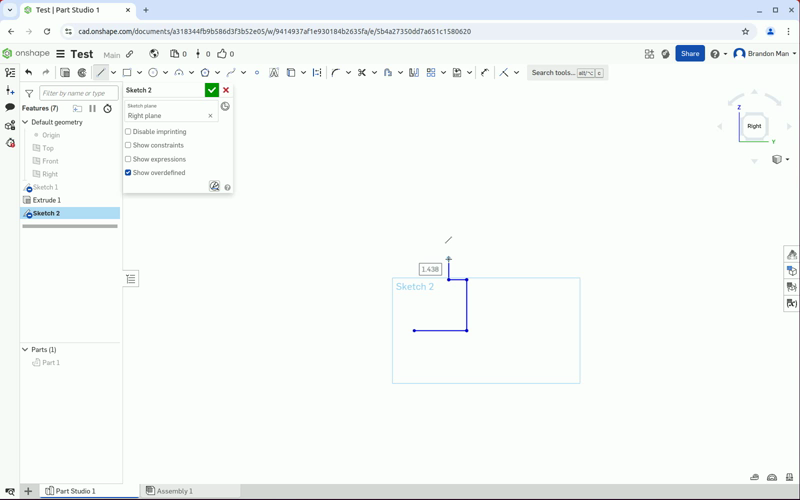
scroll(-6)
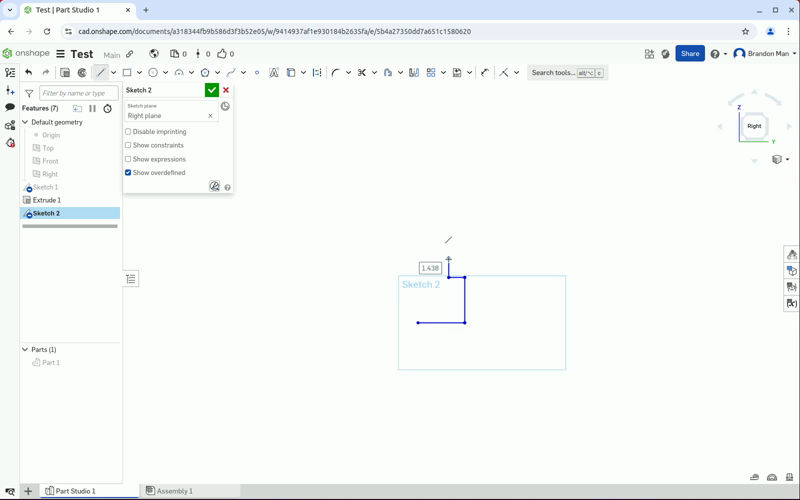
scroll(-6)
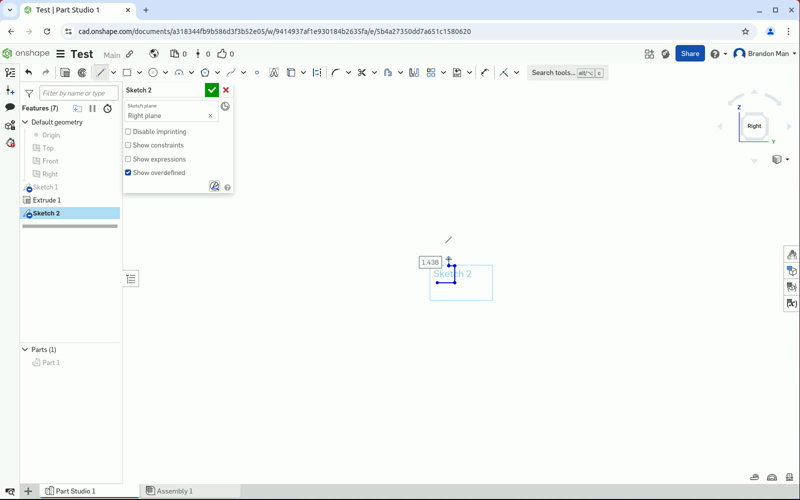
key_up(shift)
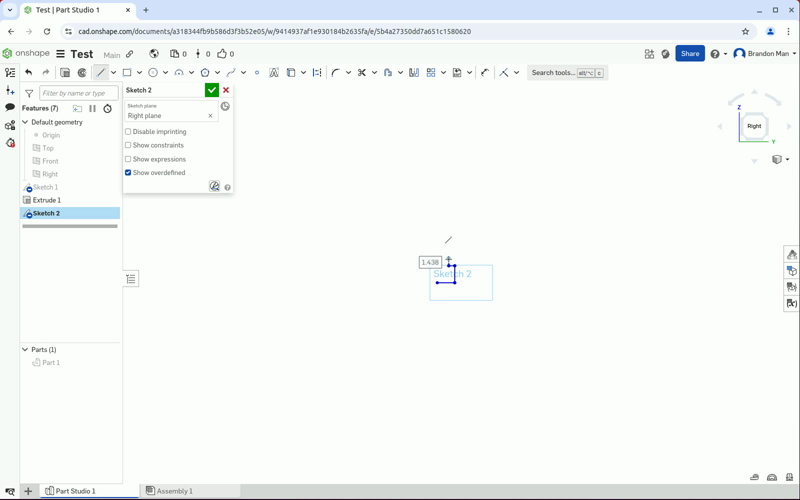
key_down(shift)
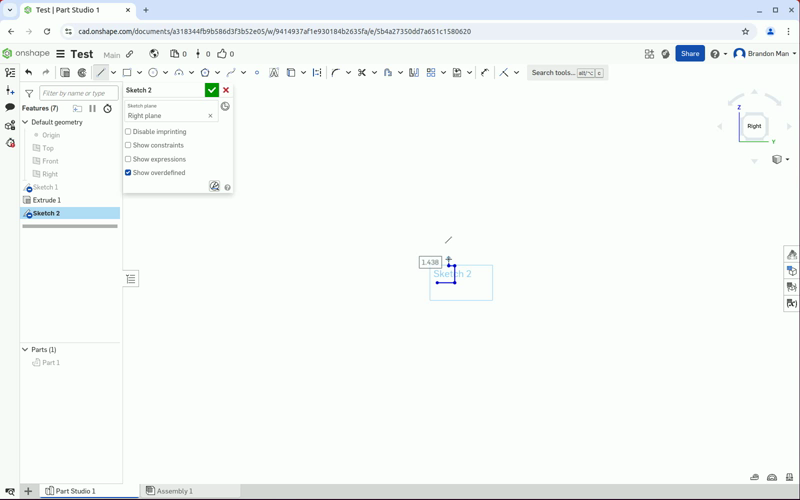
mouse_move(478, 258)
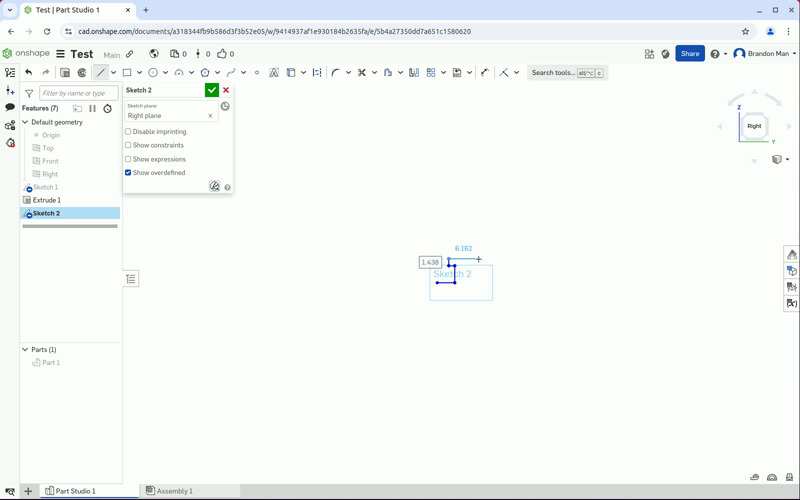
mouse_move(444, 258)
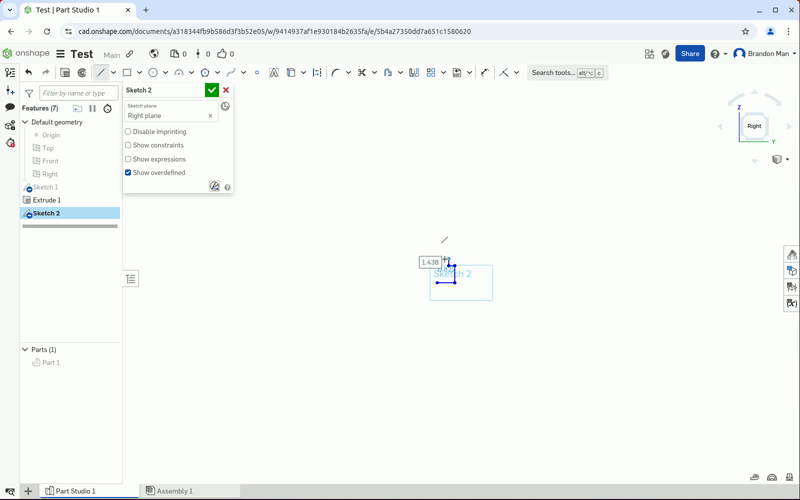
scroll(6)
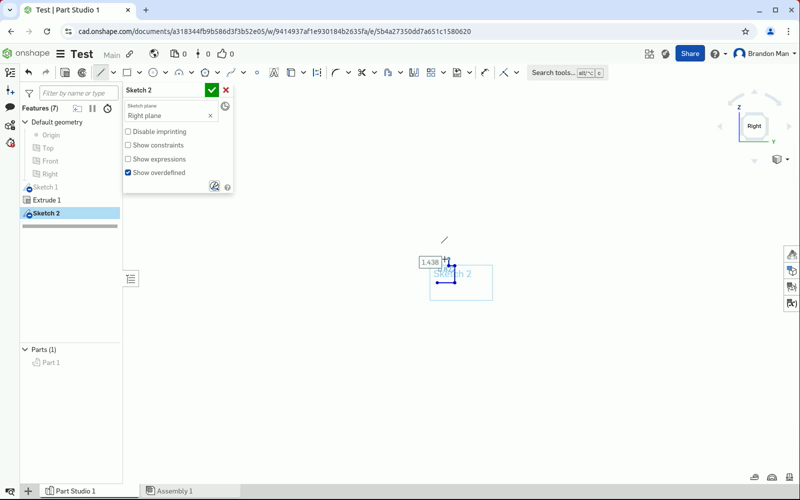
scroll(6)
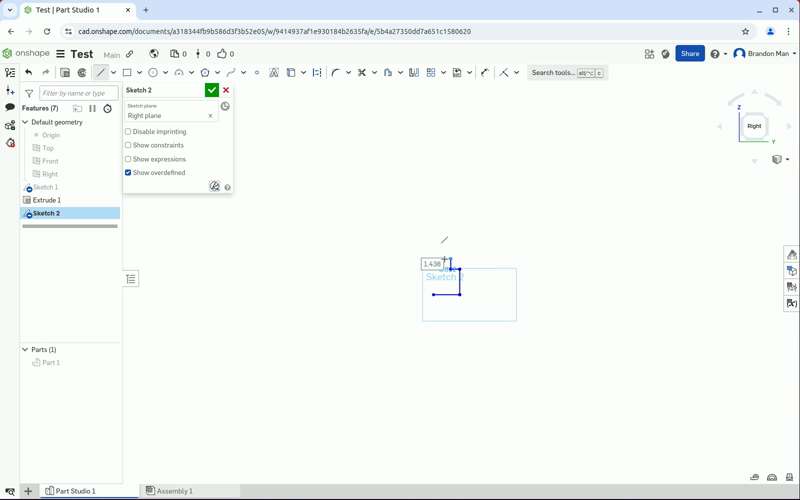
scroll(6)
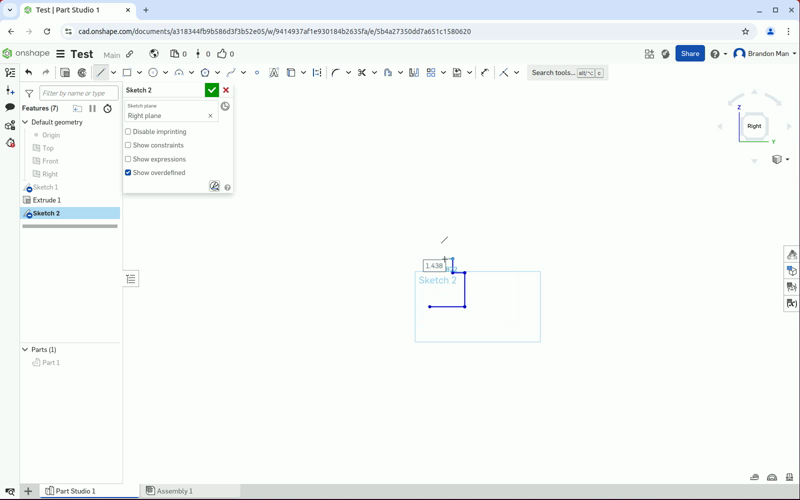
scroll(6)
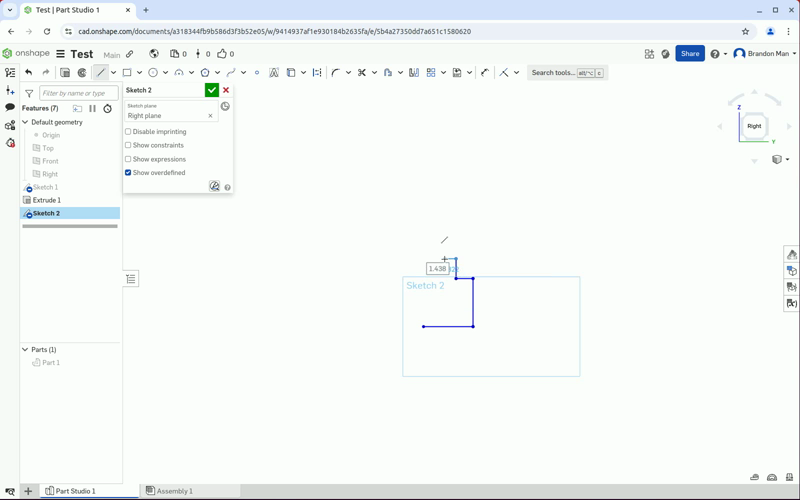
scroll(6)
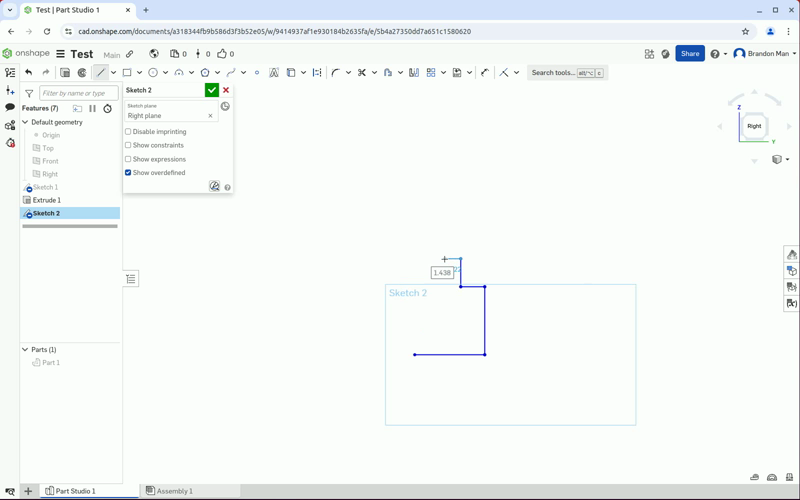
scroll(6)
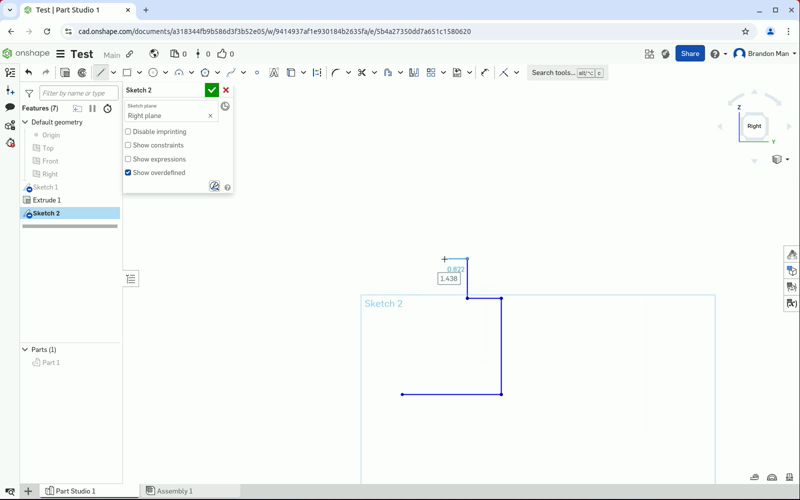
scroll(6)
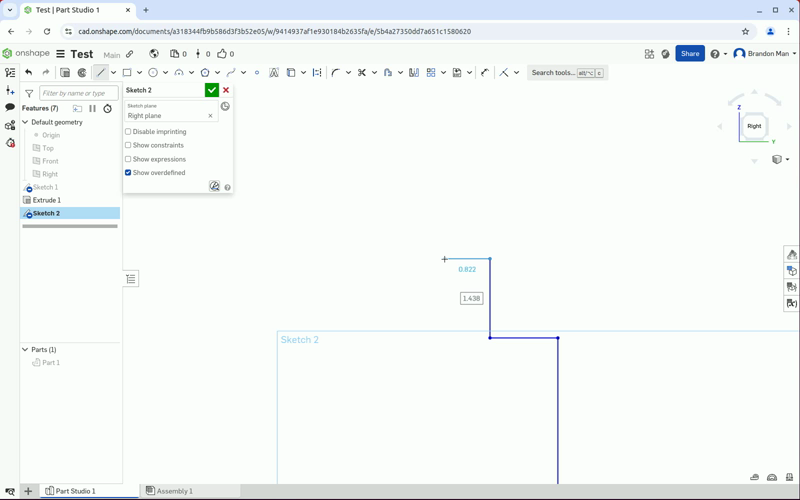
click(444, 258)
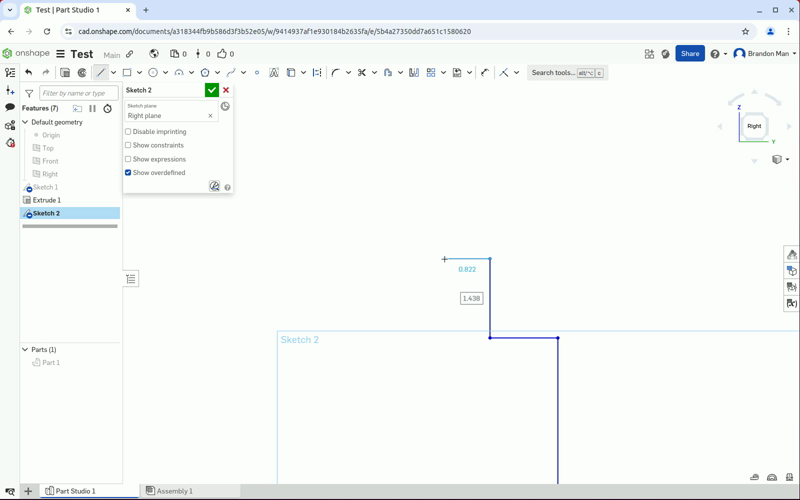
scroll(-6)
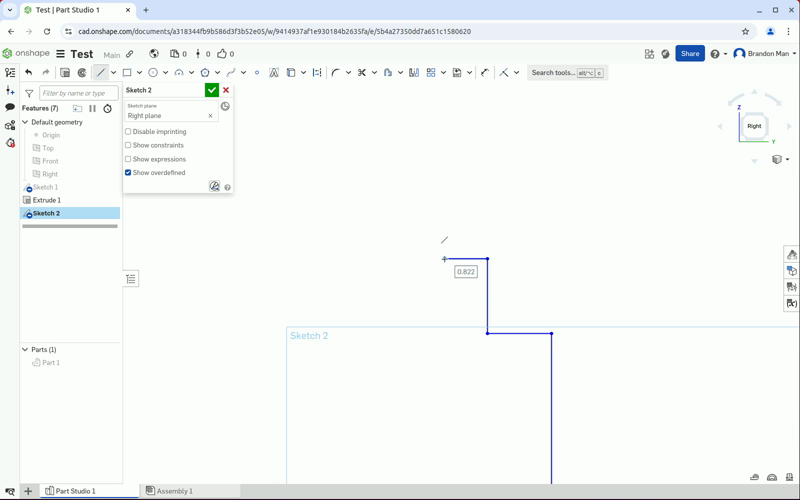
scroll(-6)
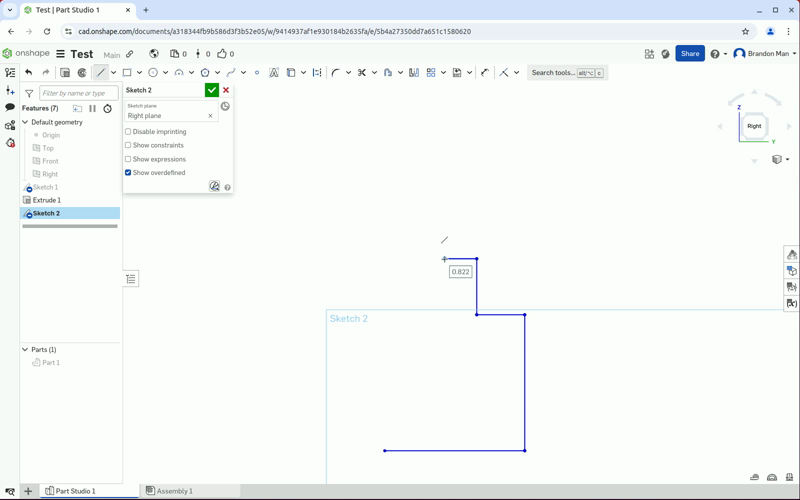
scroll(-6)
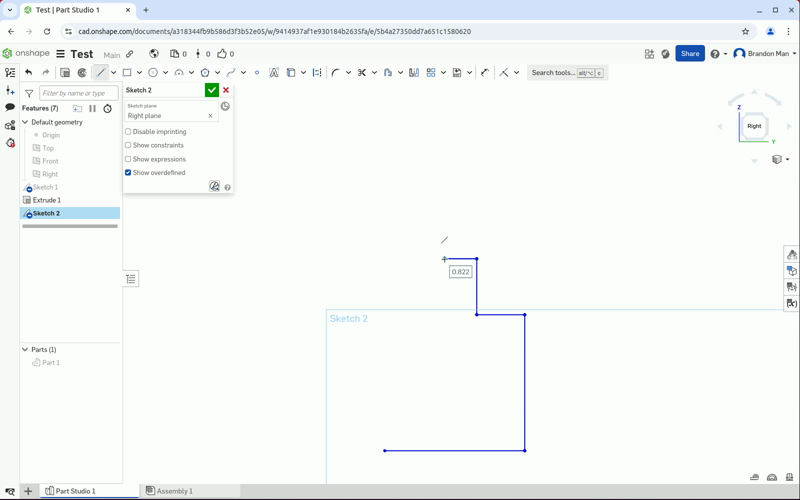
scroll(-6)
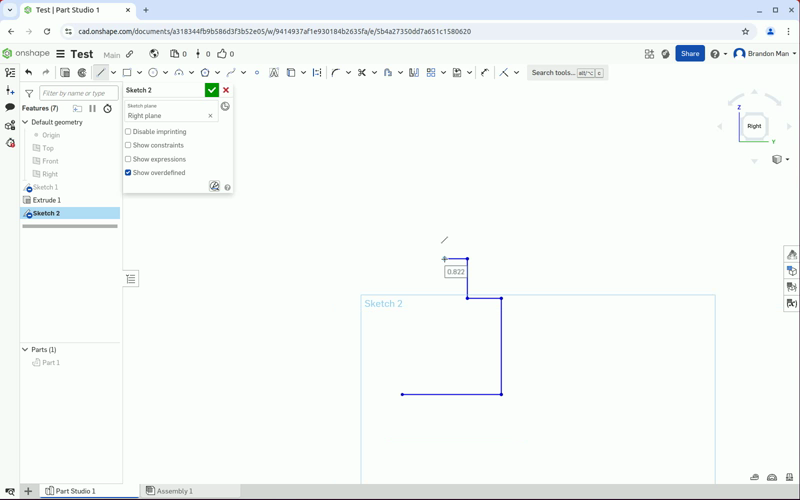
scroll(-6)
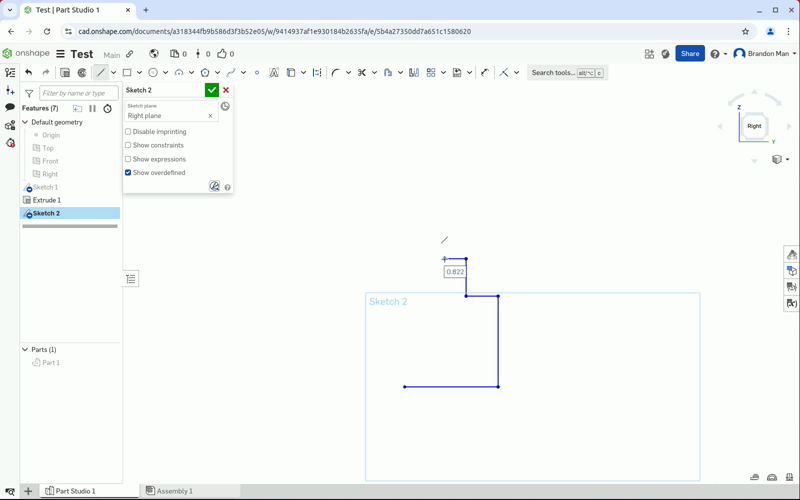
scroll(-6)
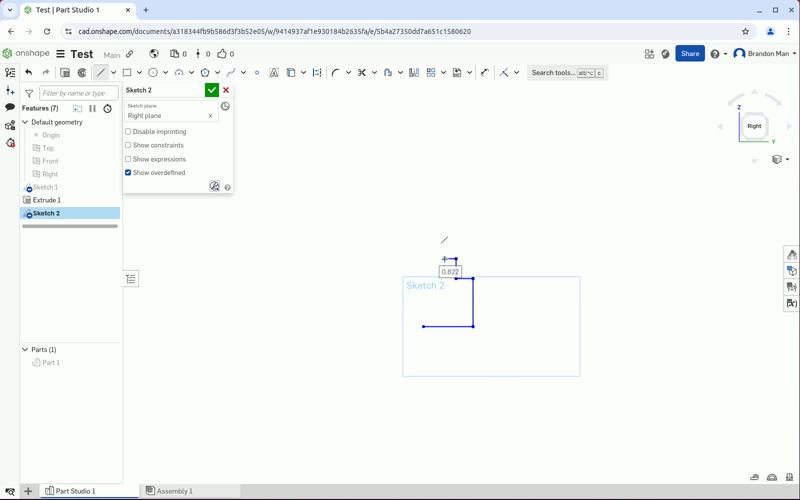
scroll(-6)
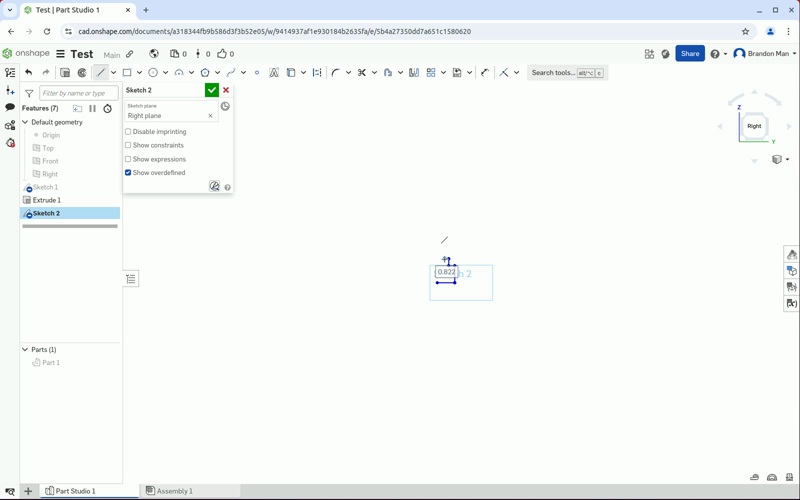
key_up(shift)
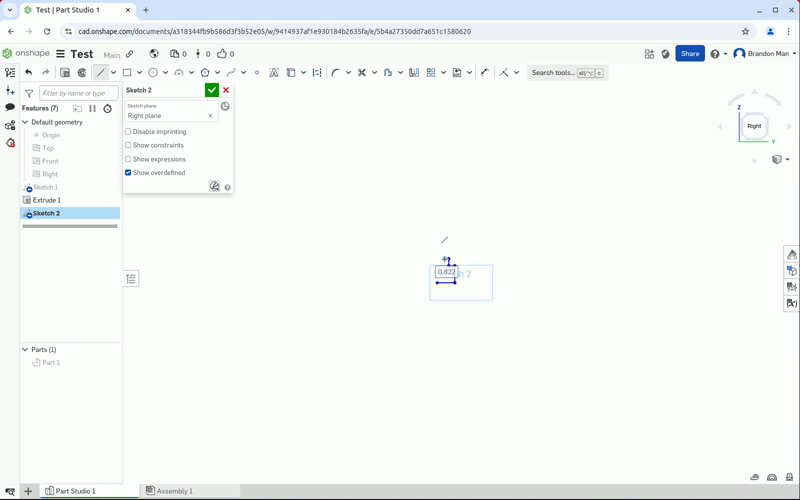
key_down(shift)
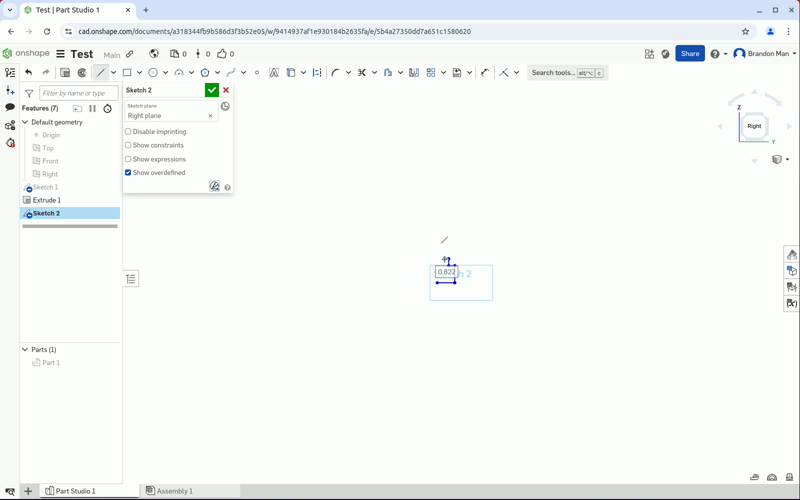
mouse_move(474, 258)
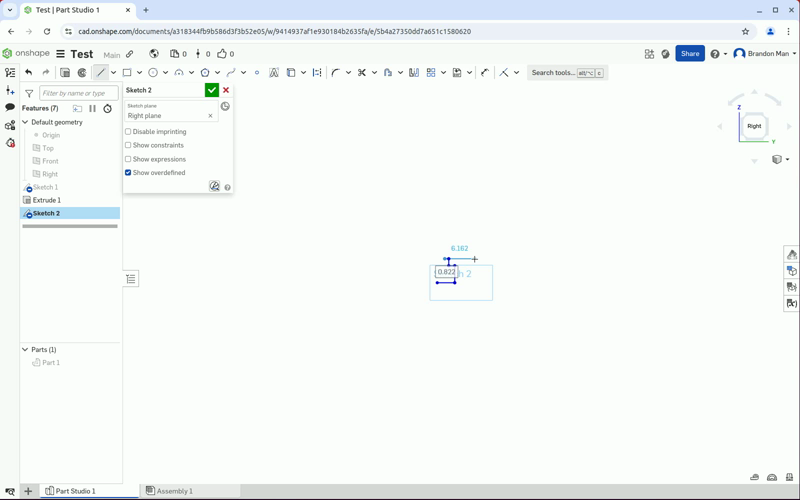
mouse_move(437, 265)
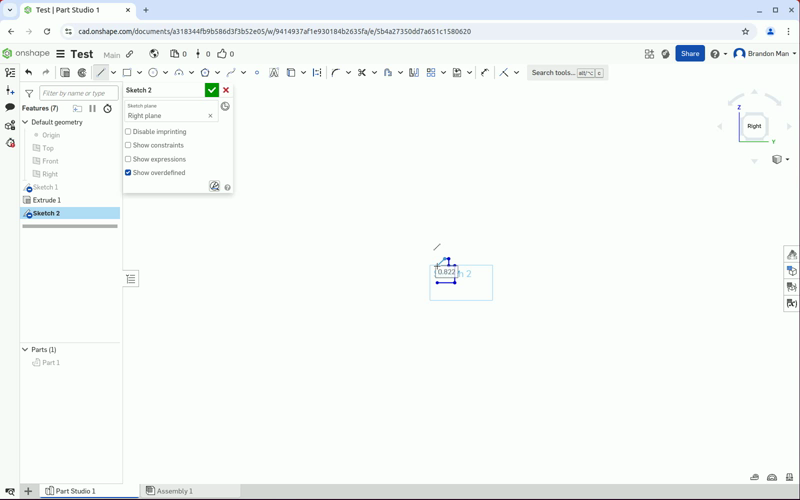
click(437, 265)
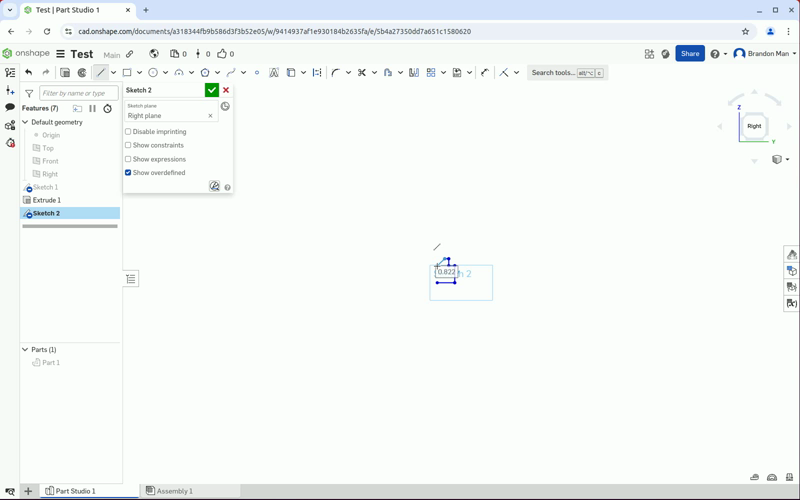
key_up(shift)
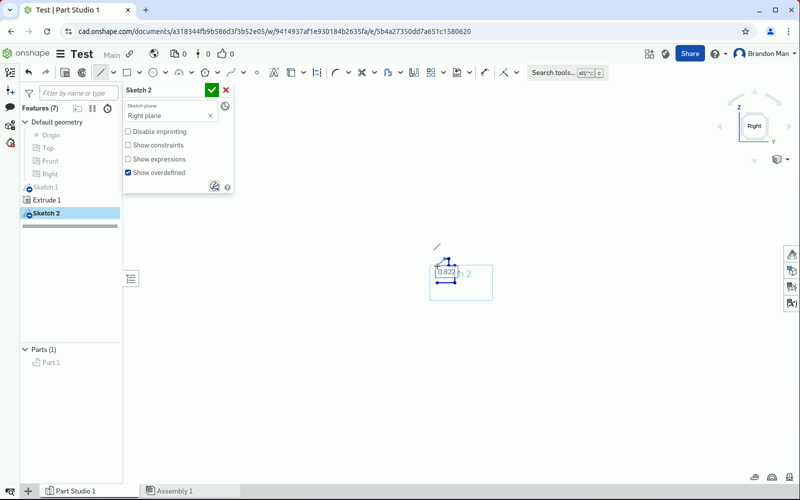
mouse_move(467, 265)
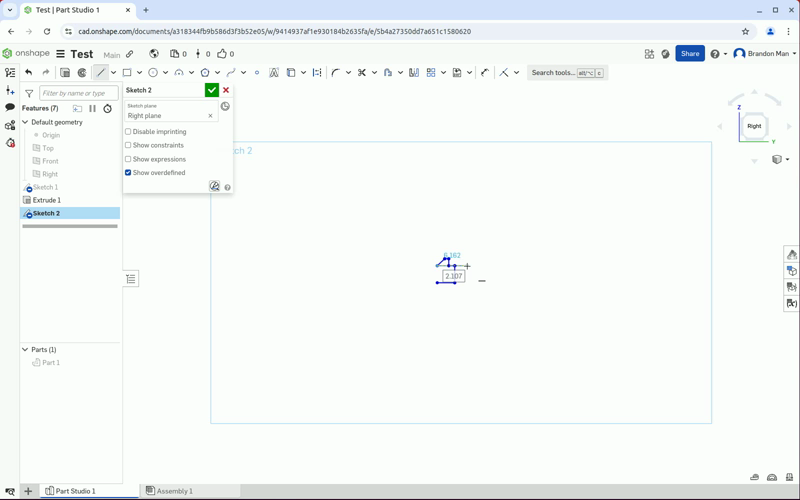
key_down(shift)
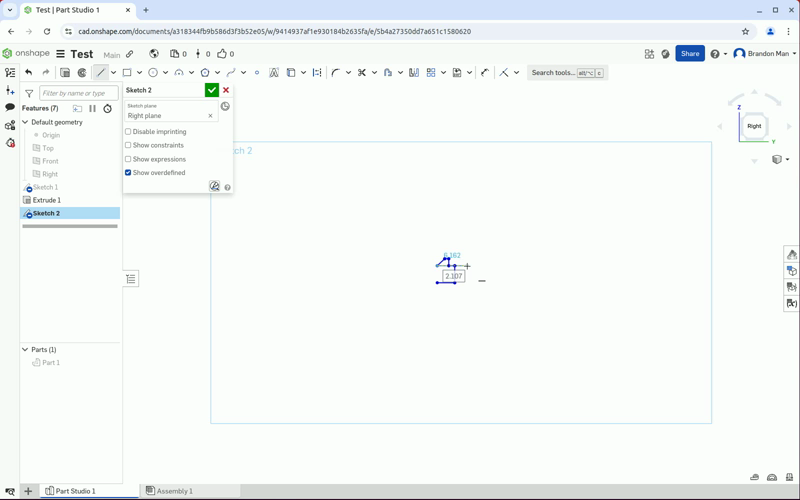
mouse_move(437, 282)
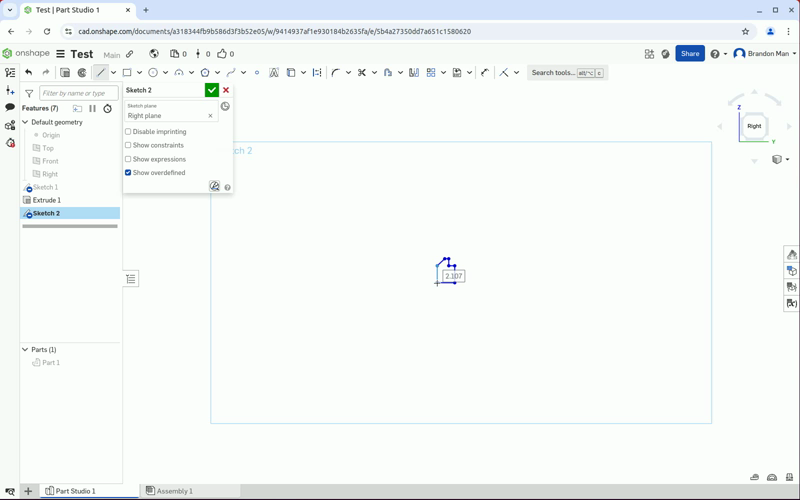
key_up(shift)
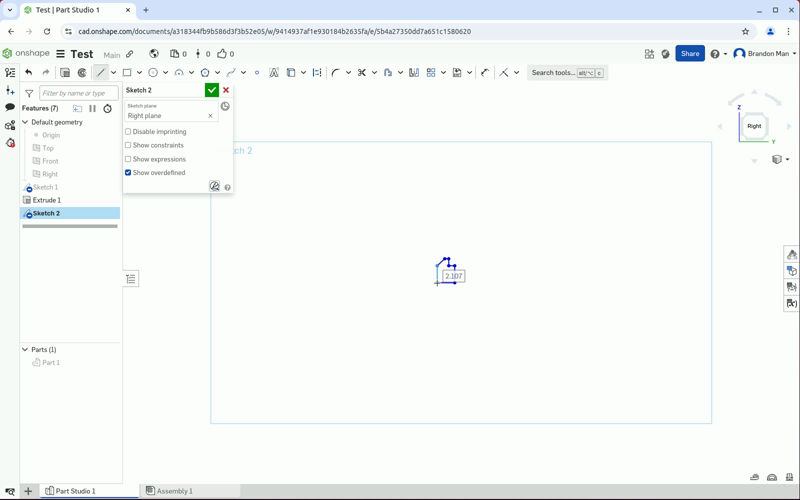
click(437, 282)
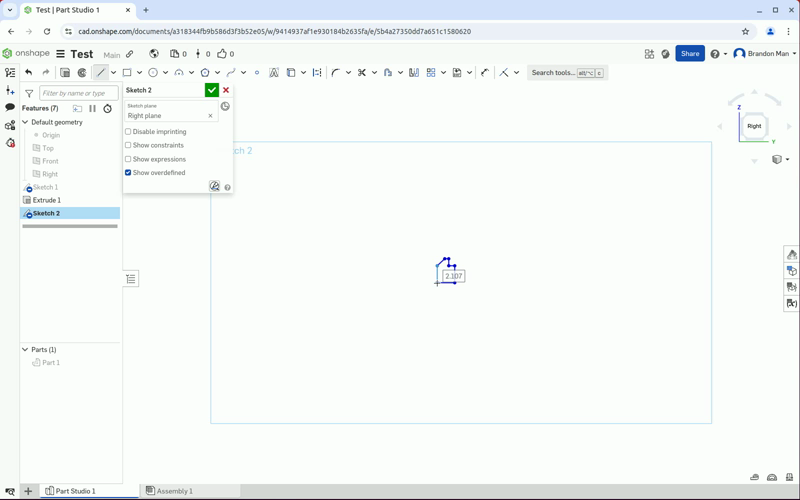
key(esc)
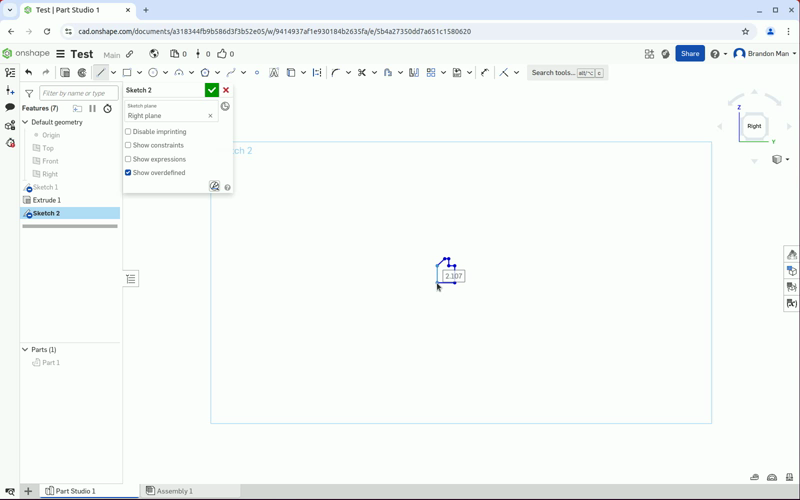
mouse_move(443, 275)
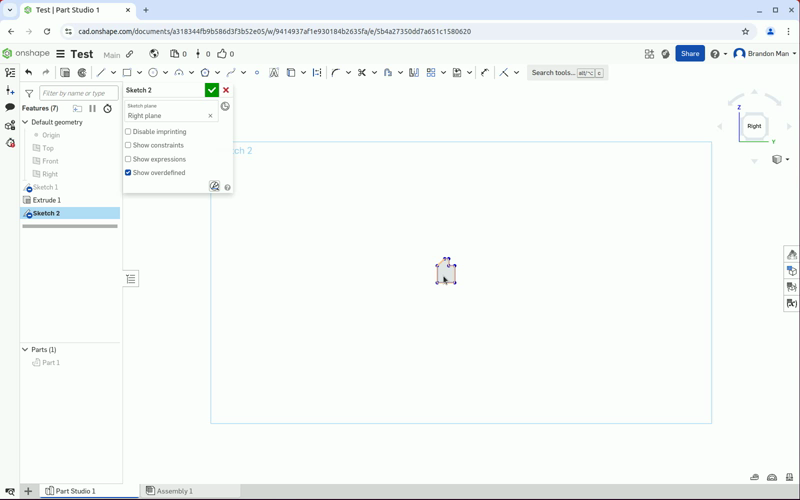
scroll(6)
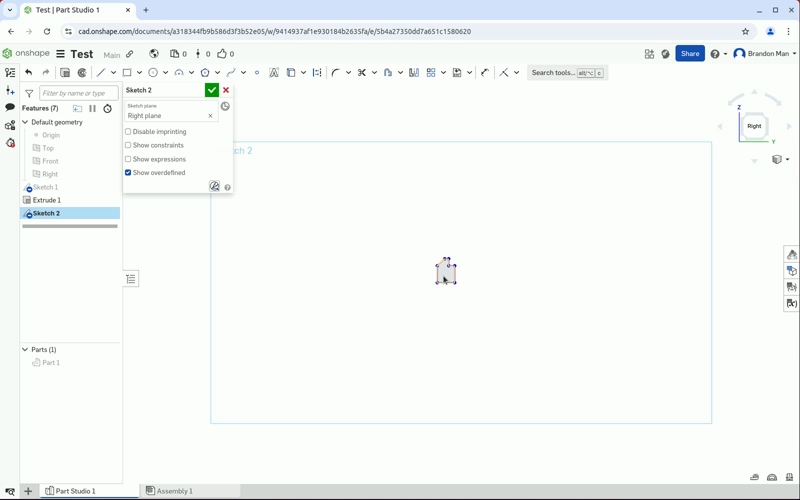
scroll(6)
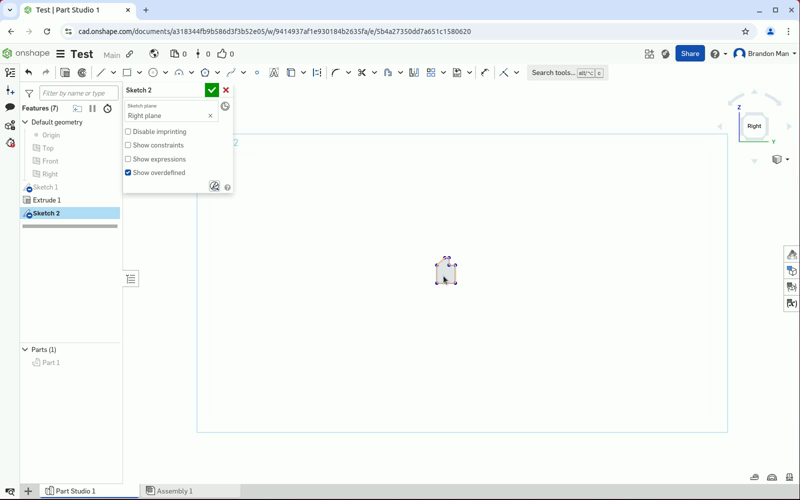
scroll(6)
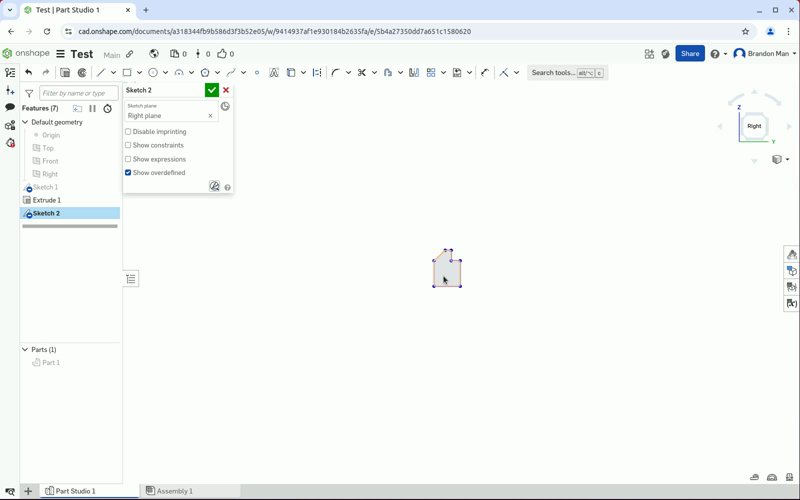
scroll(6)
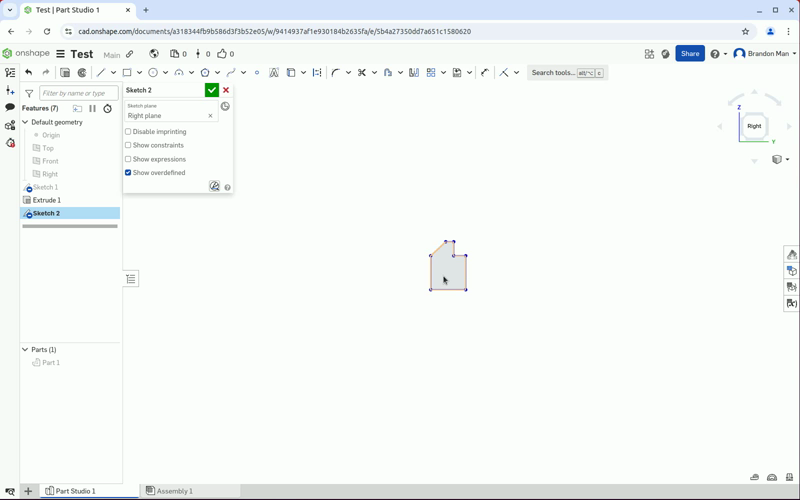
scroll(6)
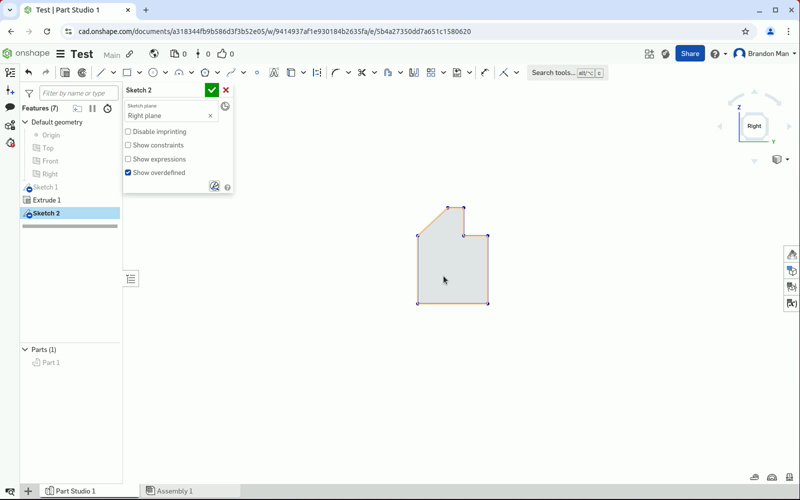
scroll(6)
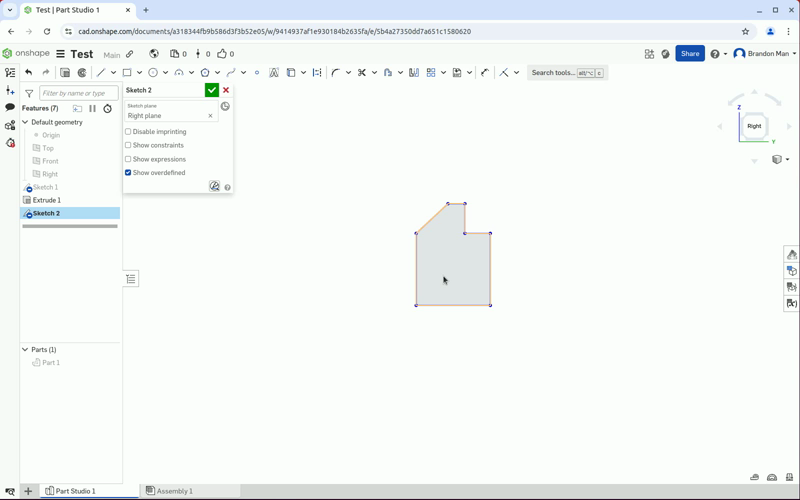
scroll(6)
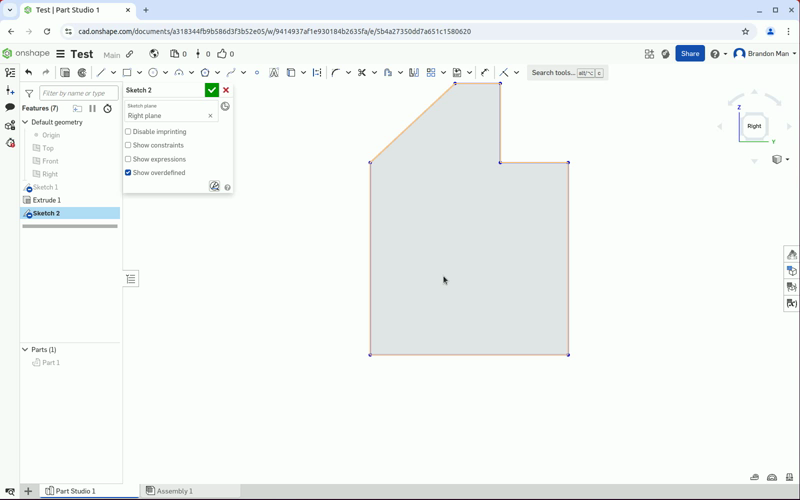
click(443, 275)
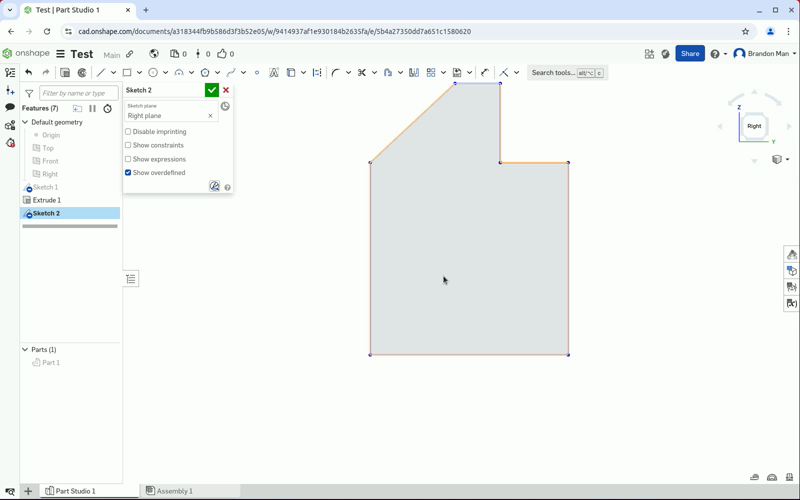
scroll(-6)
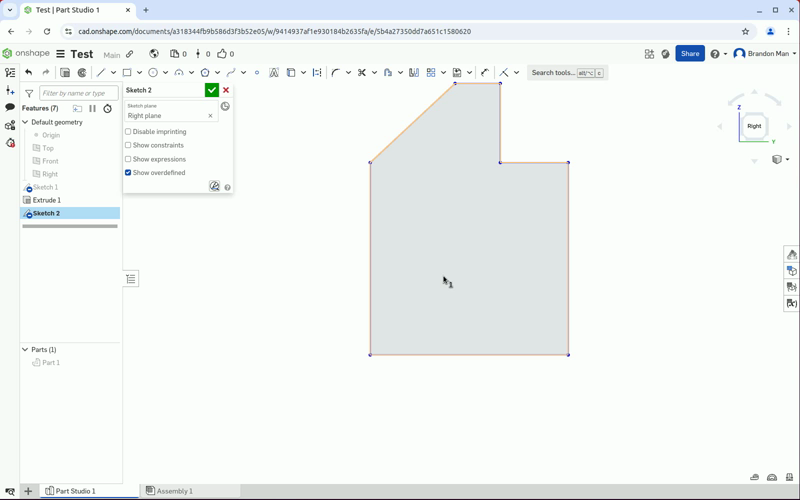
scroll(-6)
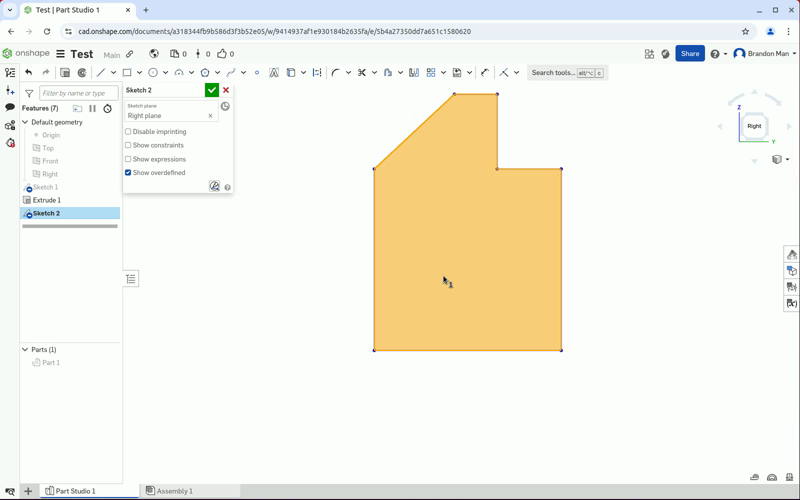
scroll(-6)
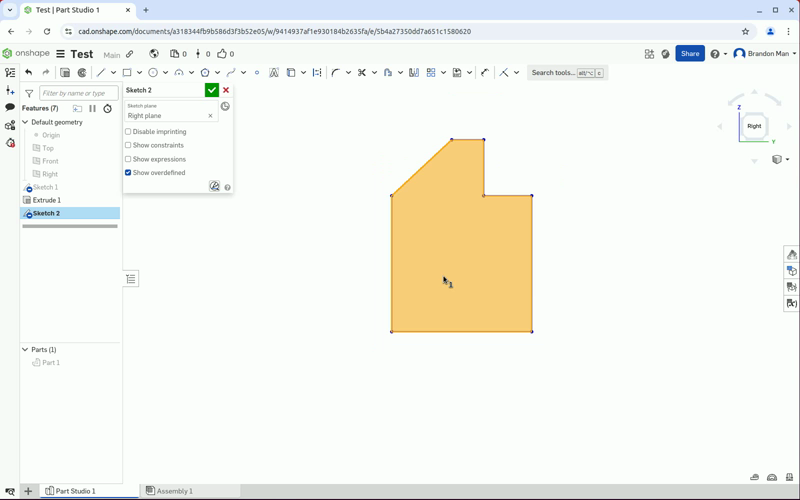
scroll(-6)
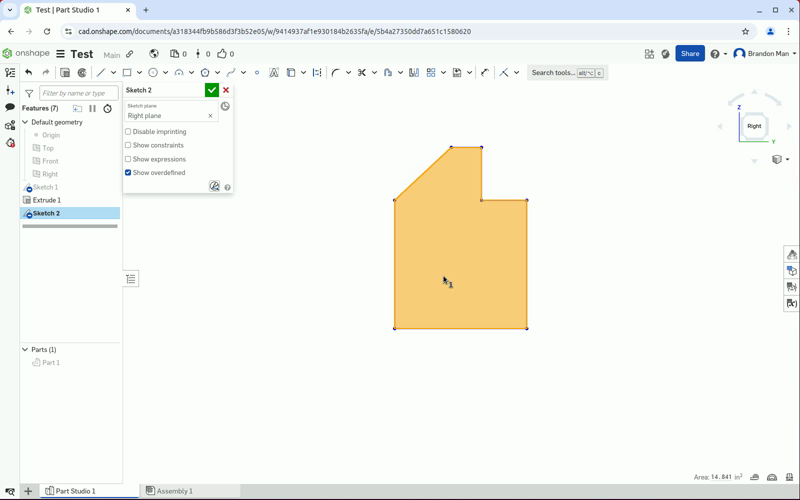
scroll(-6)
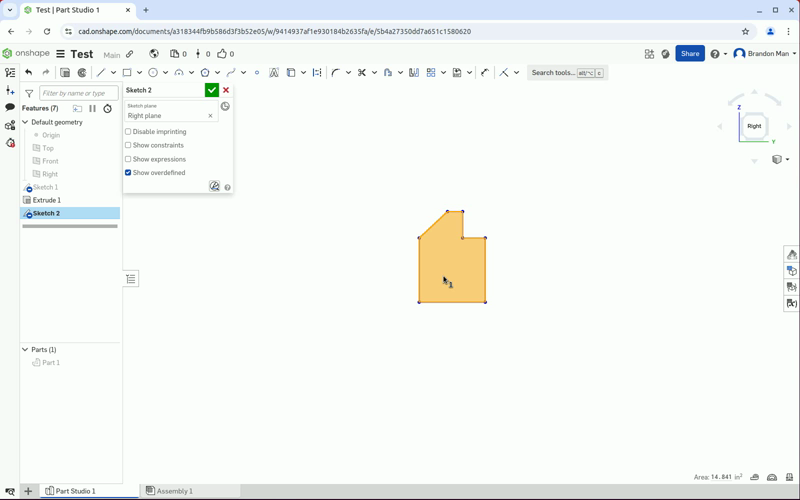
scroll(-6)
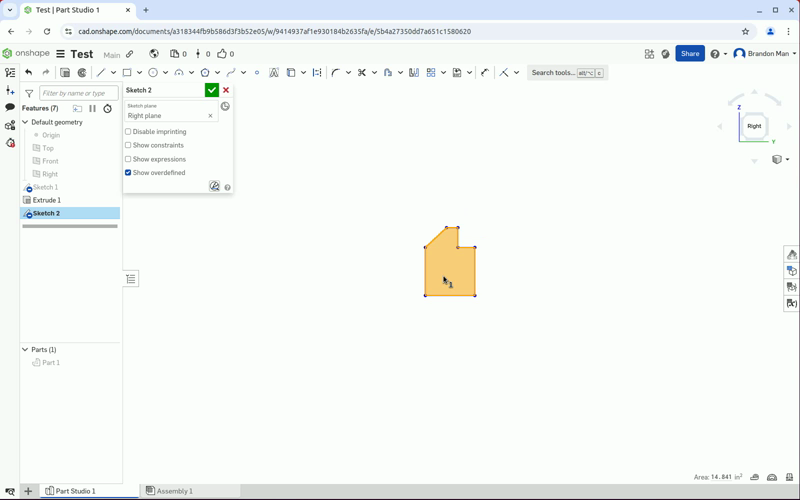
scroll(-6)
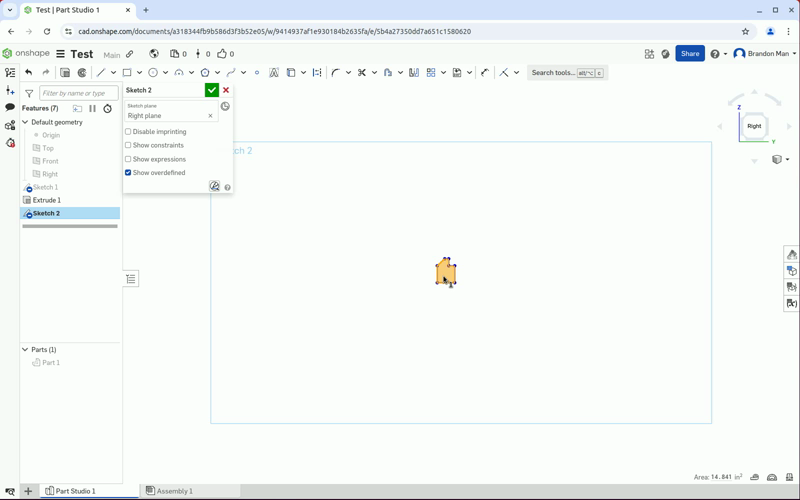
mouse_move(73, 352)
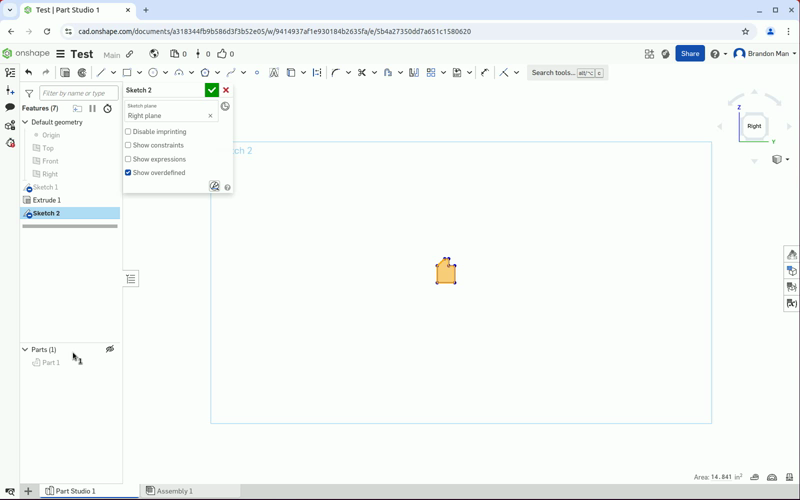
key(shift+y)
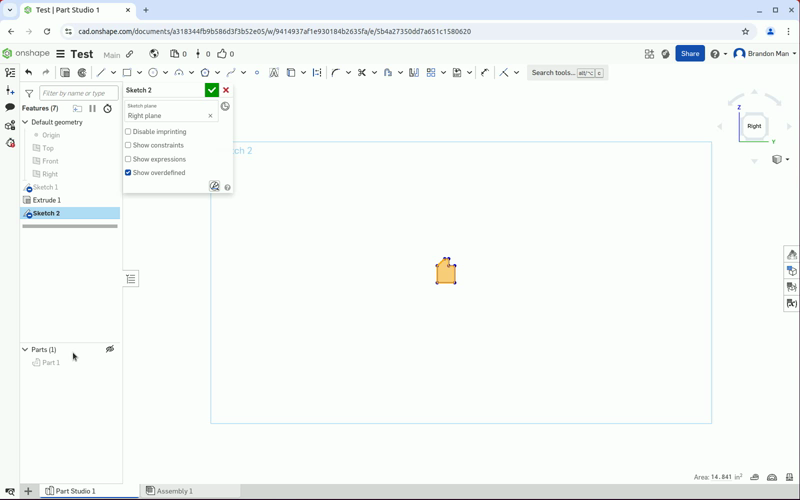
key(shift+e)
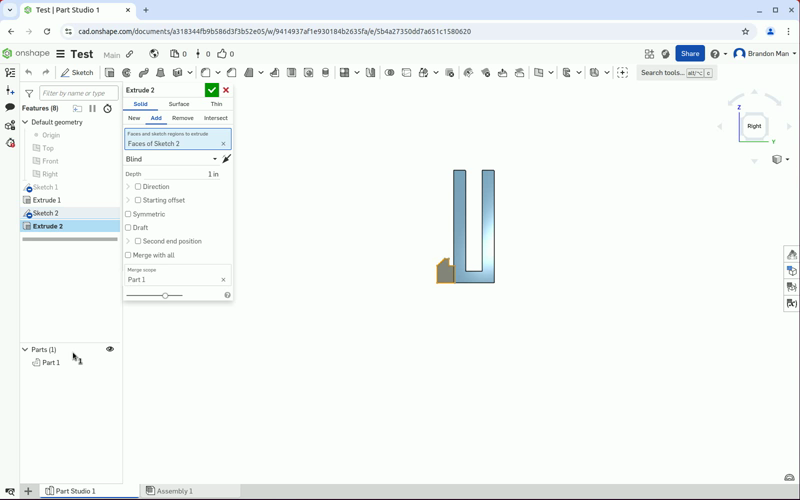
mouse_move(143, 106)
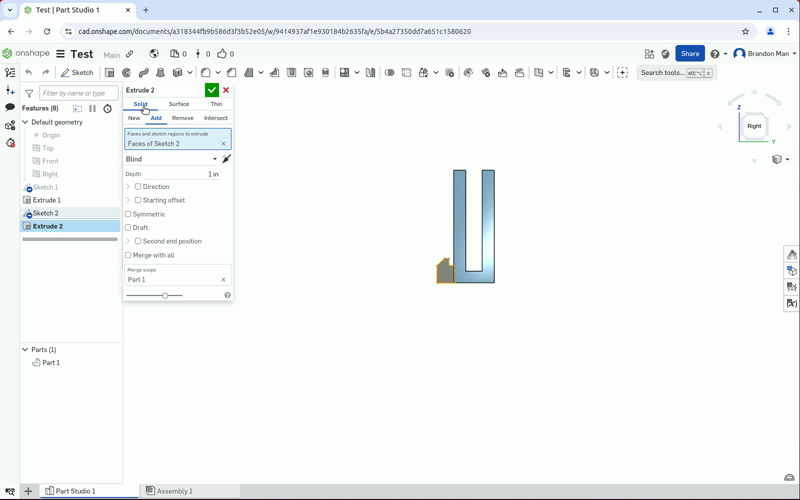
click(143, 106)
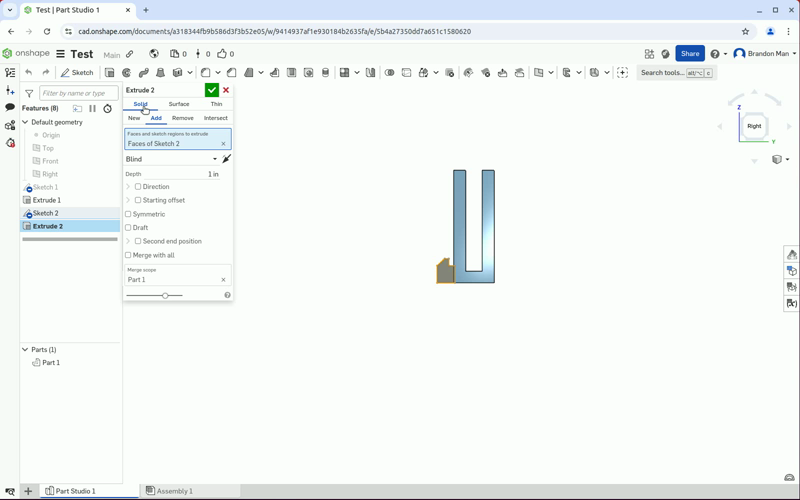
mouse_move(137, 120)
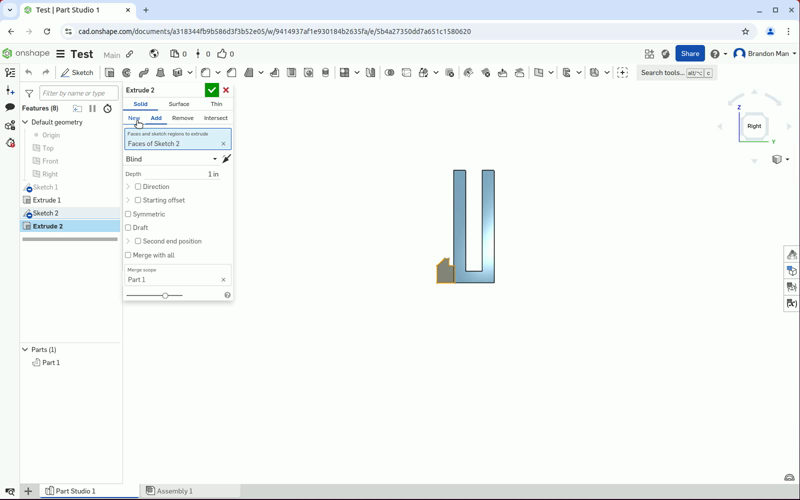
click(137, 120)
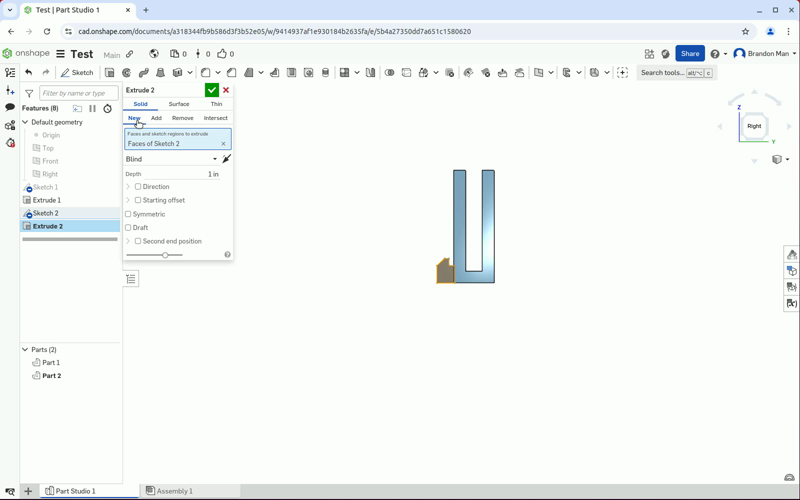
key(tab, 4)
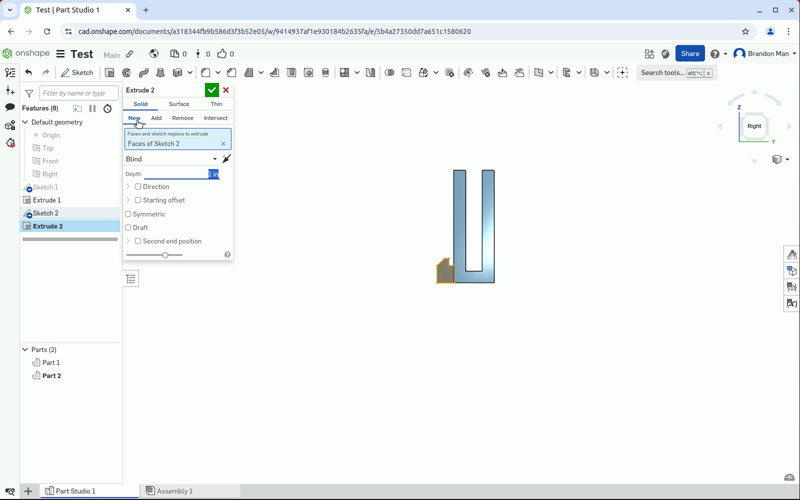
text(20.22)
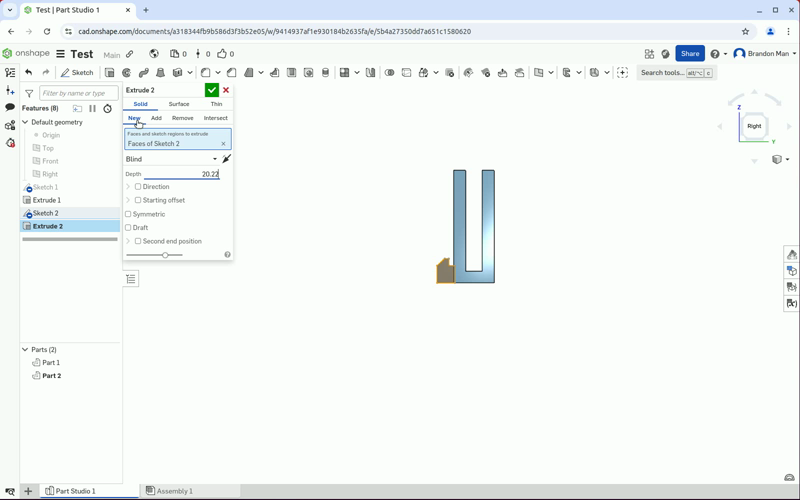
key(enter)
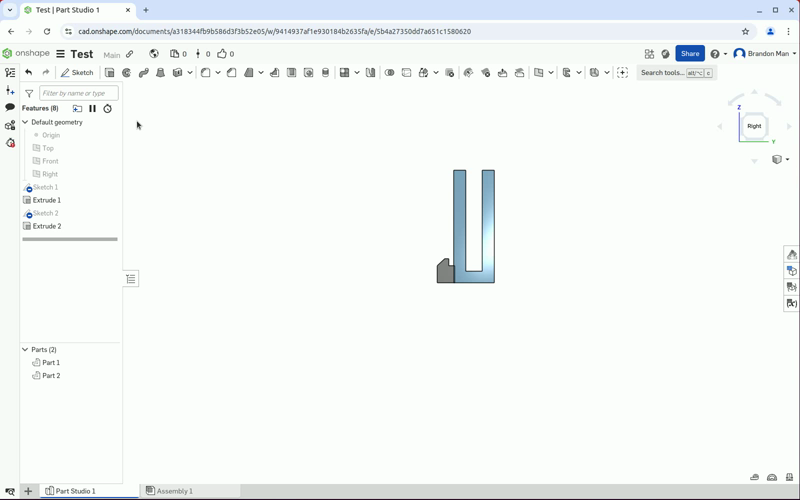
key(shift+h)
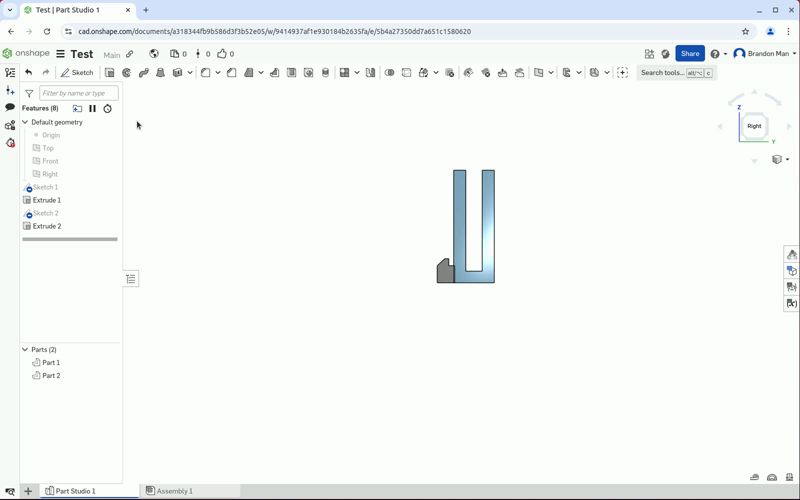
key(shift+h)
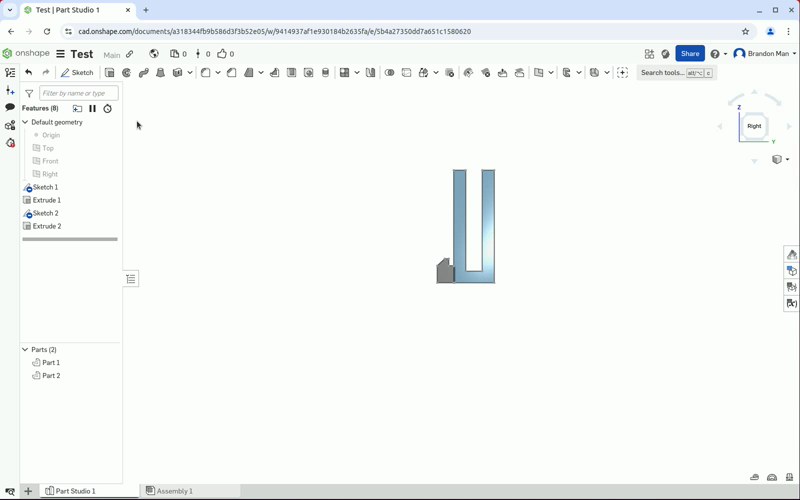
key(shift+7)
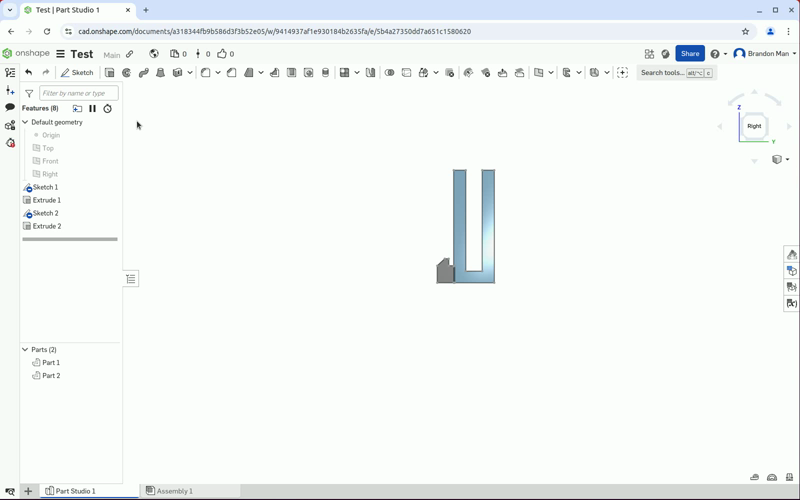
key(right, 2)
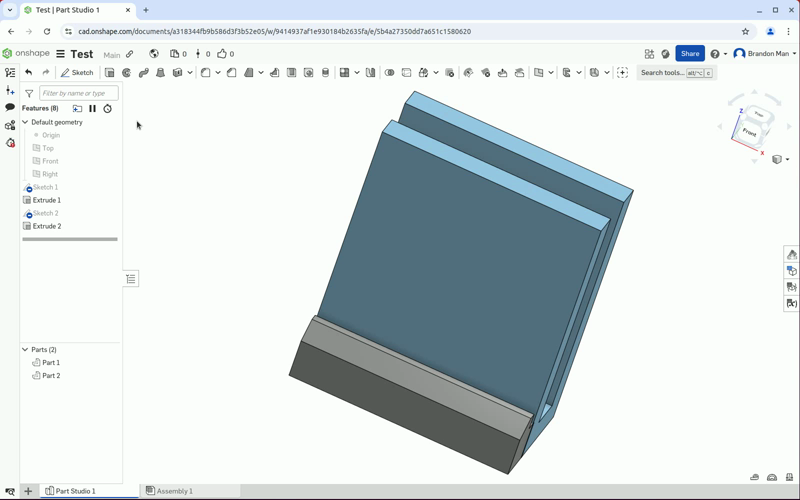
key(down, 2)
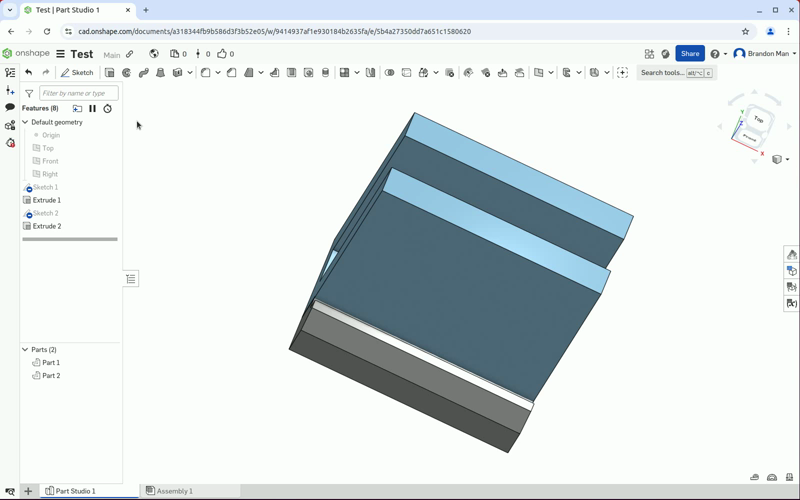
key(up, 2)
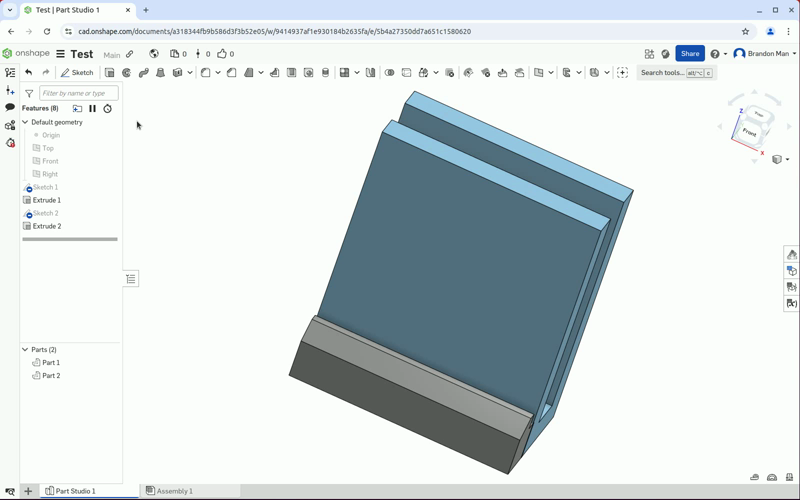
key(left, 2)
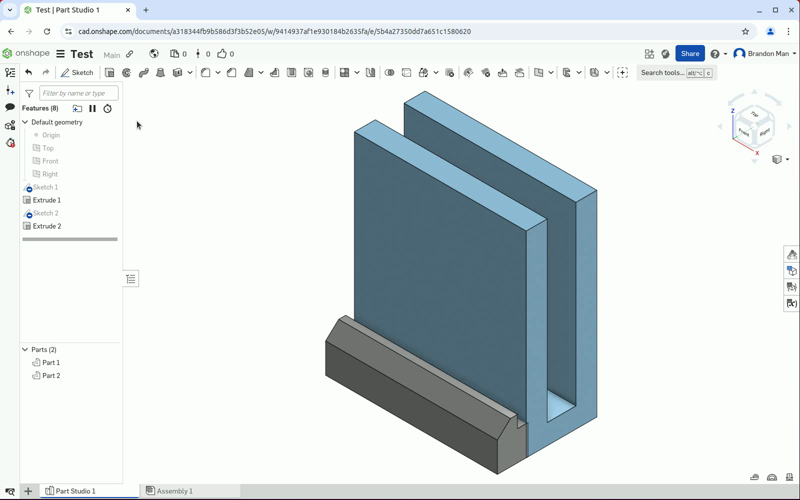
mouse_move(73, 189)
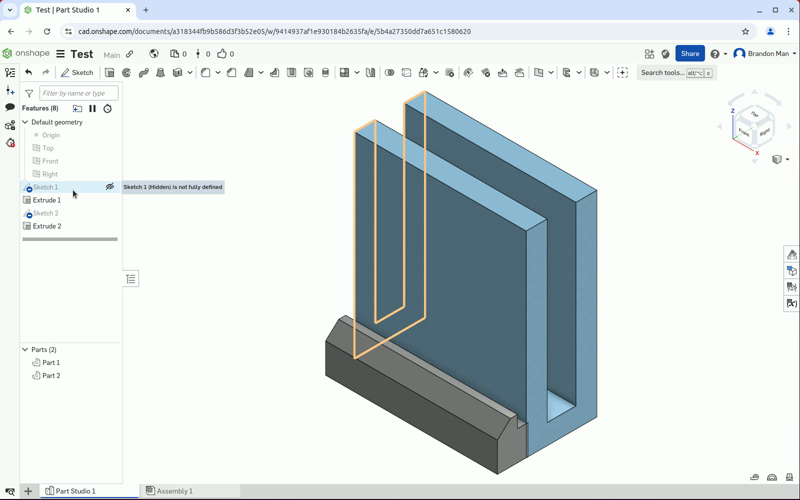
click(73, 189)